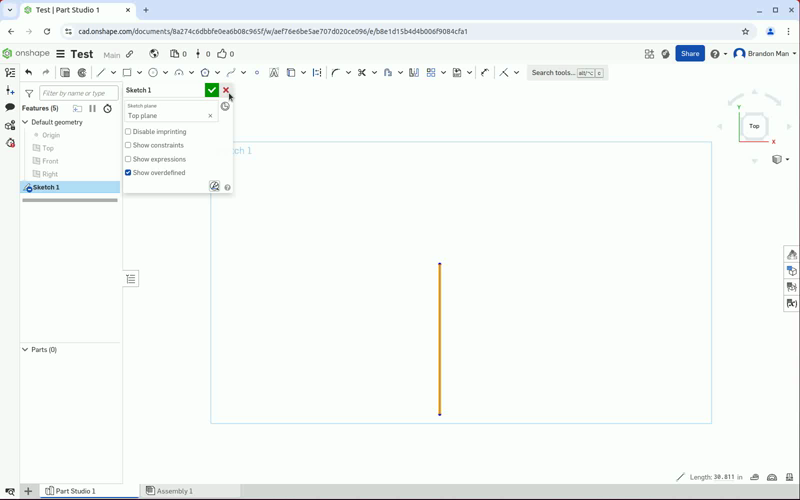
key(shift+h)
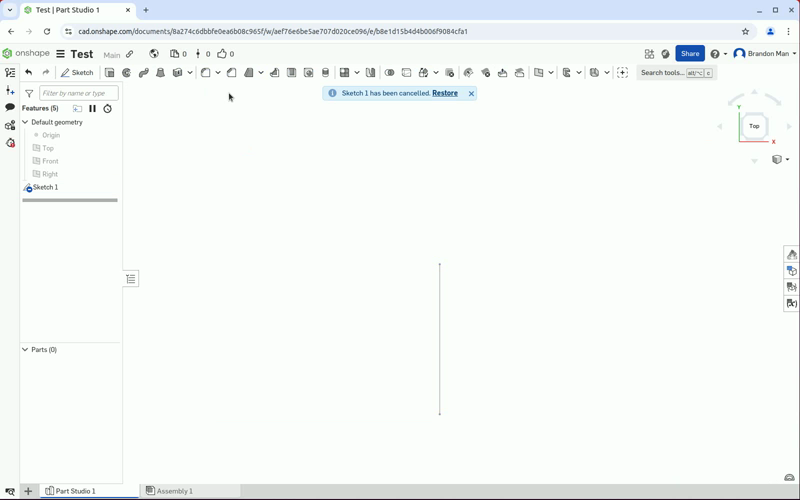
key(shift+s)
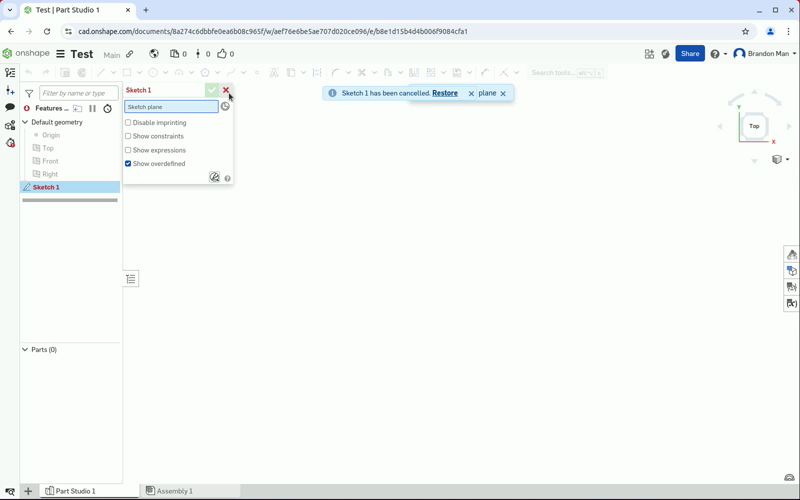
mouse_move(73, 150)
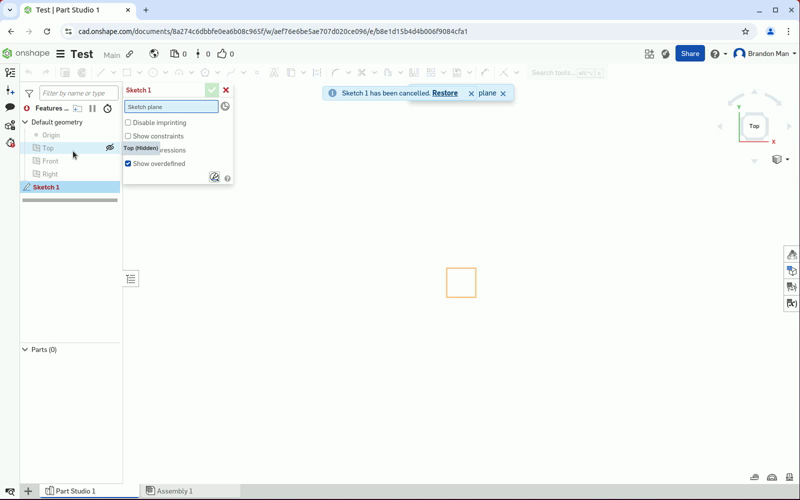
click(73, 150)
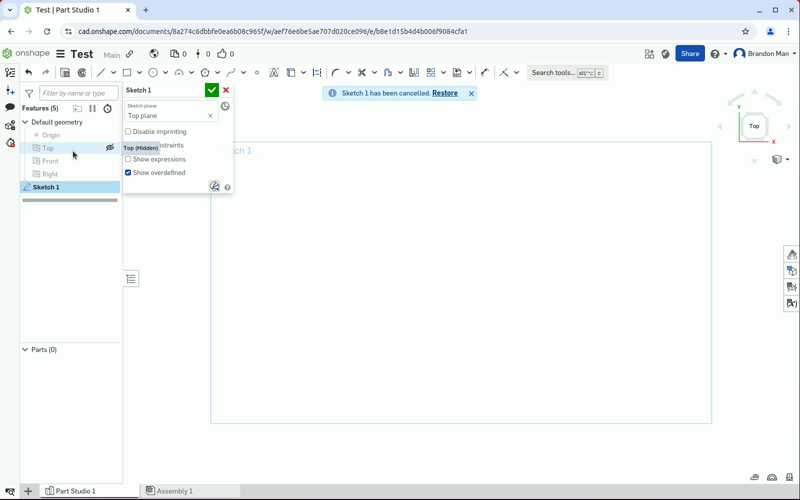
mouse_move(73, 352)
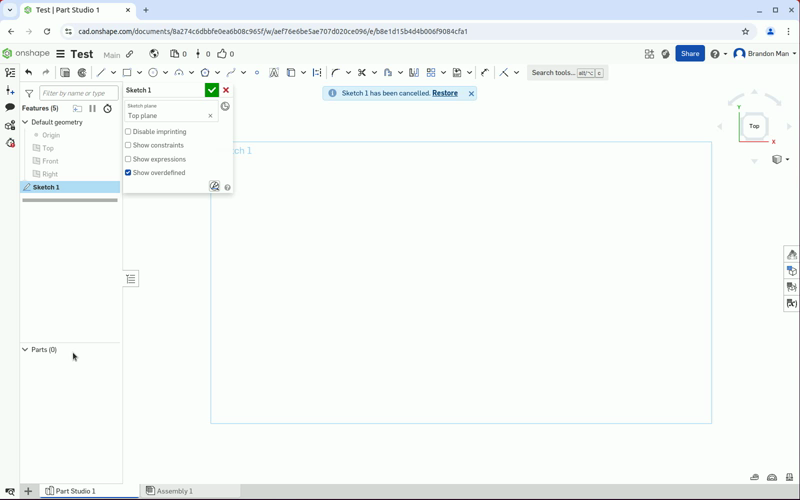
key(y)
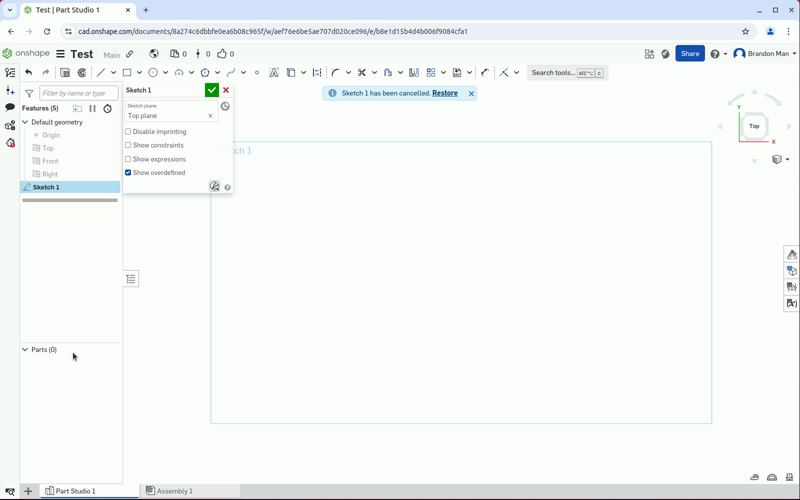
key(l)
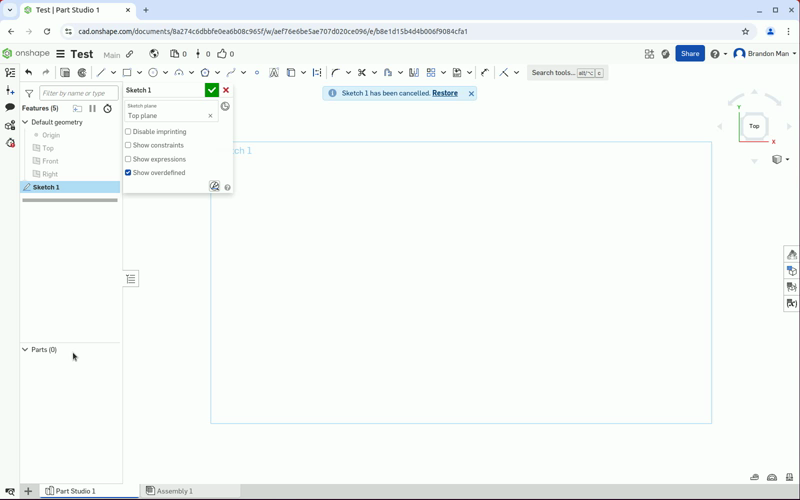
key_down(shift)
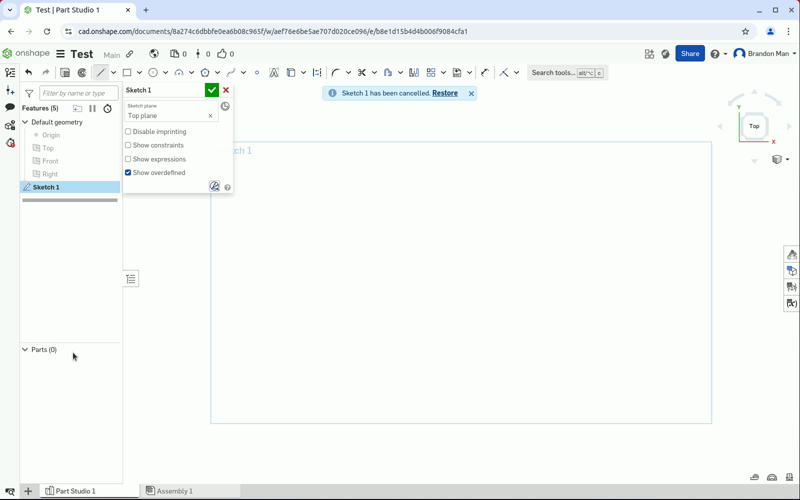
mouse_move(413, 327)
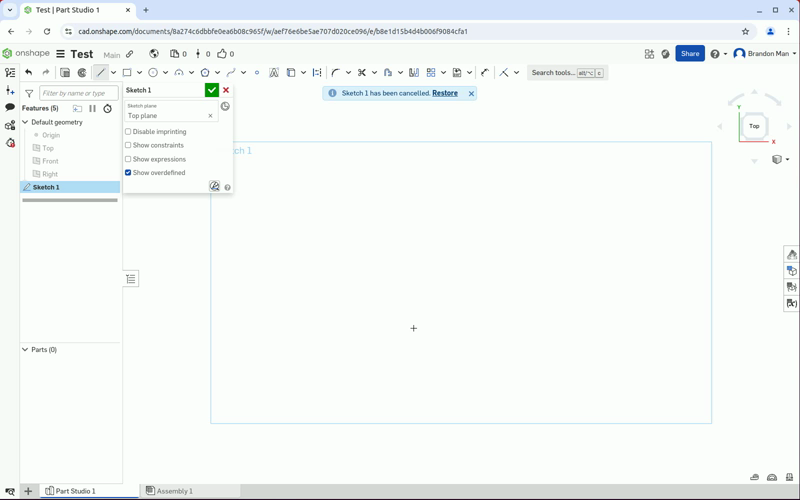
click(413, 327)
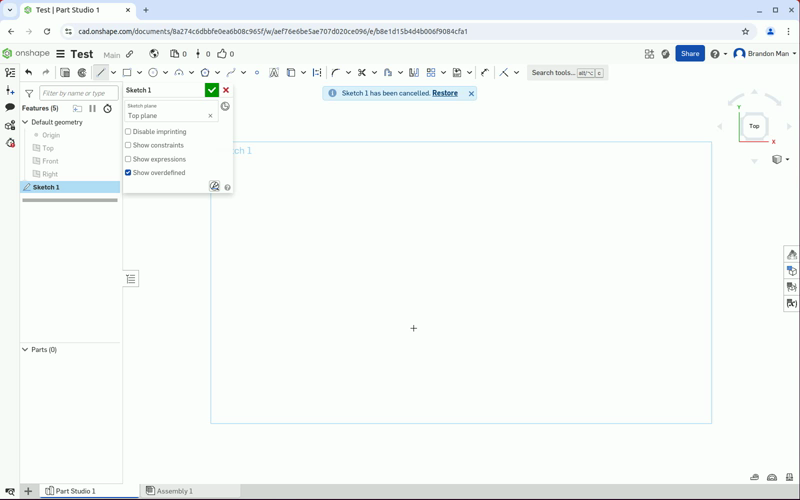
key_up(shift)
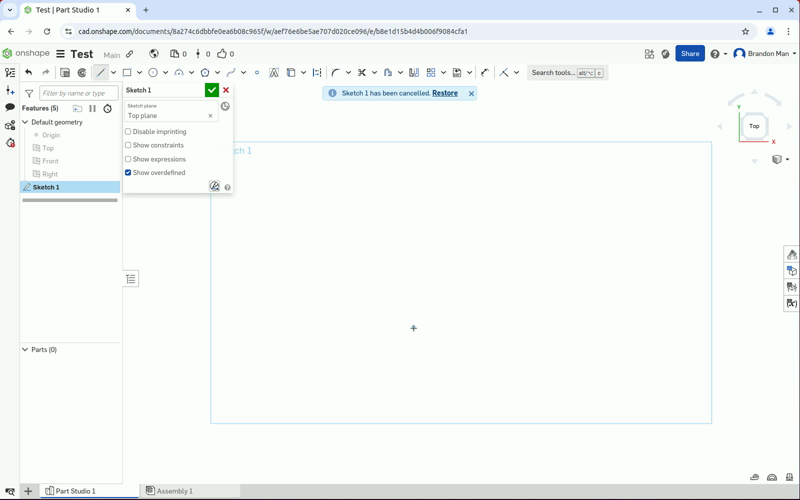
key_down(shift)
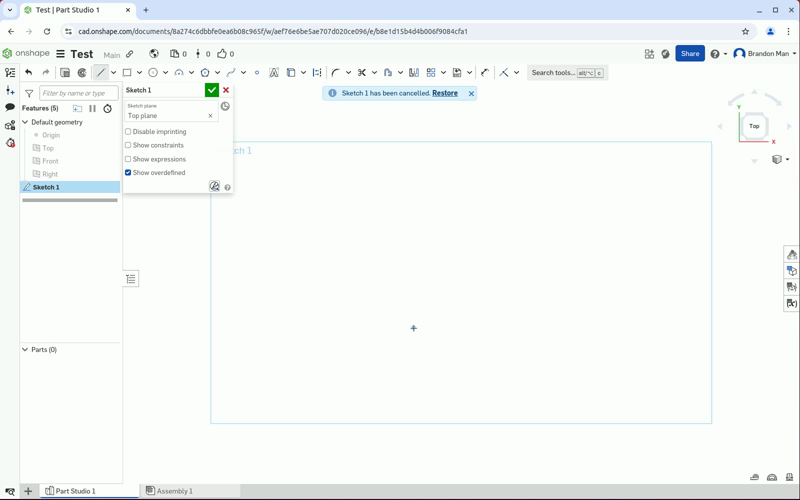
mouse_move(573, 327)
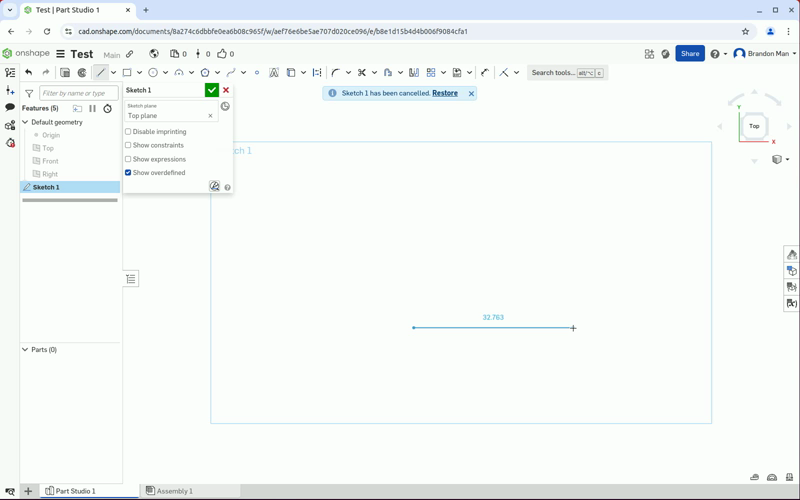
click(573, 327)
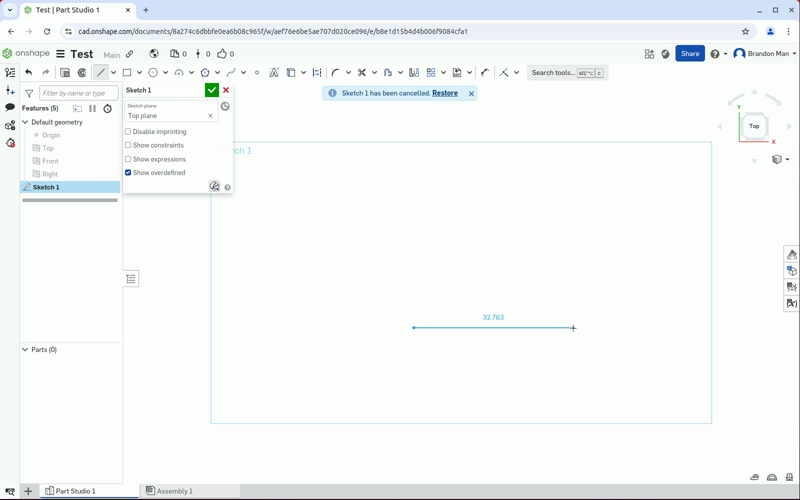
key_up(shift)
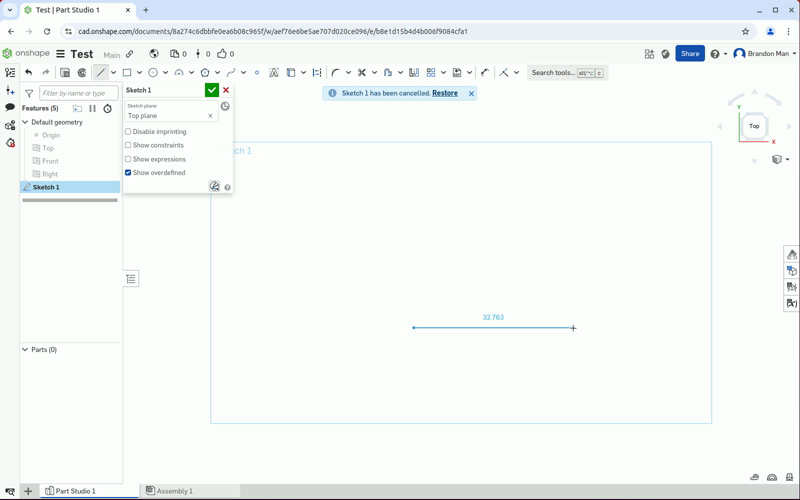
key_down(shift)
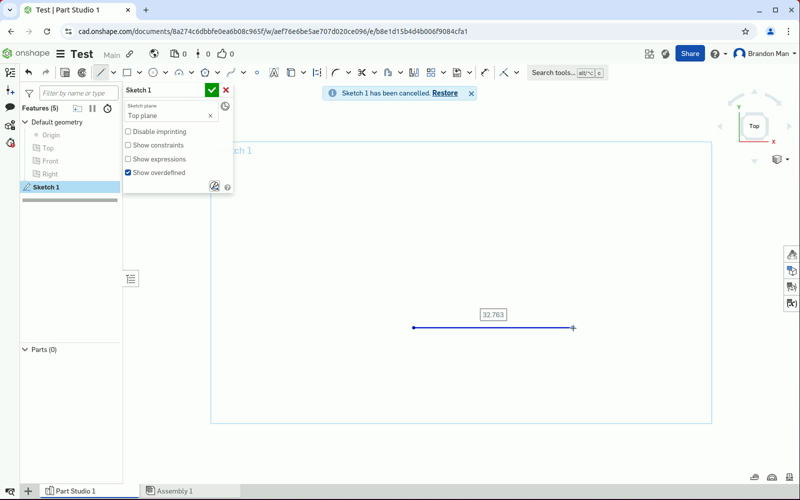
mouse_move(573, 248)
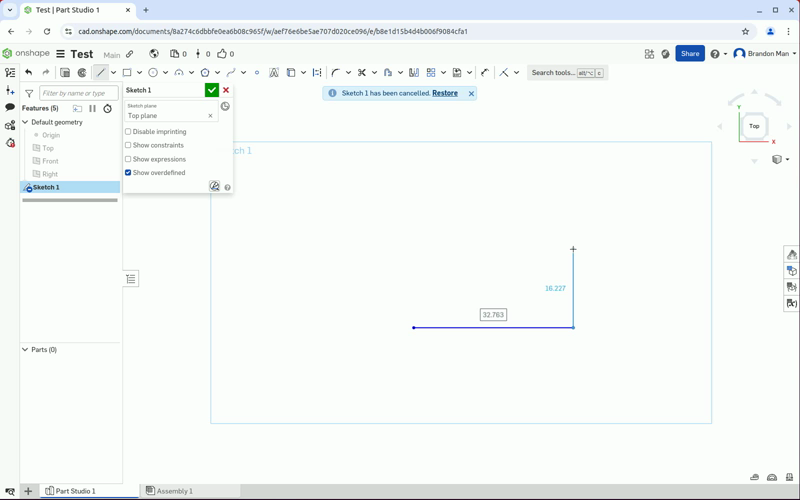
click(573, 248)
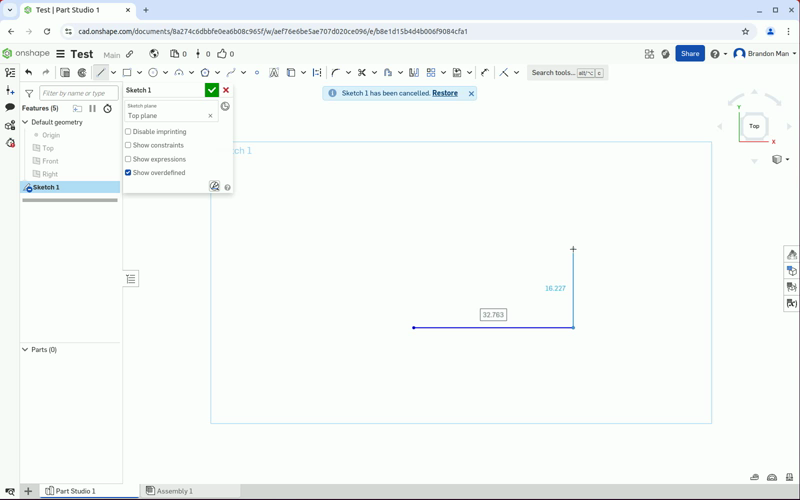
key_up(shift)
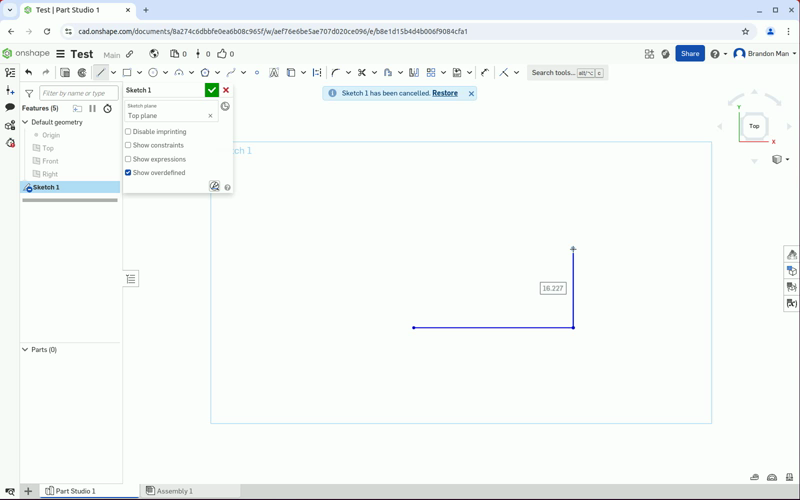
key_down(shift)
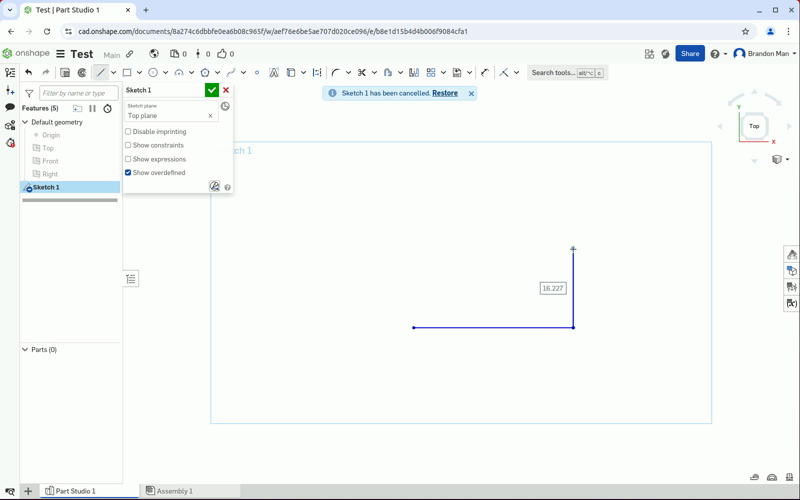
mouse_move(413, 248)
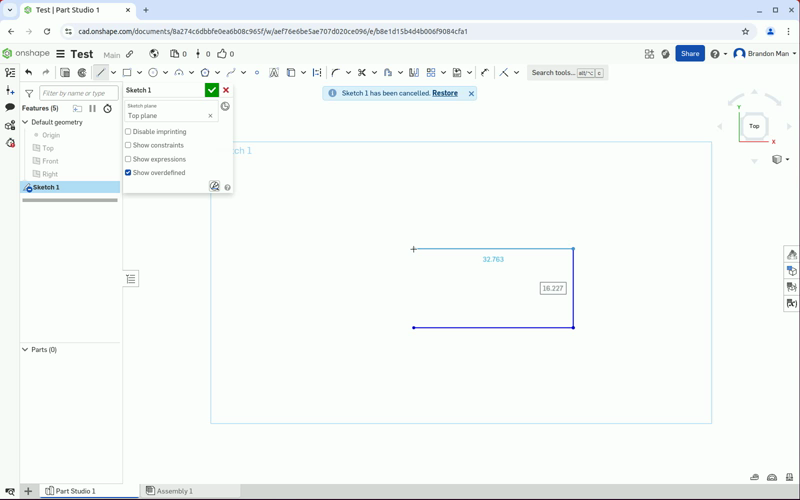
click(413, 248)
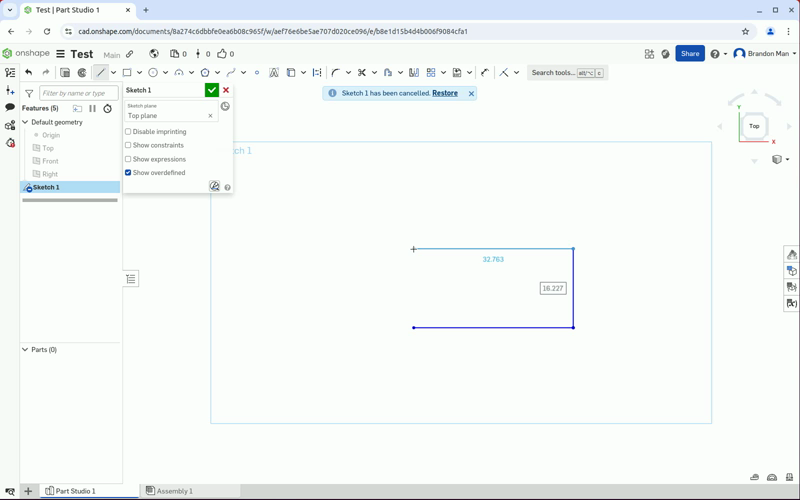
key_up(shift)
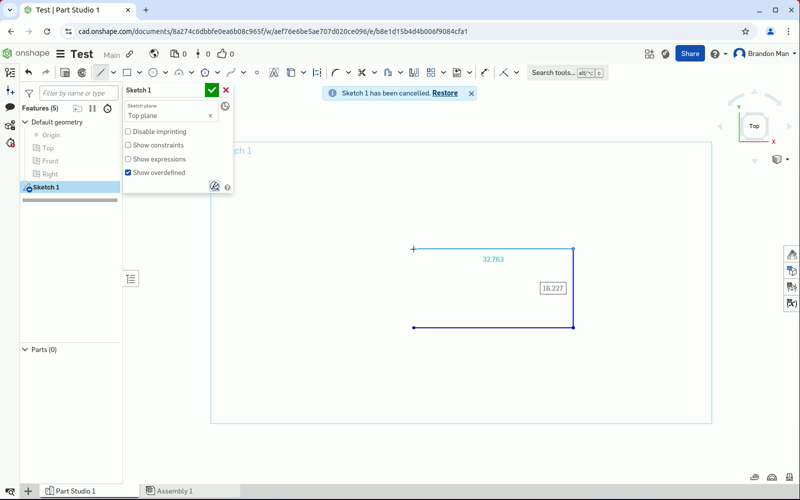
key_down(shift)
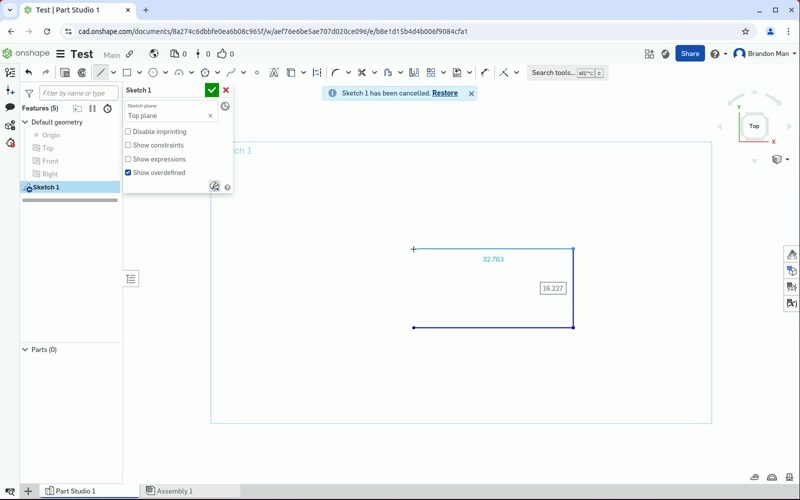
mouse_move(413, 327)
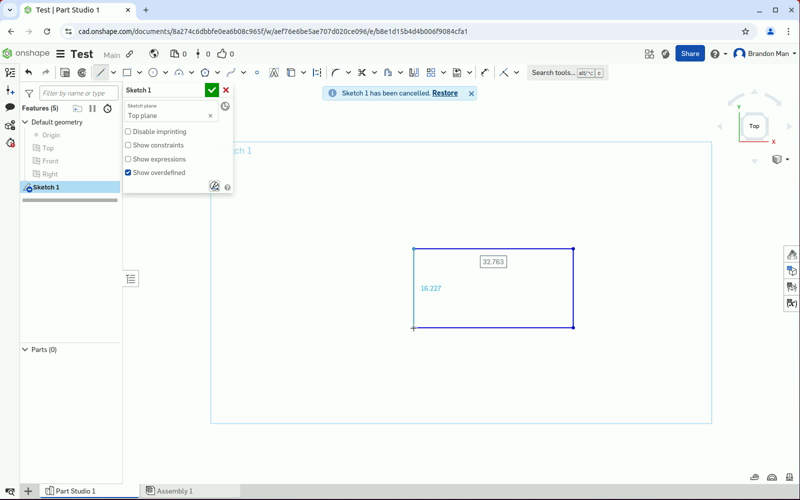
key_up(shift)
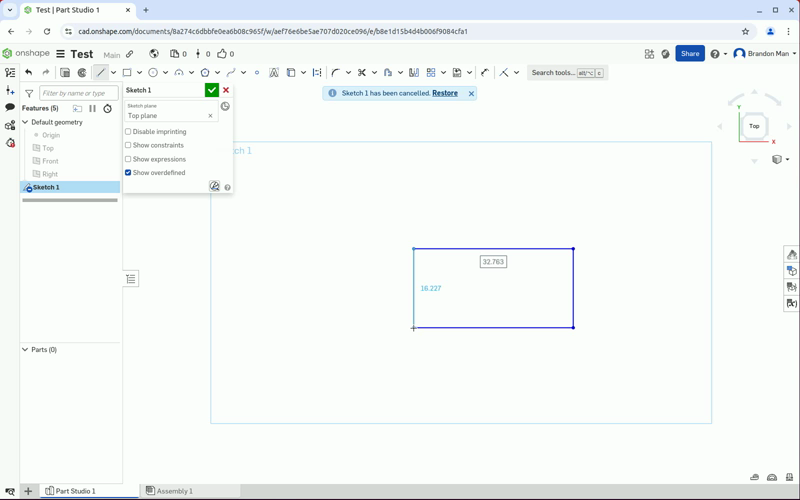
click(413, 327)
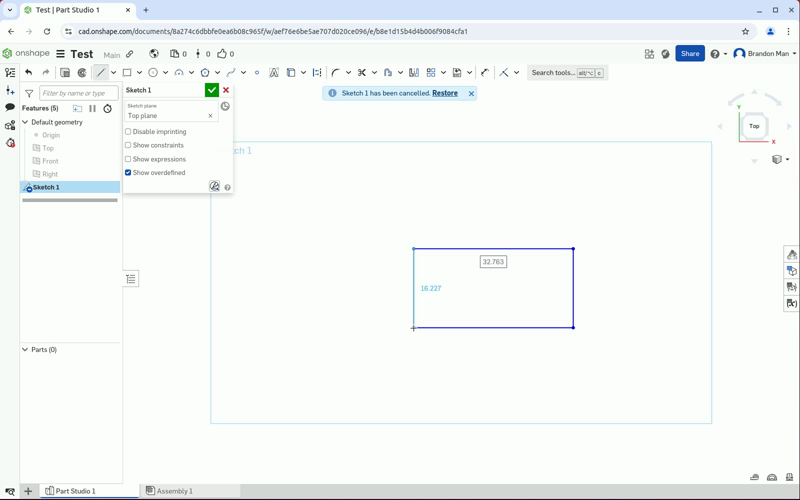
key(esc)
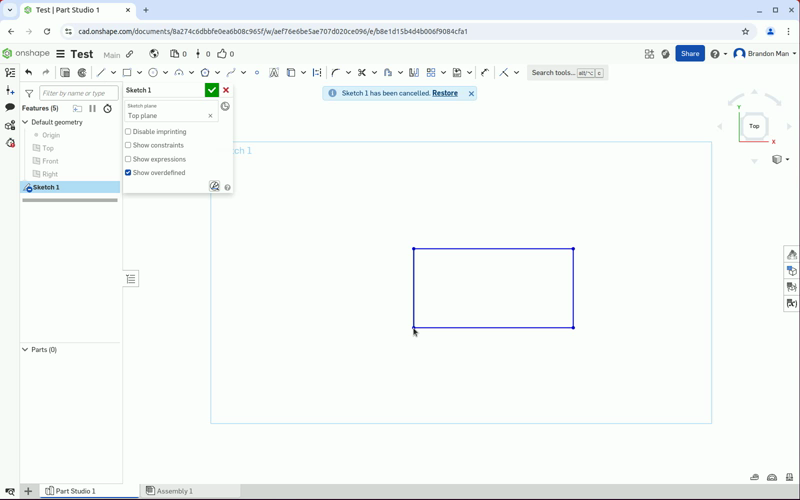
mouse_move(497, 263)
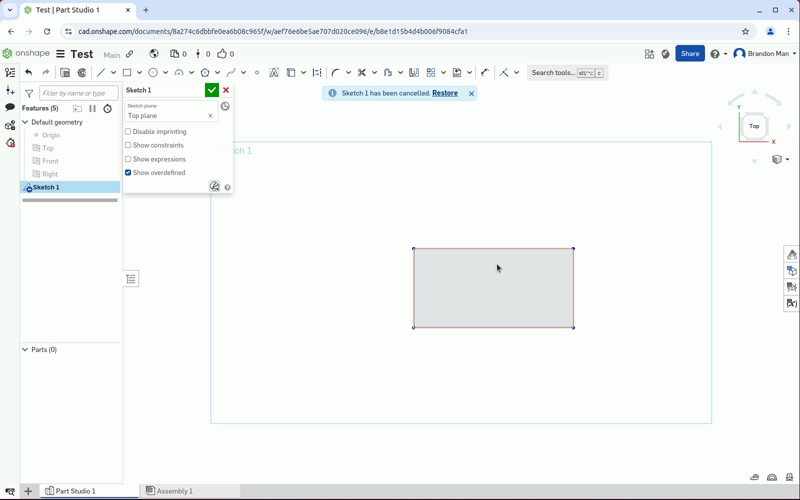
click(497, 263)
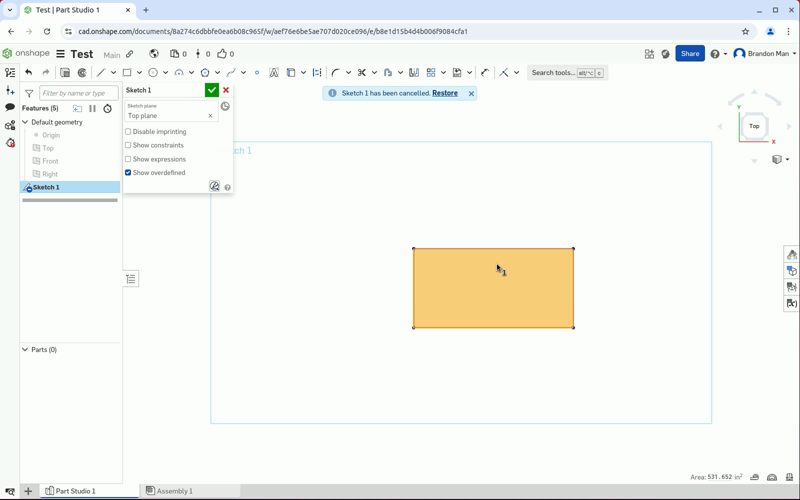
mouse_move(73, 352)
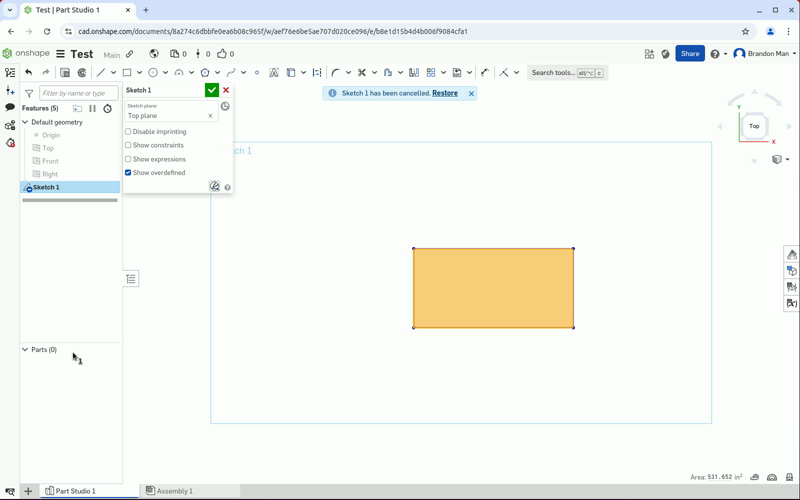
key(shift+y)
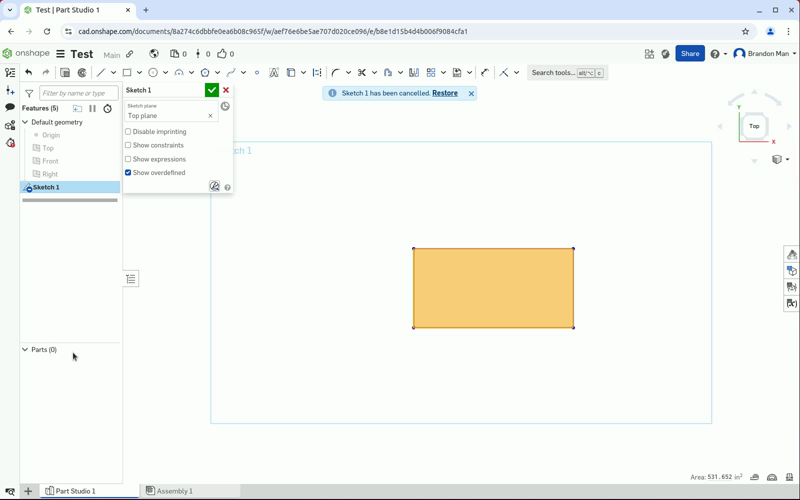
key(shift+e)
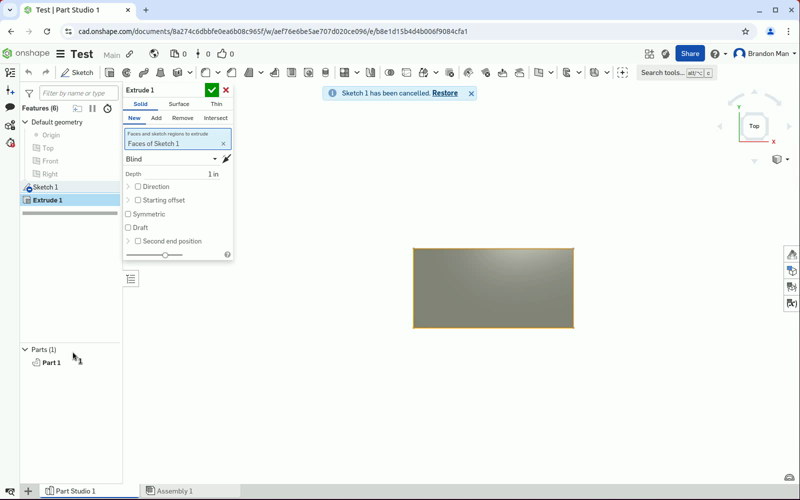
mouse_move(143, 106)
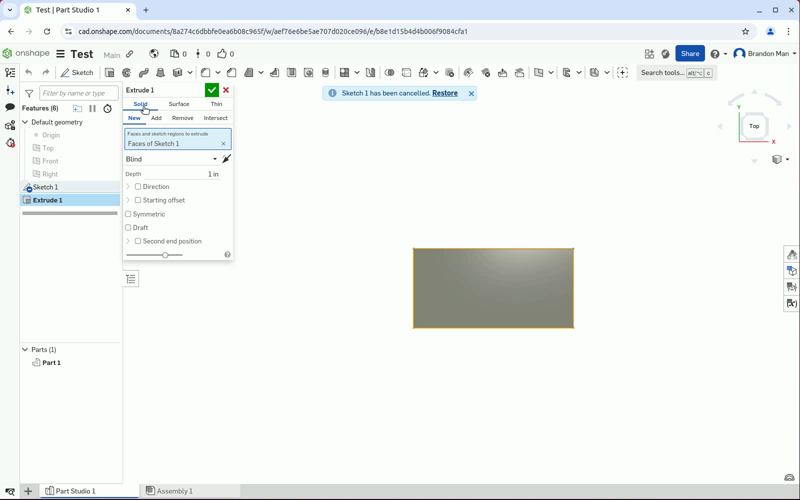
click(143, 106)
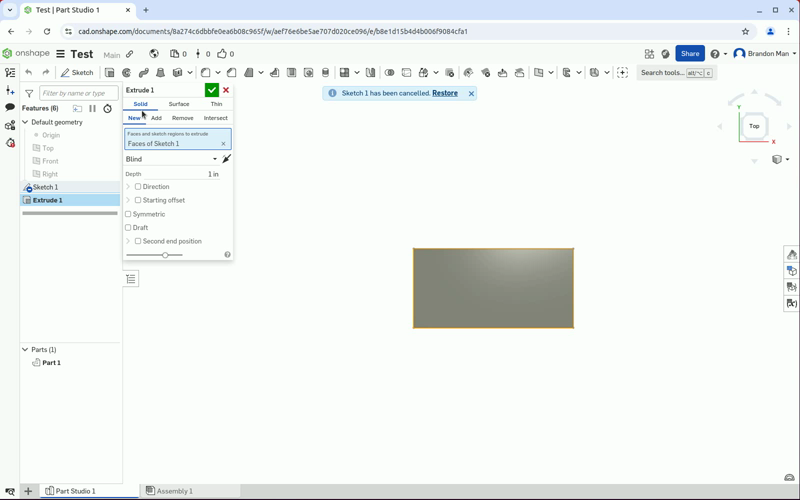
mouse_move(137, 120)
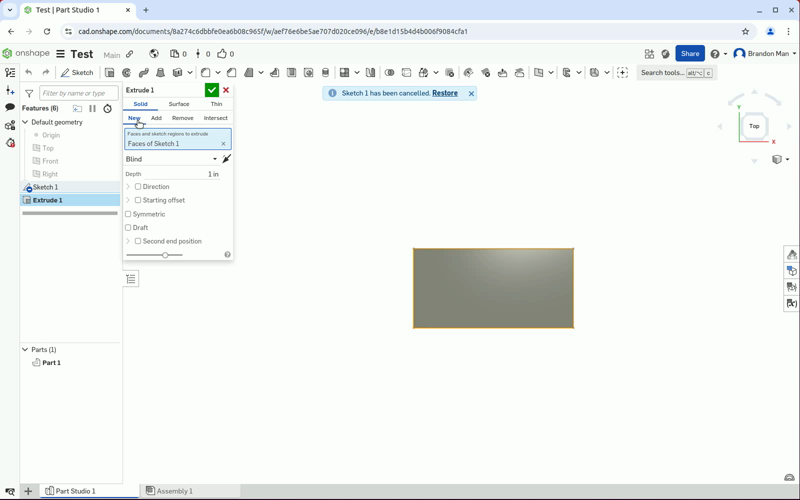
click(137, 120)
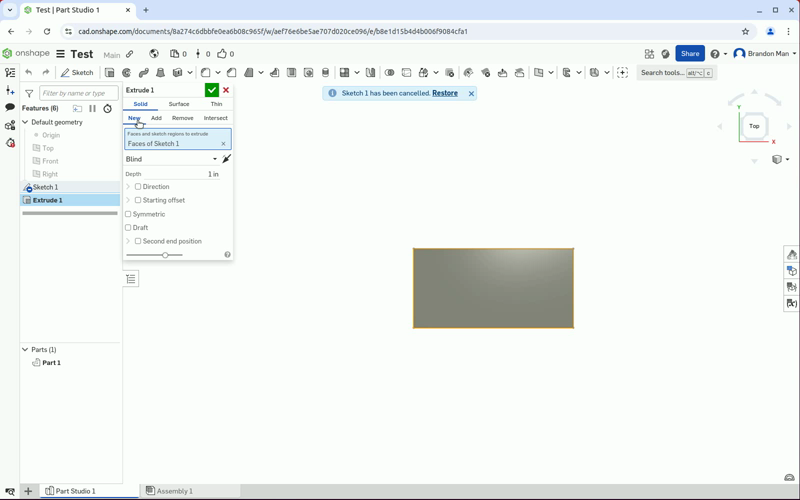
key(tab, 4)
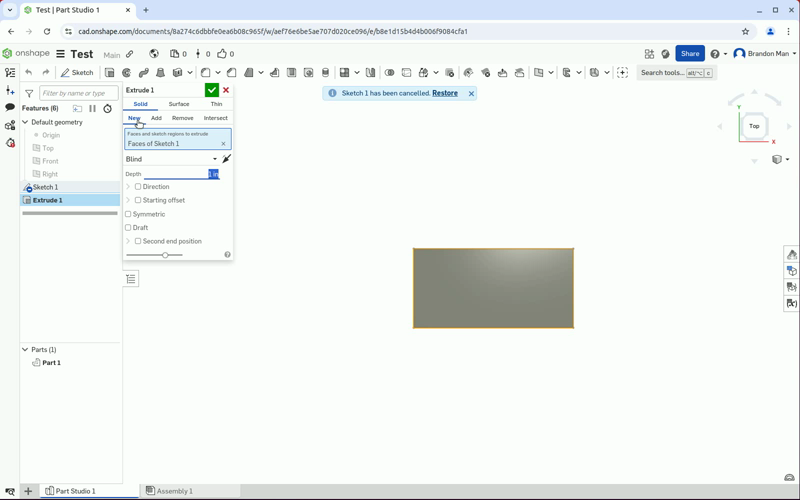
text(6.499)
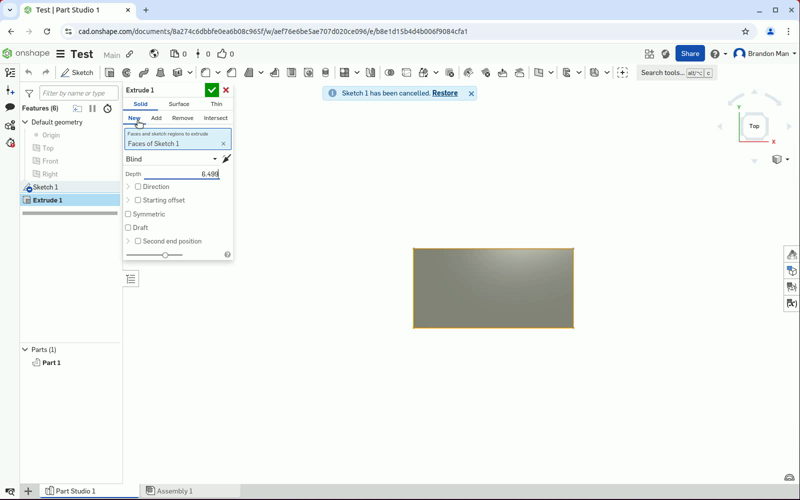
key(enter)
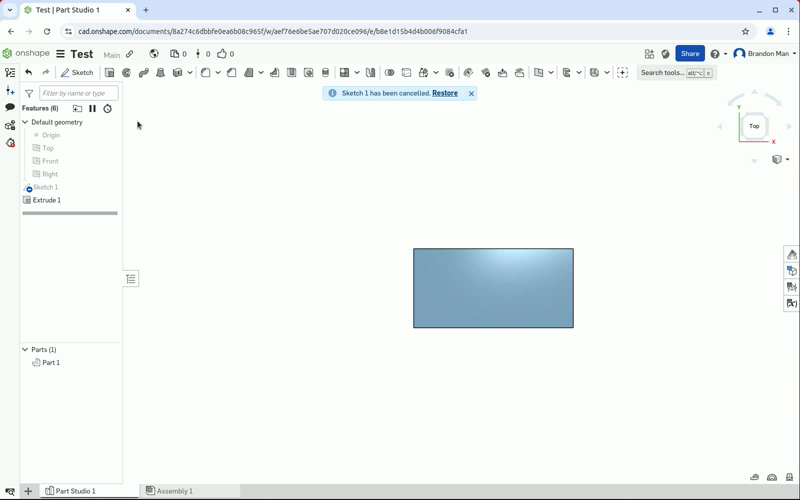
key(shift+h)
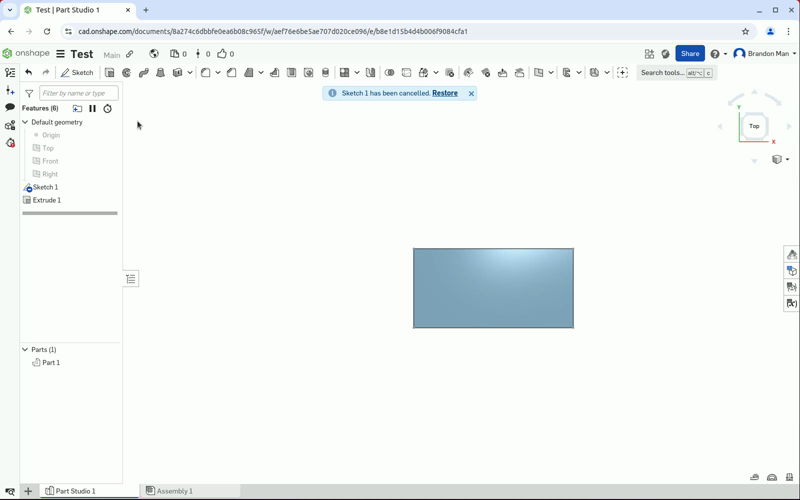
key(shift+h)
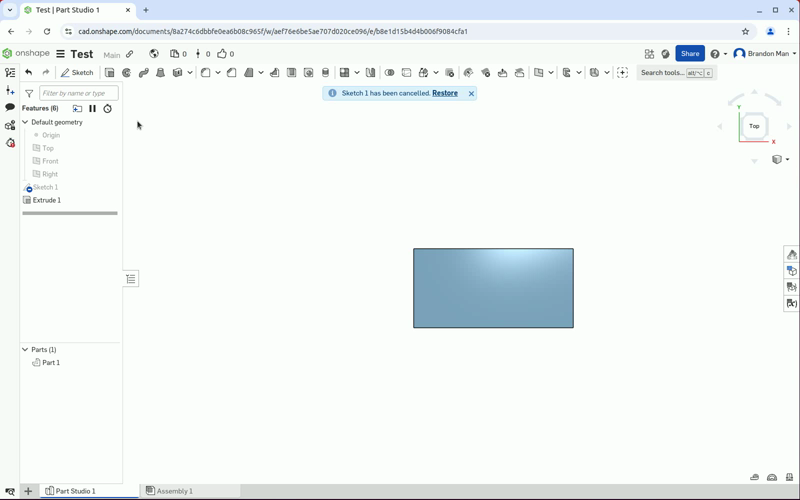
mouse_move(73, 189)
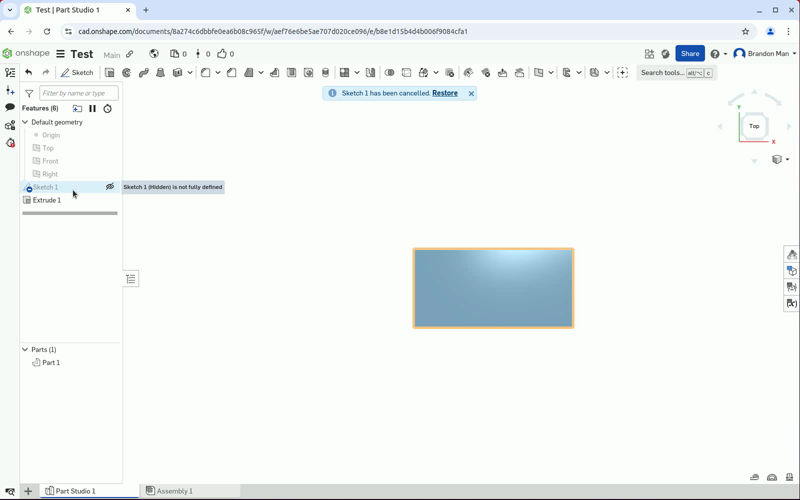
click(73, 189)
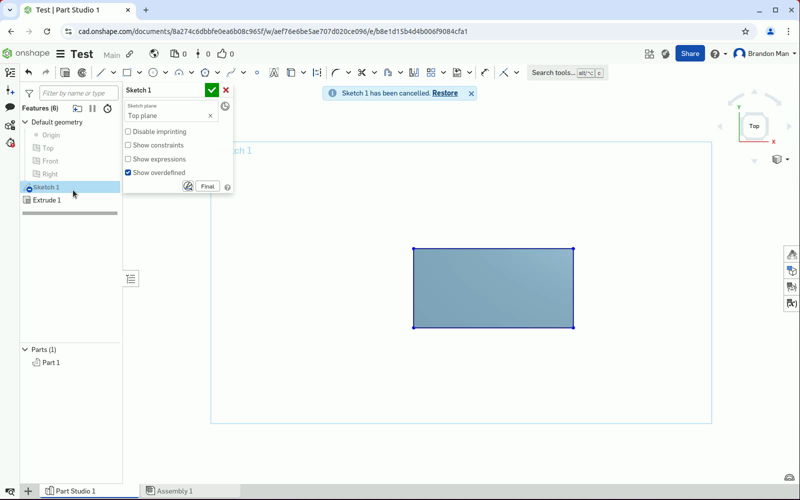
mouse_move(229, 92)
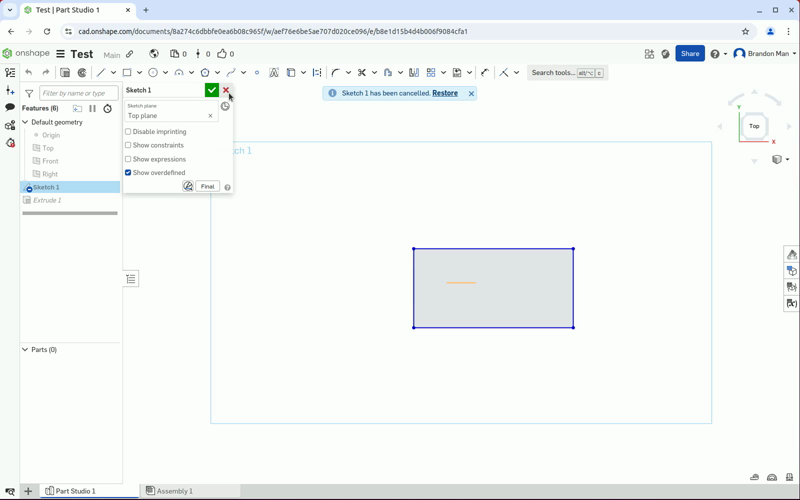
click(229, 92)
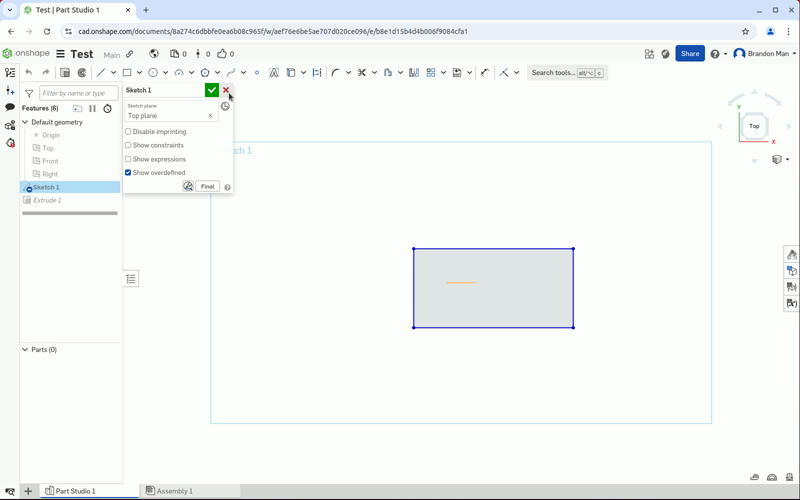
key(shift+s)
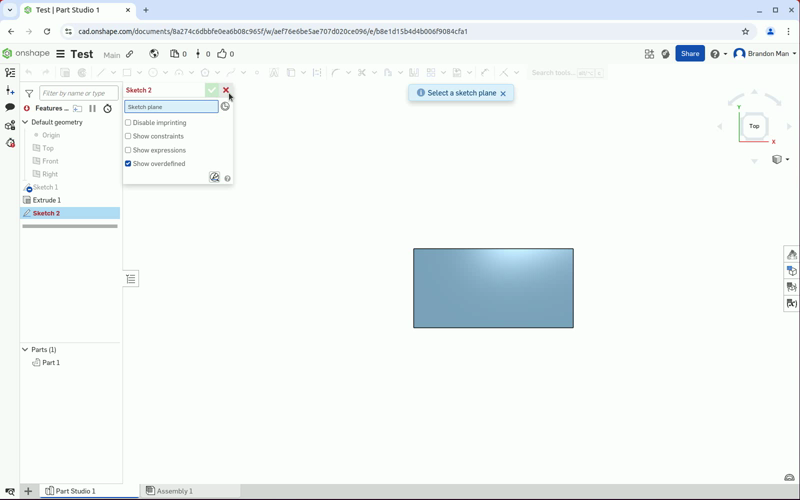
mouse_move(73, 150)
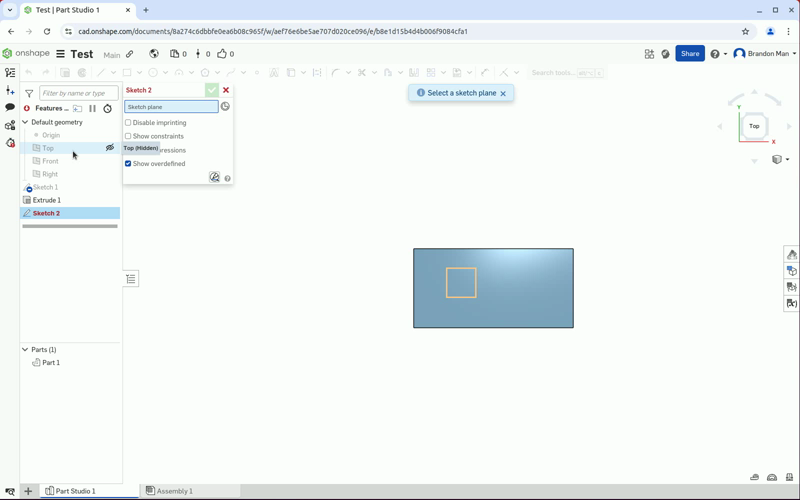
click(73, 150)
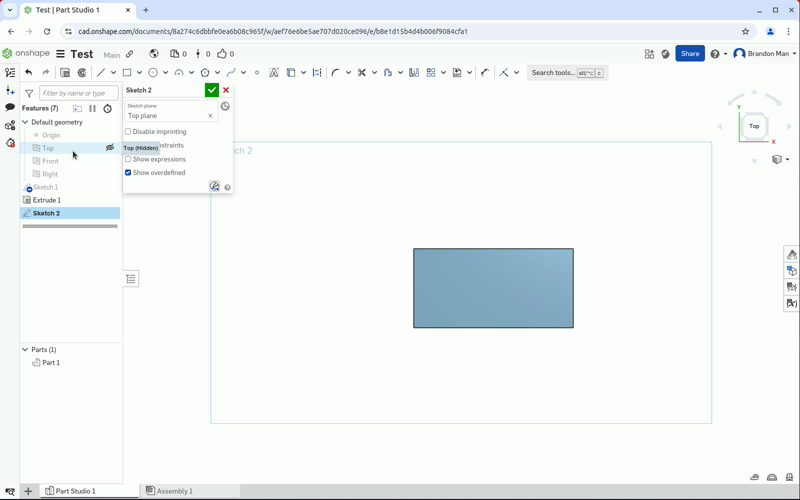
mouse_move(73, 352)
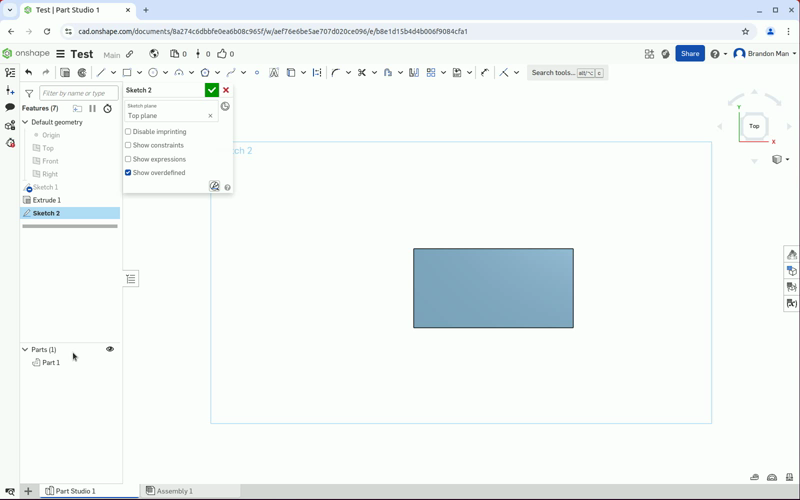
key(y)
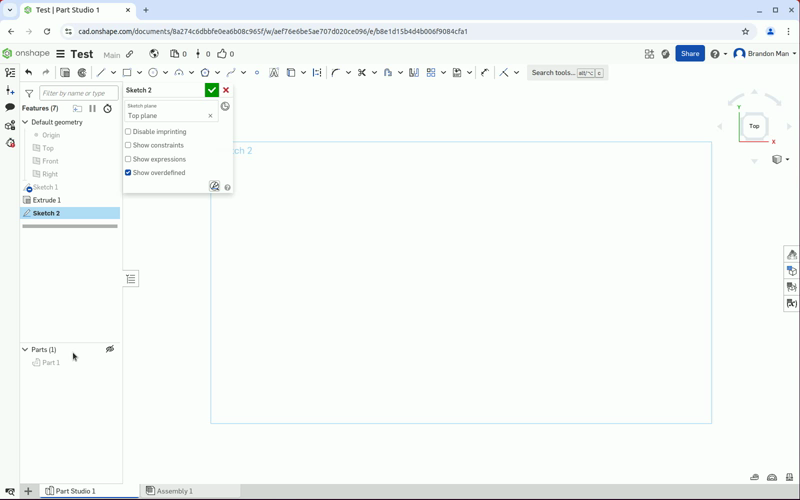
key(c)
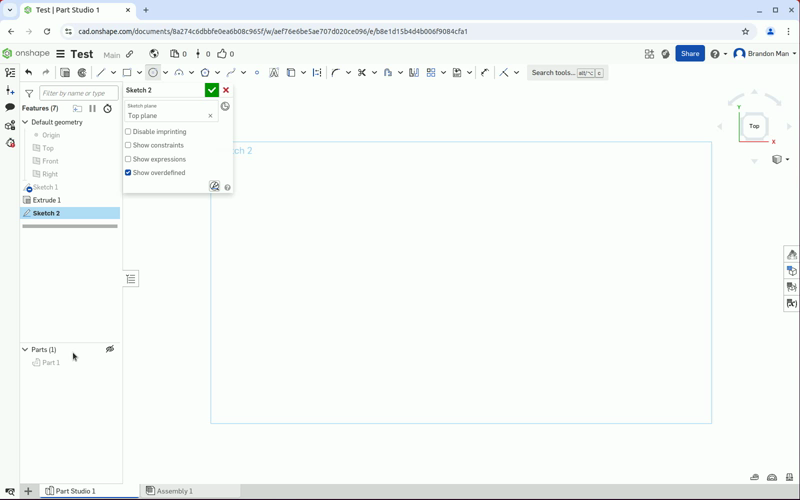
key_down(shift)
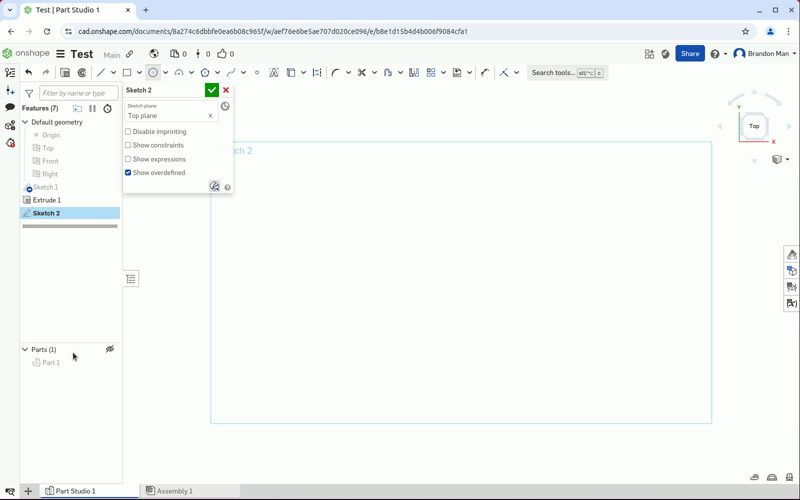
mouse_move(453, 287)
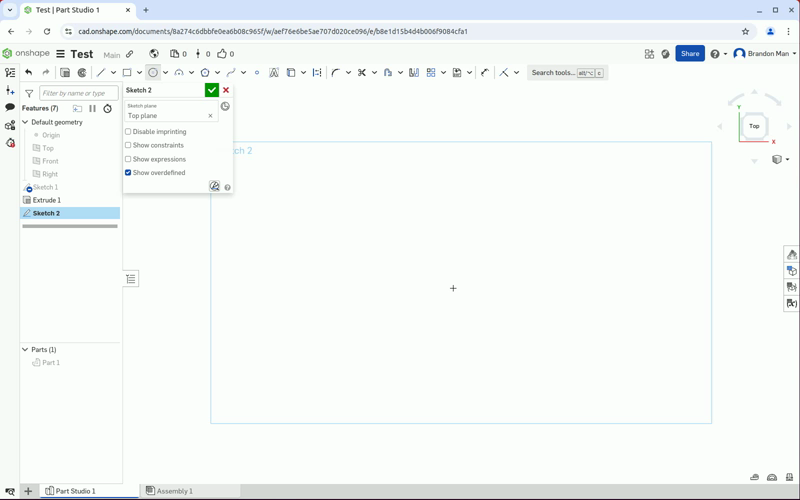
click(453, 287)
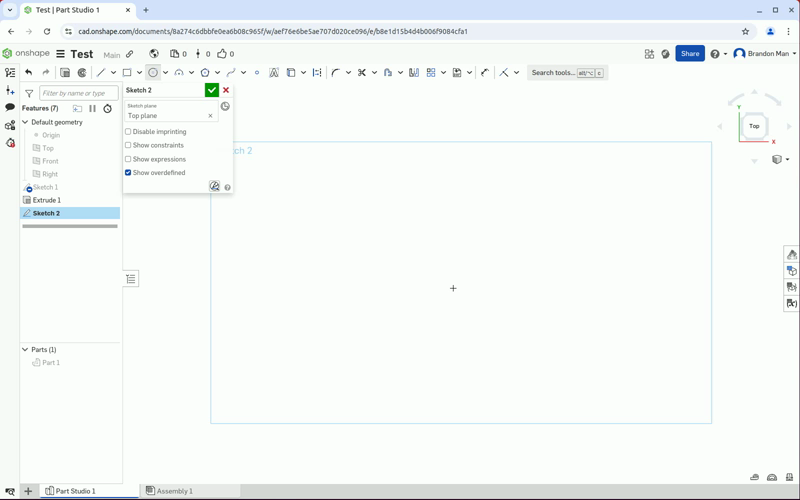
key_up(shift)
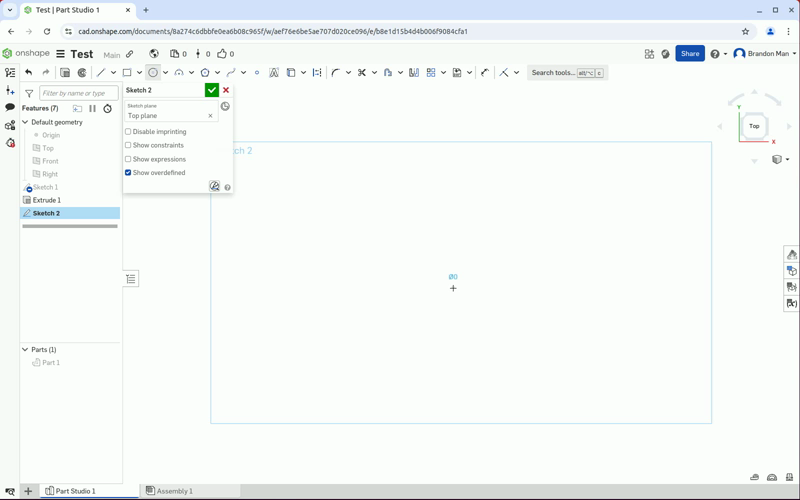
mouse_move(478, 287)
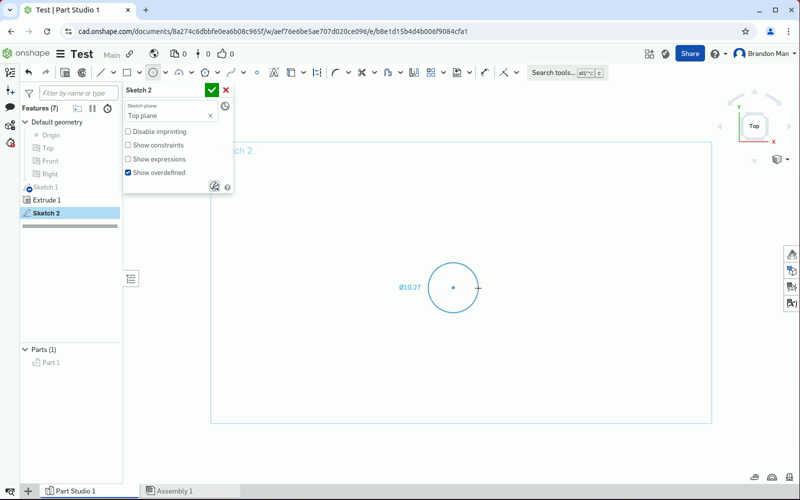
click(478, 287)
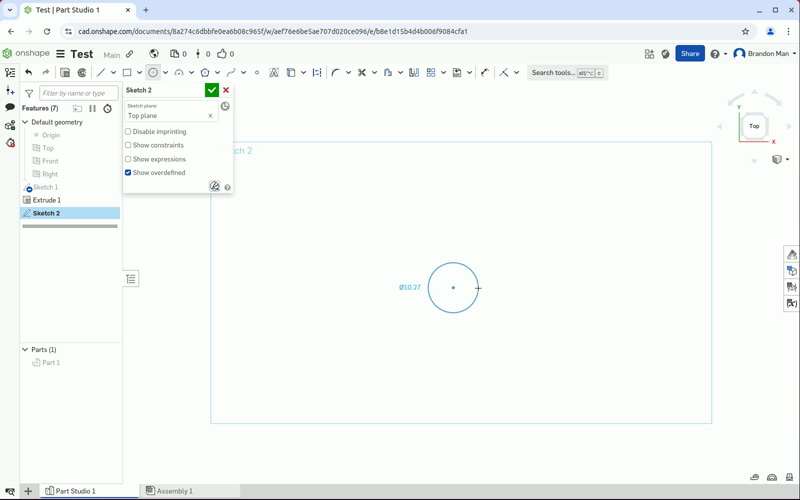
key(esc)
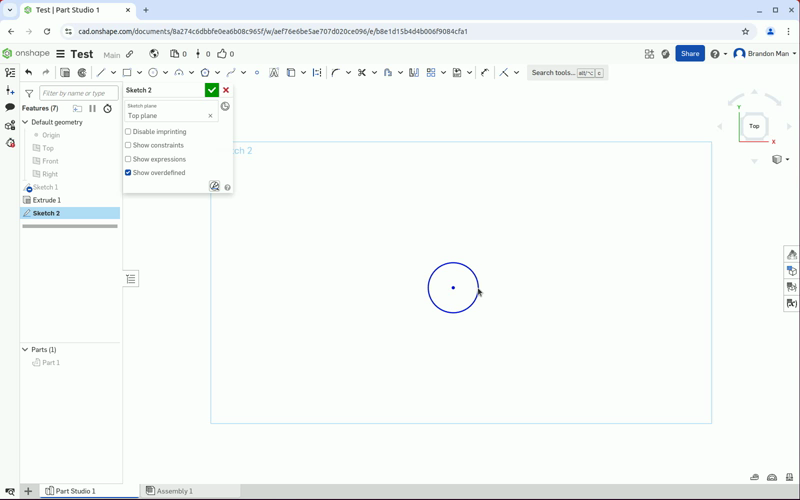
mouse_move(464, 267)
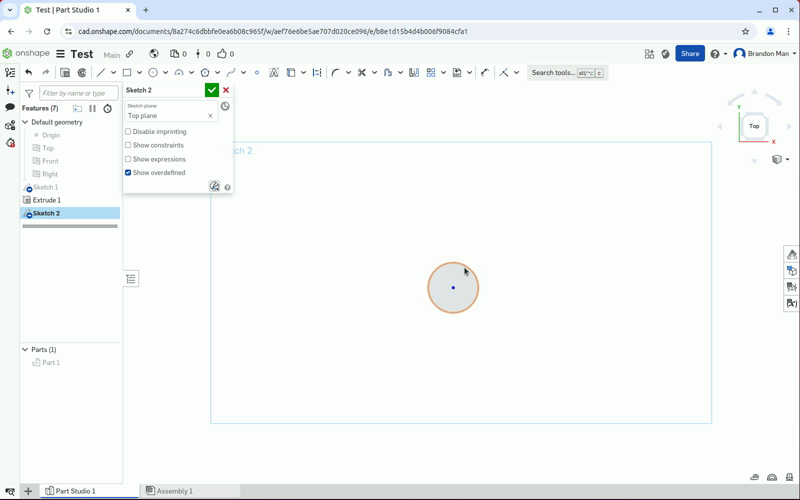
click(464, 267)
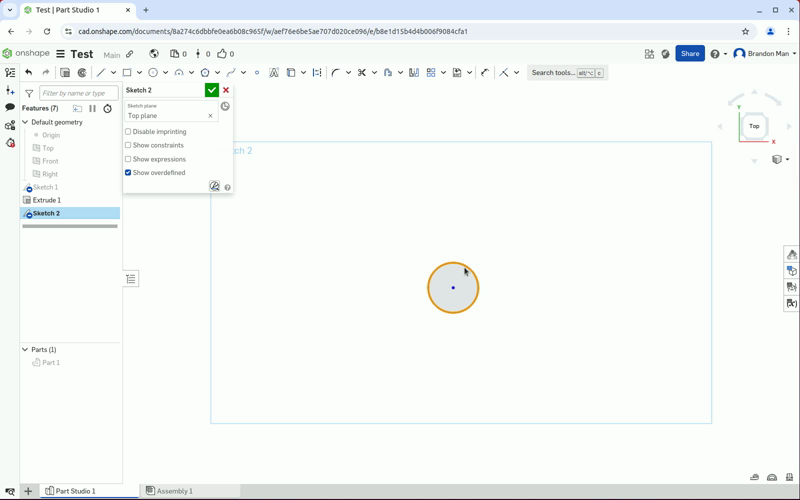
mouse_move(73, 352)
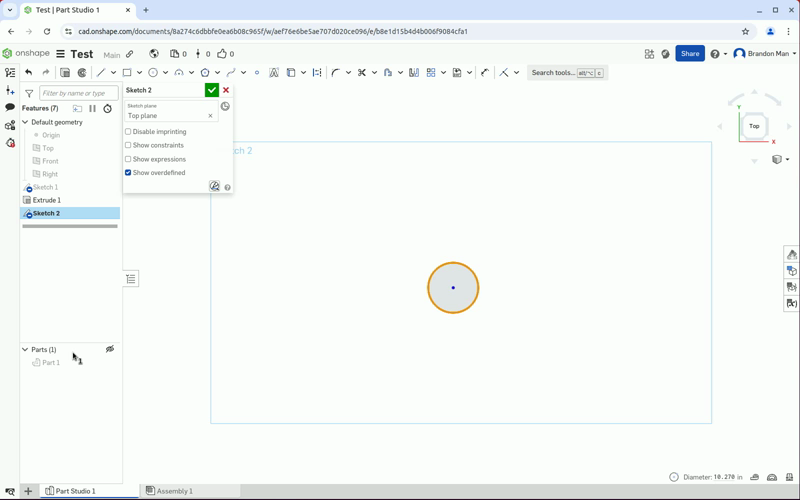
key(shift+y)
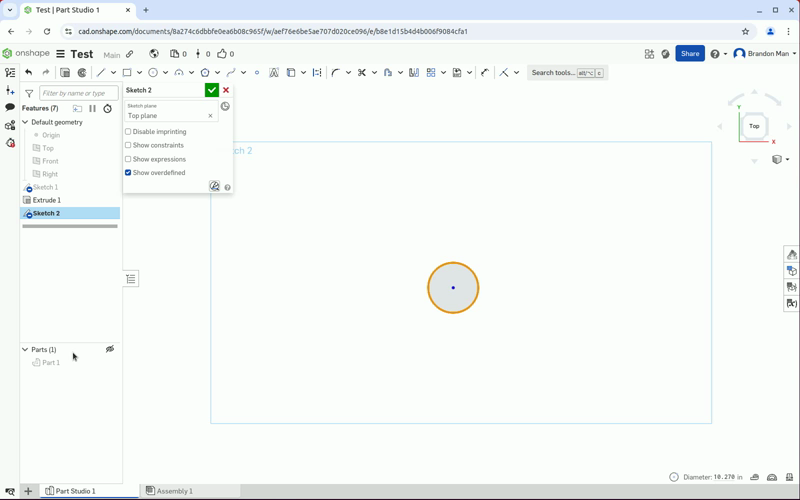
key(shift+e)
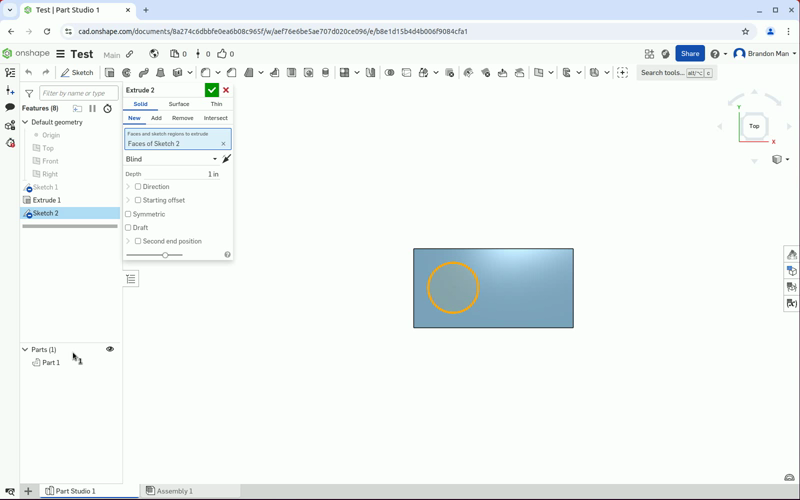
mouse_move(143, 106)
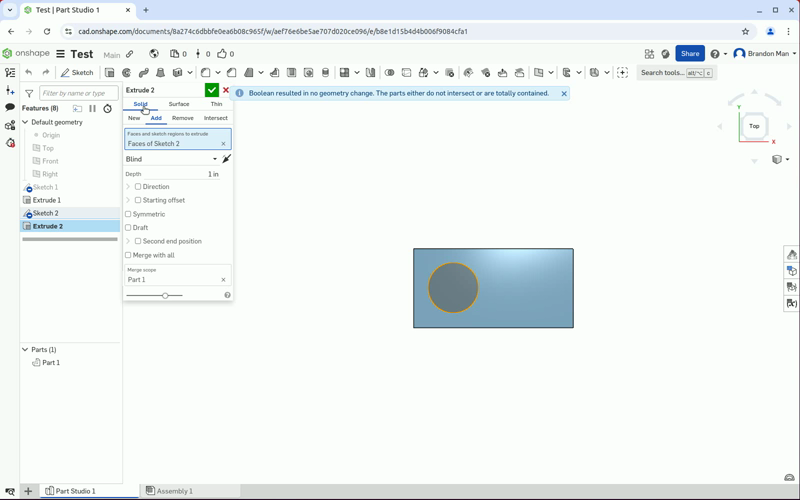
click(143, 106)
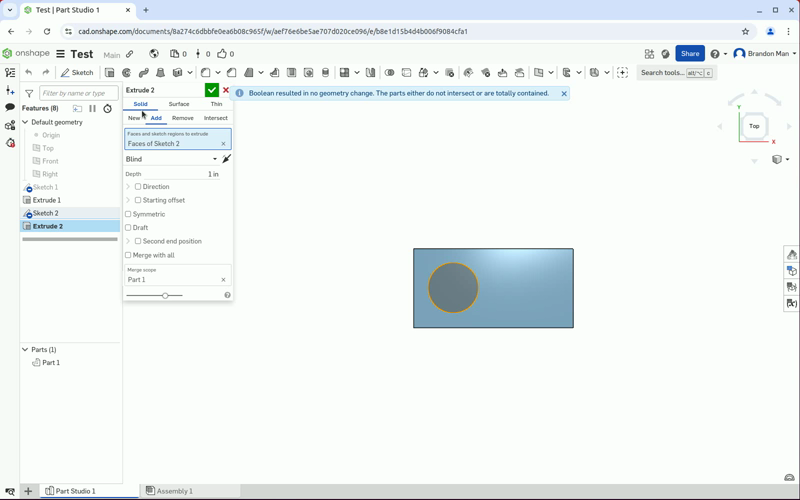
mouse_move(137, 120)
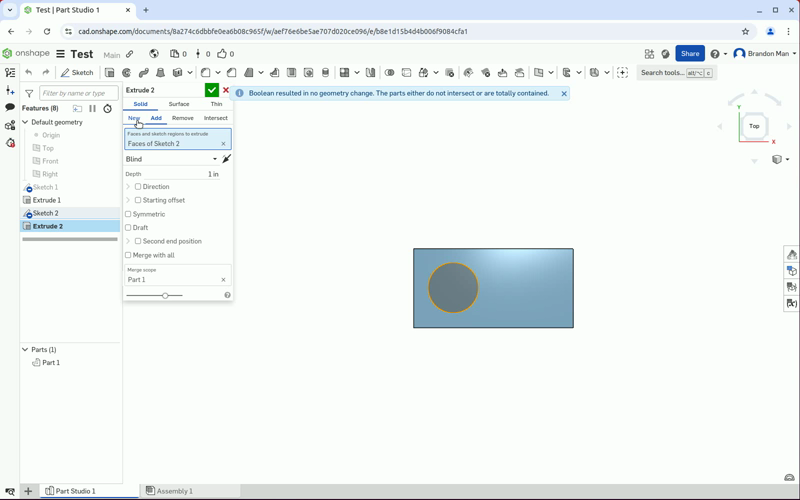
click(137, 120)
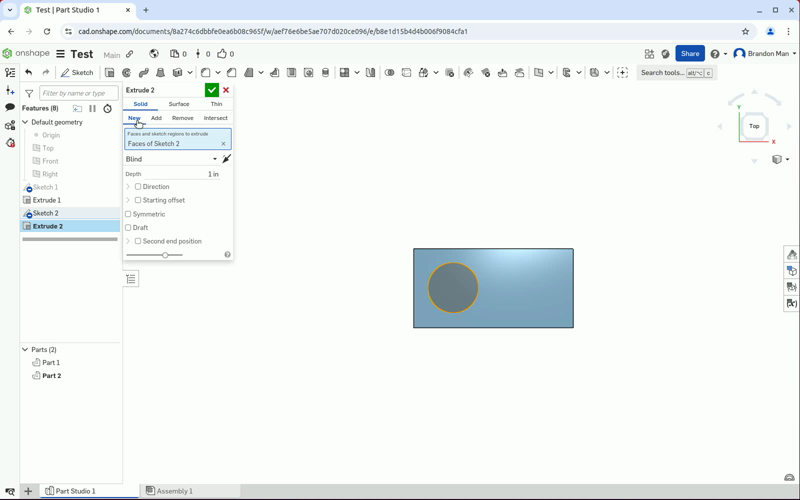
key(tab, 4)
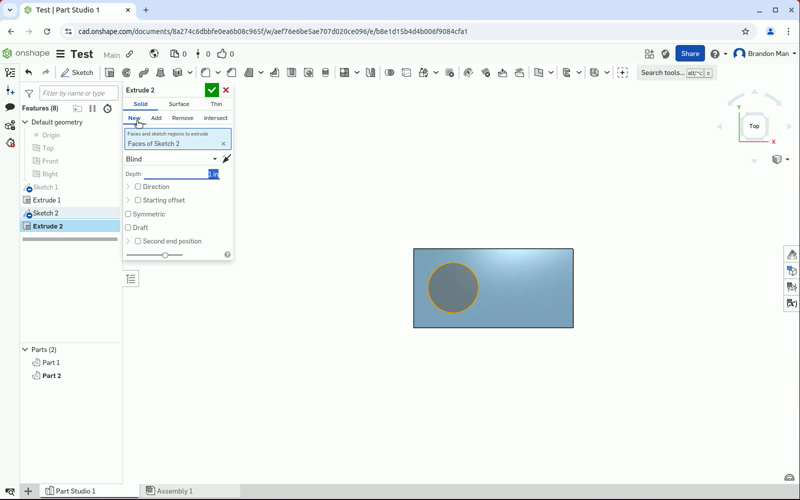
text(-6.499)
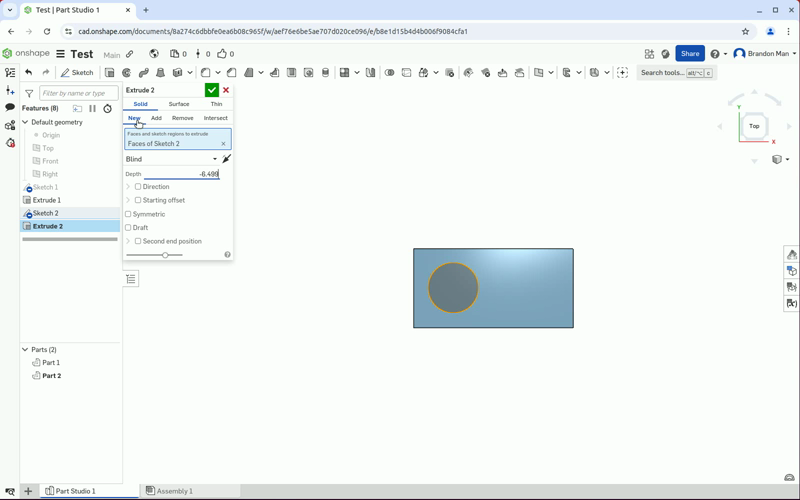
key(enter)
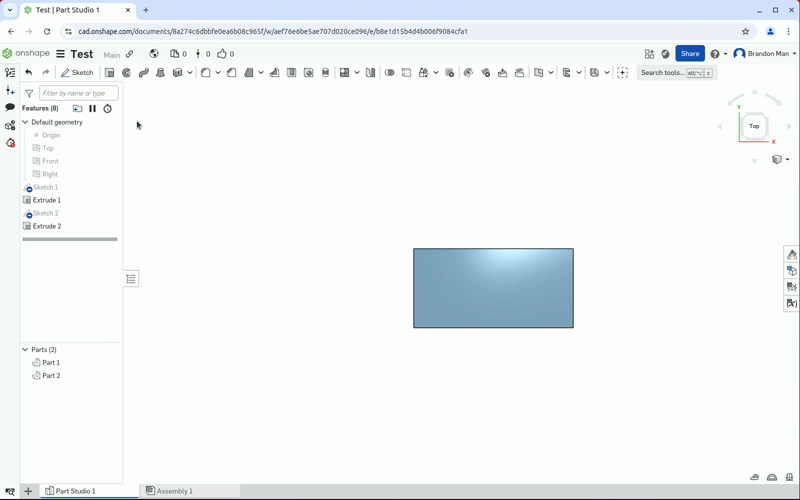
key(shift+h)
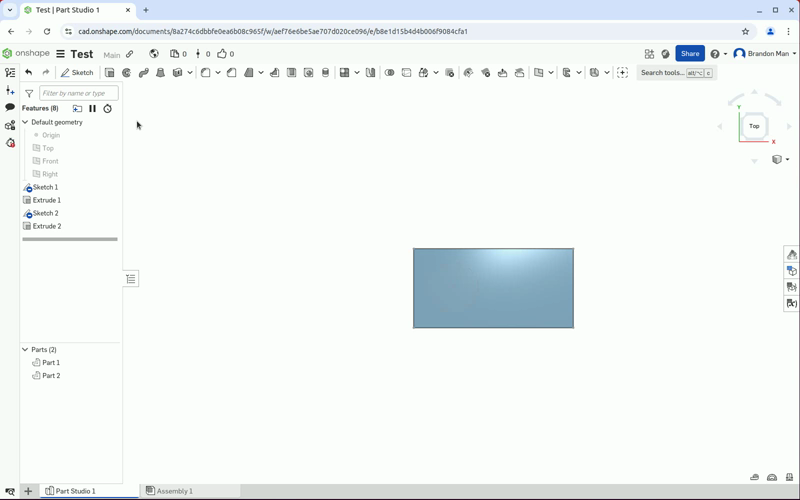
key(shift+h)
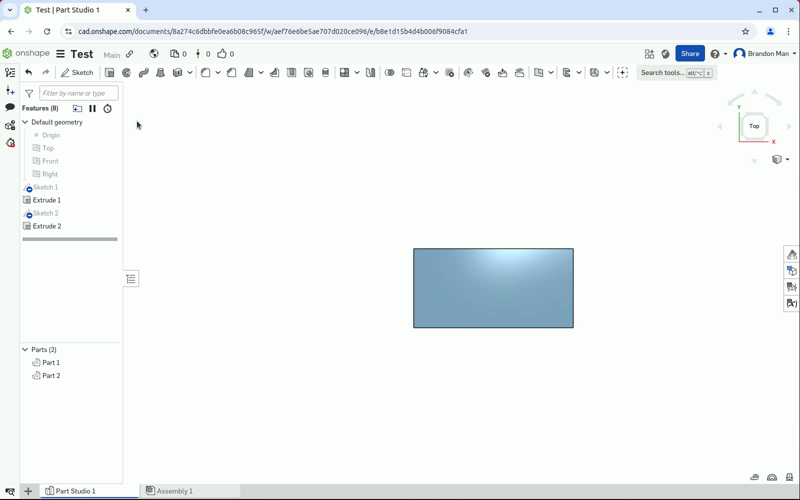
mouse_move(73, 189)
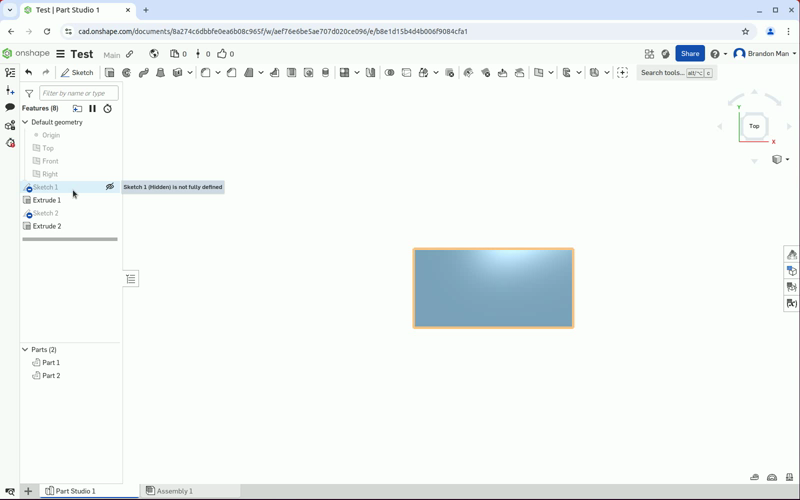
click(73, 189)
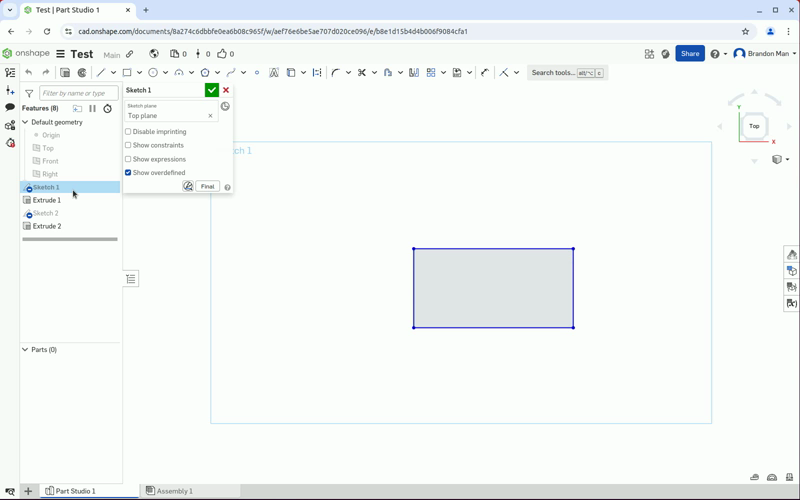
mouse_move(229, 92)
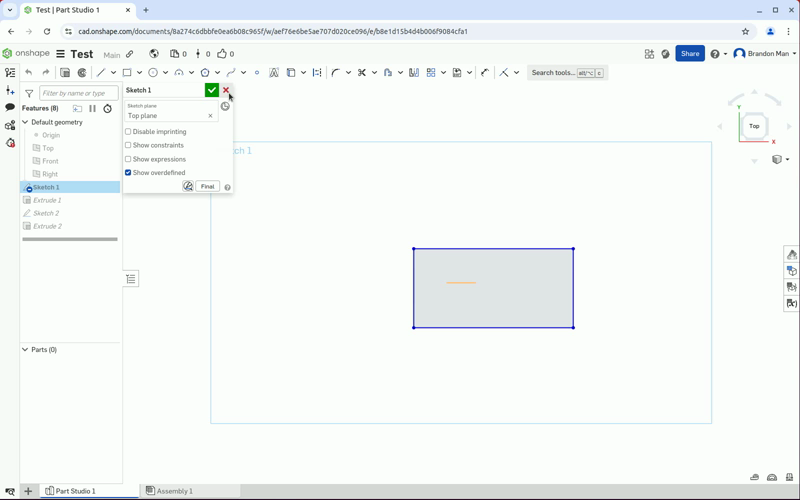
click(229, 92)
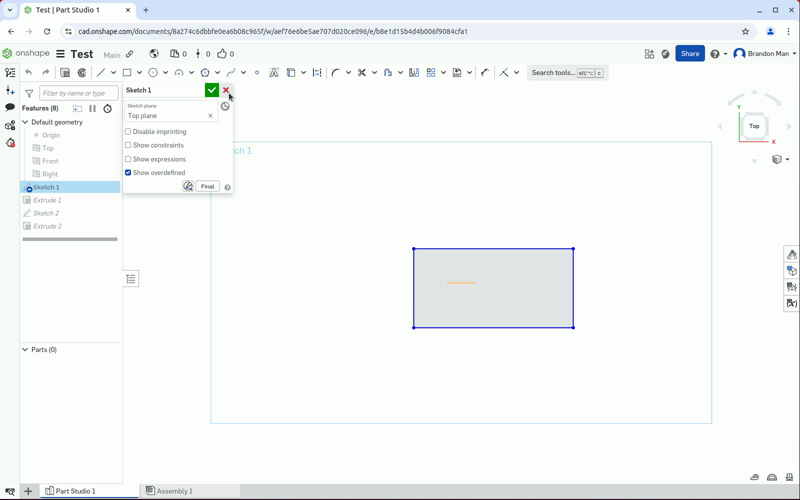
key(shift+s)
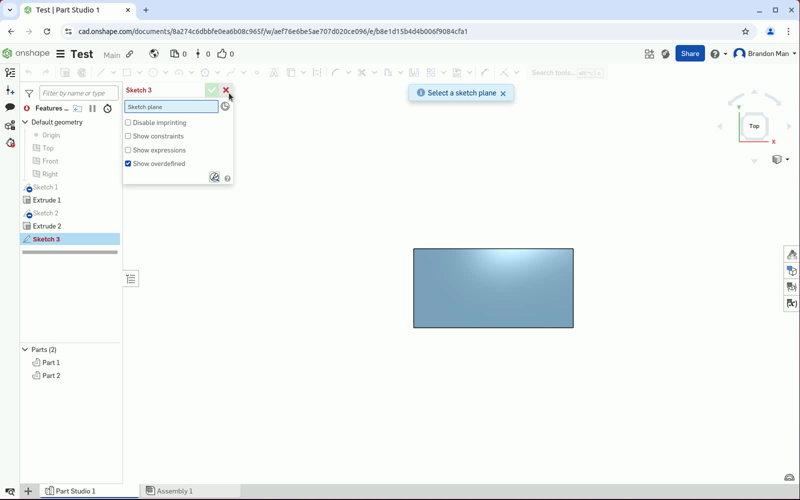
mouse_move(73, 150)
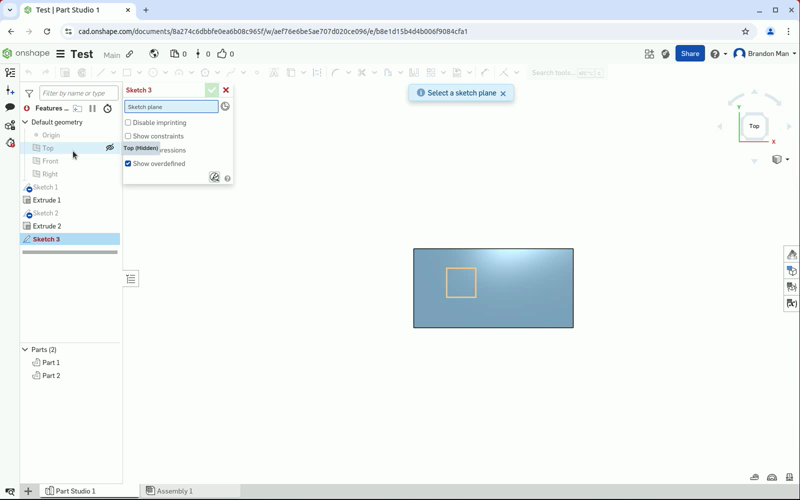
click(73, 150)
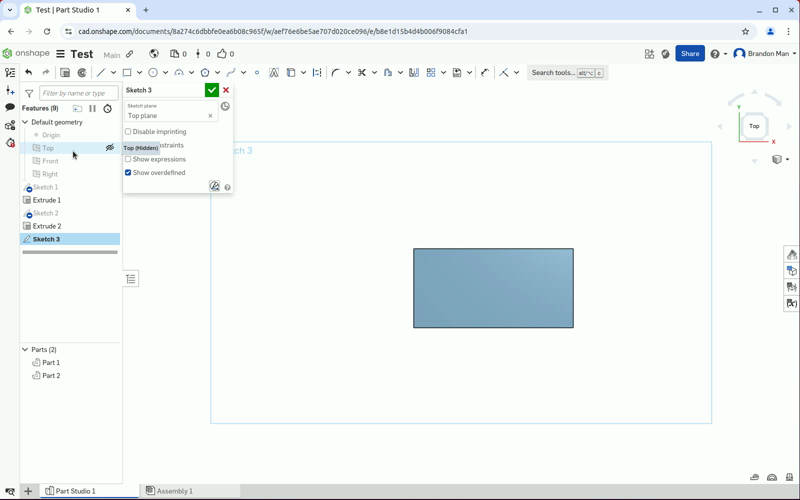
mouse_move(73, 352)
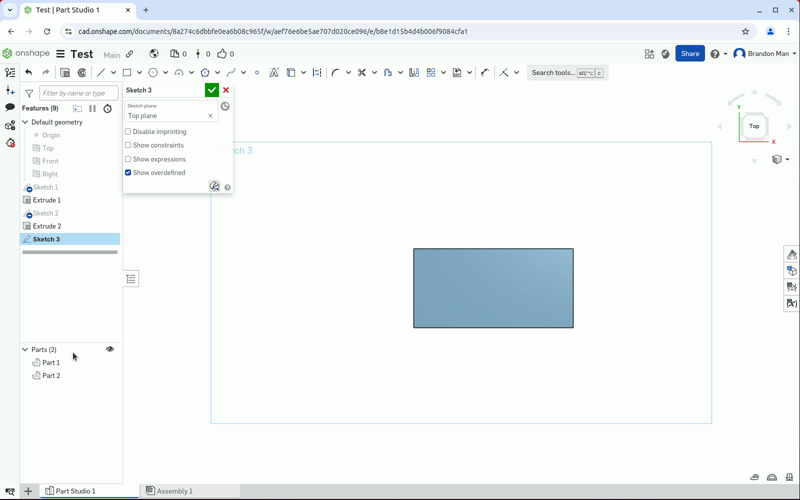
key(y)
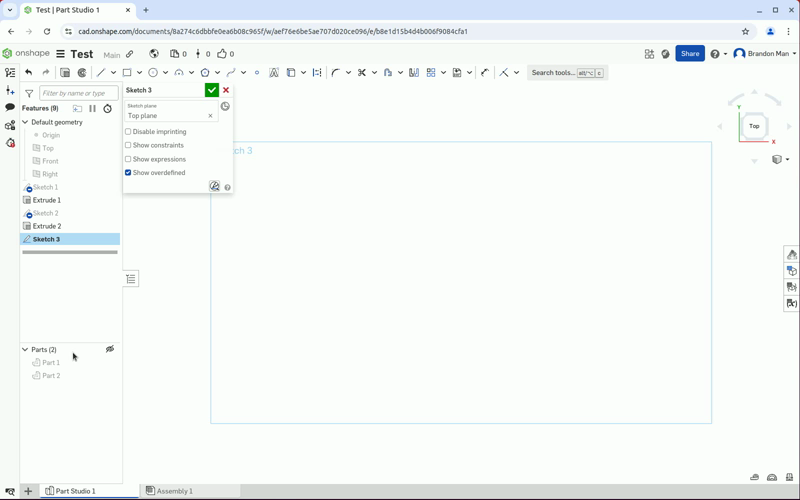
key(c)
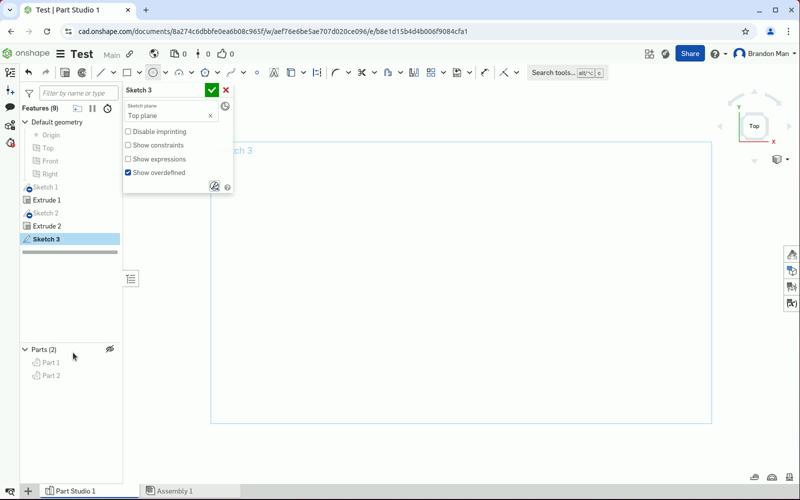
key_down(shift)
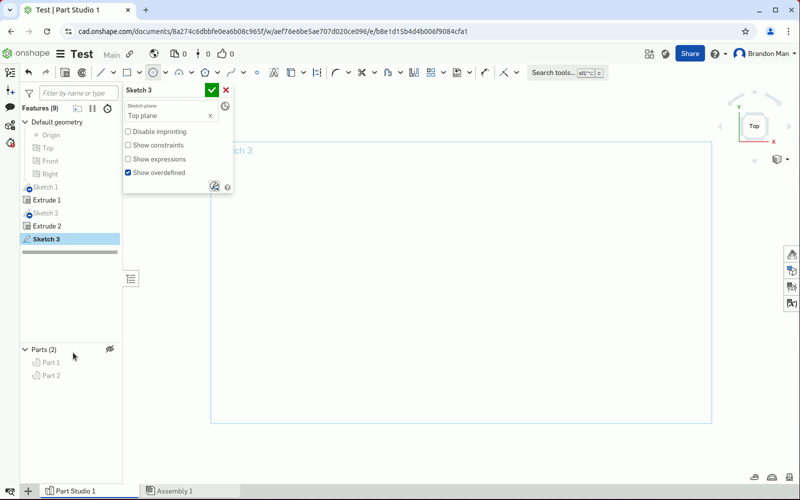
mouse_move(534, 287)
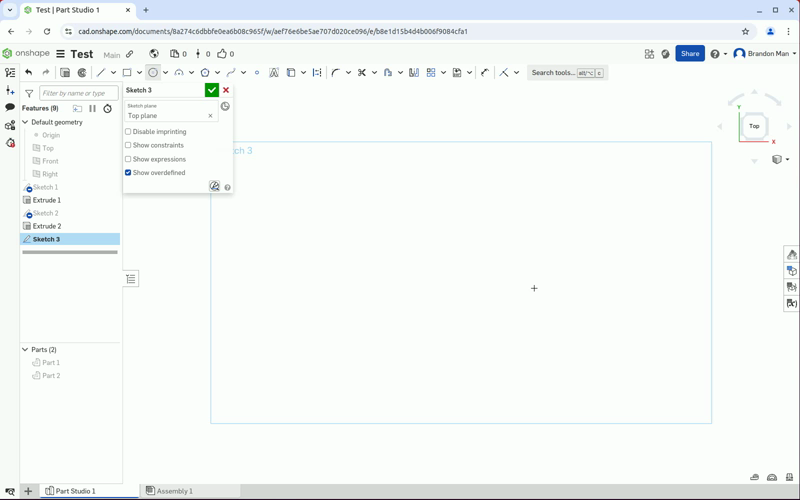
click(534, 287)
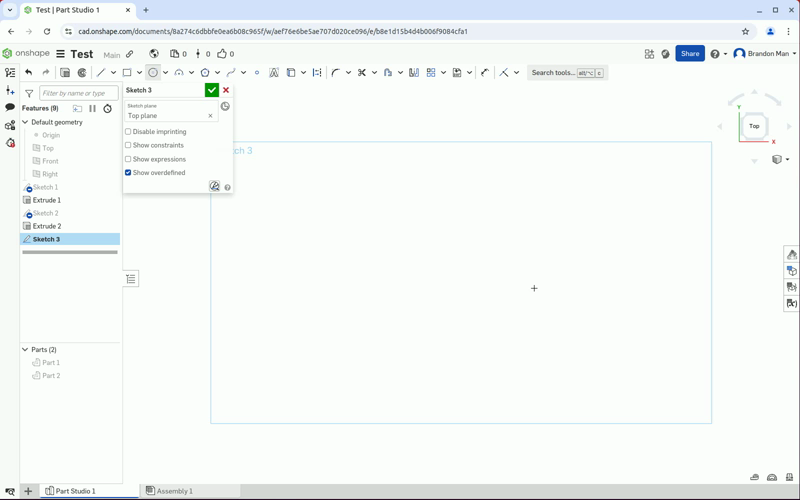
key_up(shift)
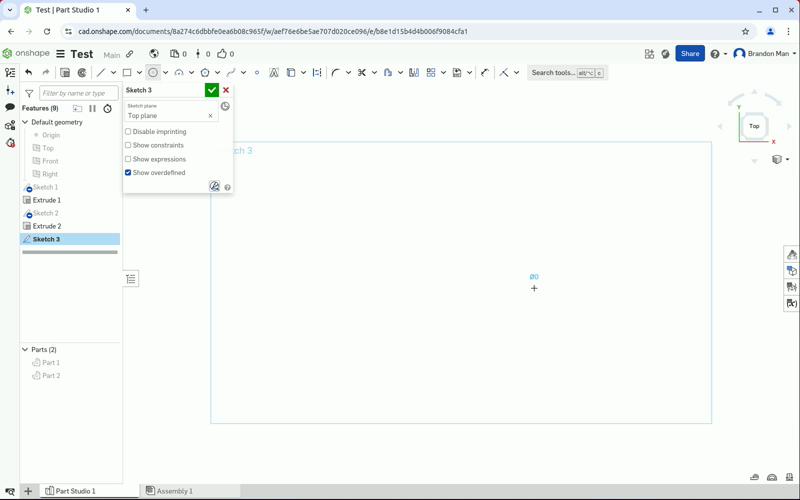
mouse_move(559, 287)
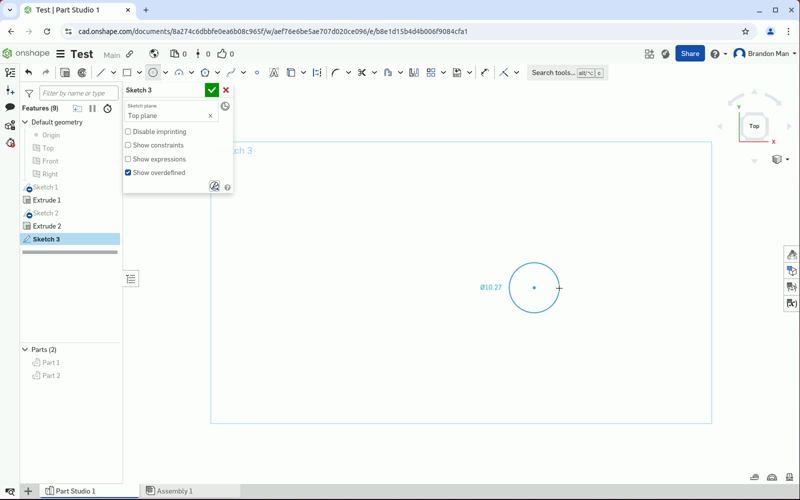
click(559, 287)
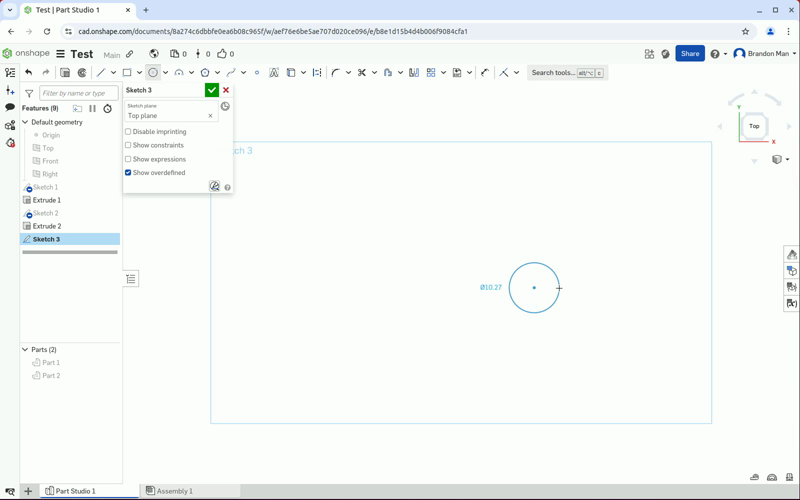
key(esc)
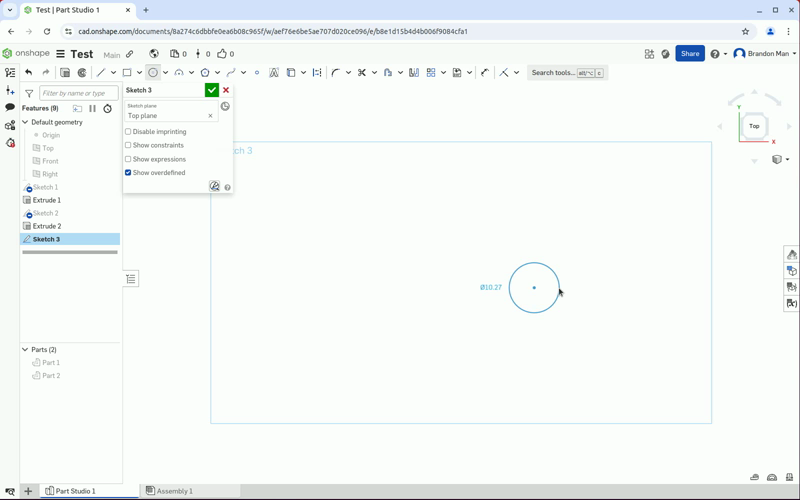
mouse_move(540, 304)
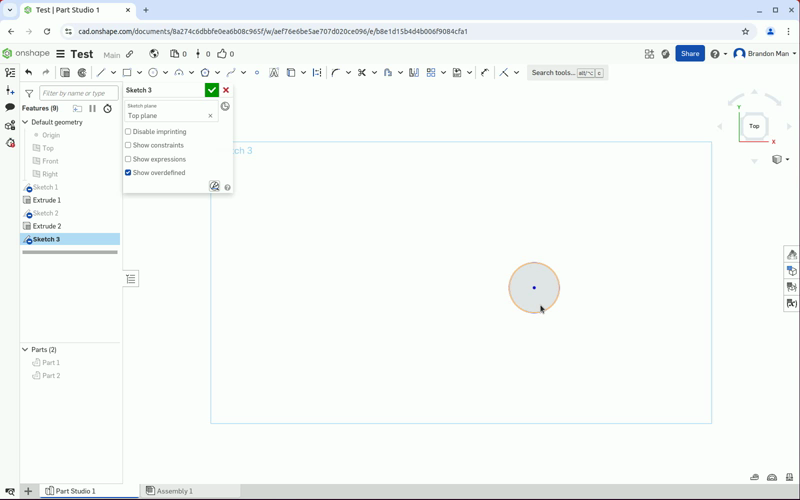
click(540, 304)
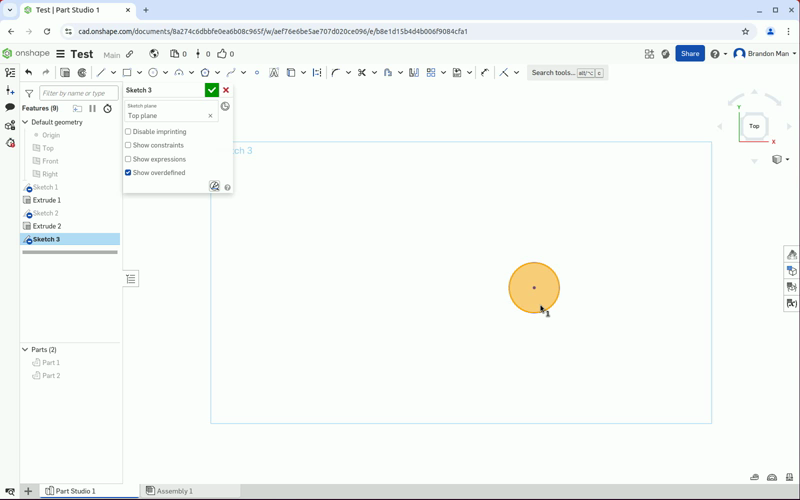
mouse_move(73, 352)
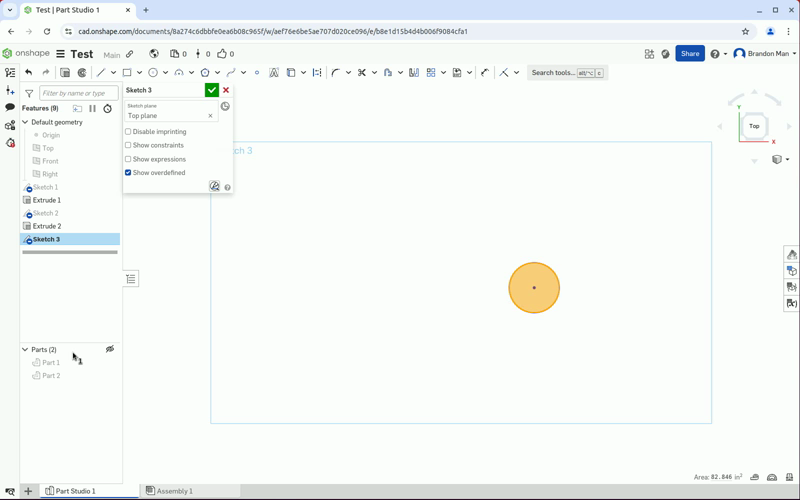
key(shift+y)
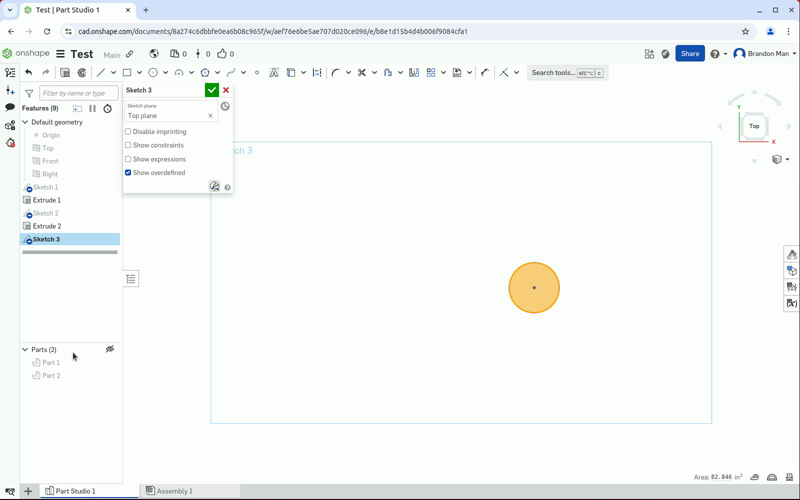
key(shift+e)
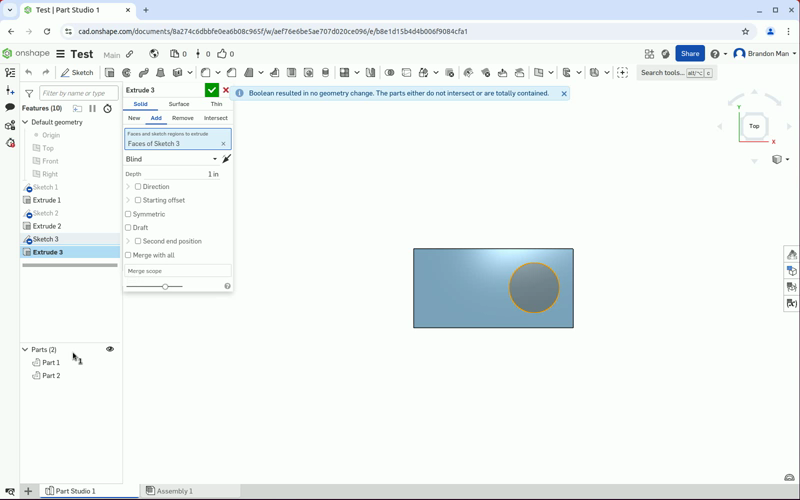
mouse_move(143, 106)
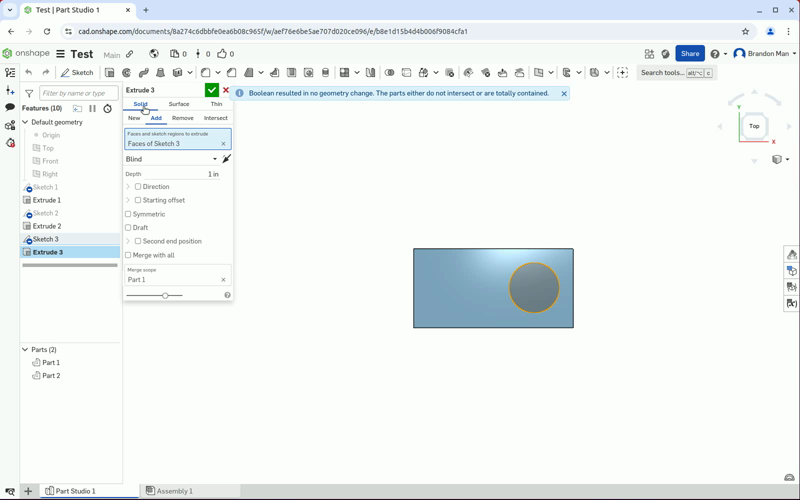
click(143, 106)
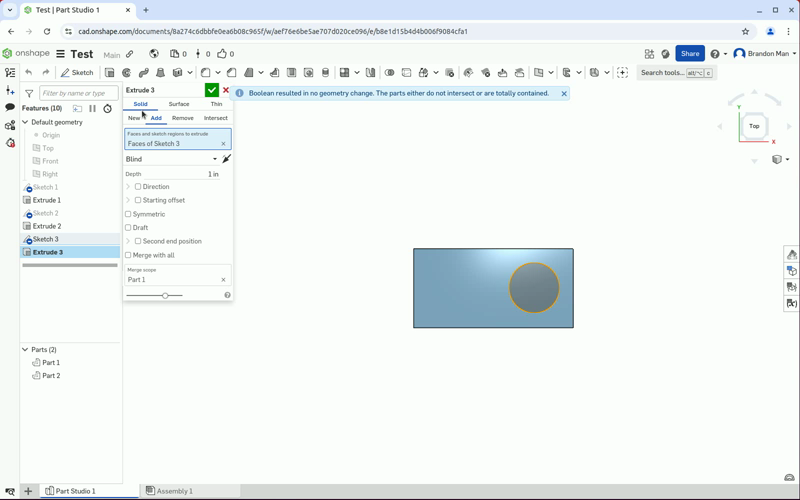
mouse_move(137, 120)
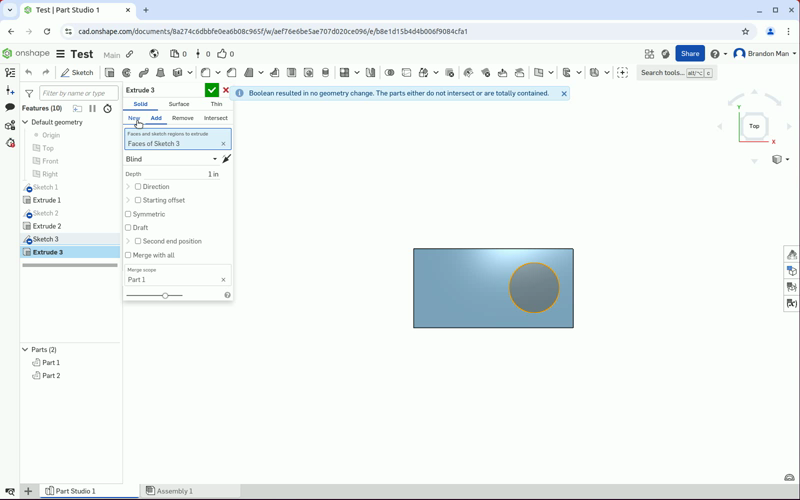
click(137, 120)
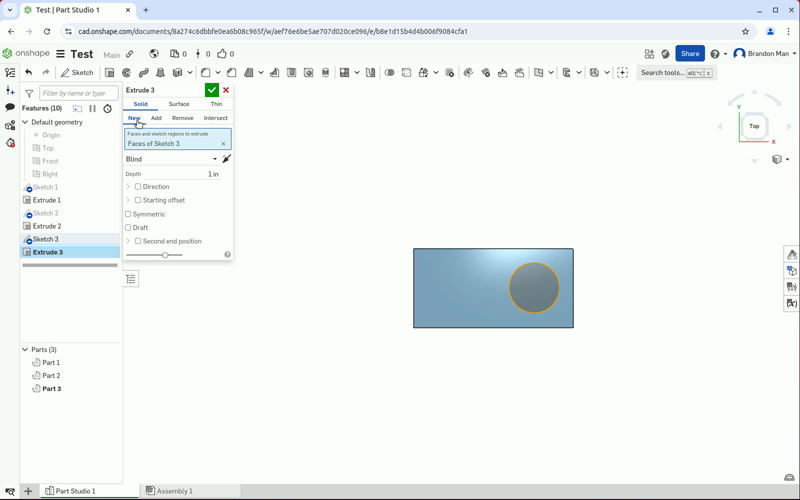
key(tab, 4)
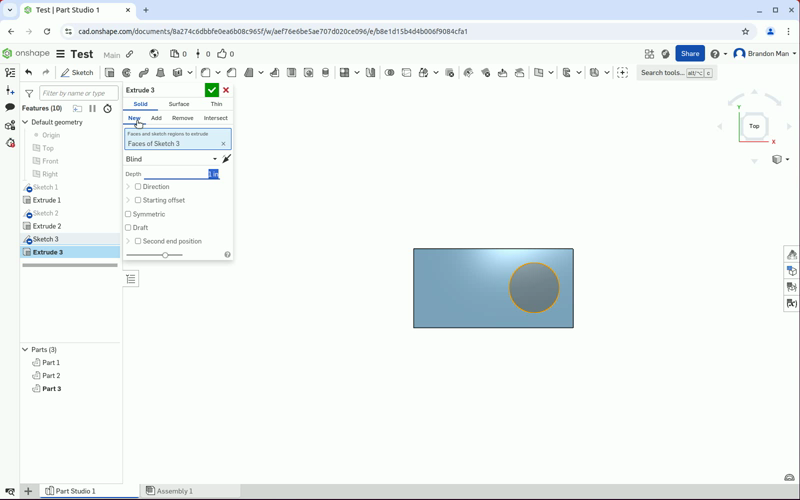
text(-6.499)
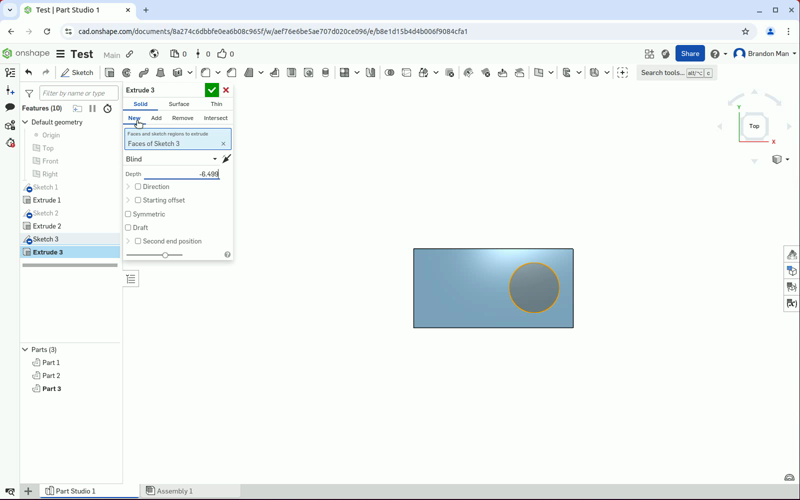
key(enter)
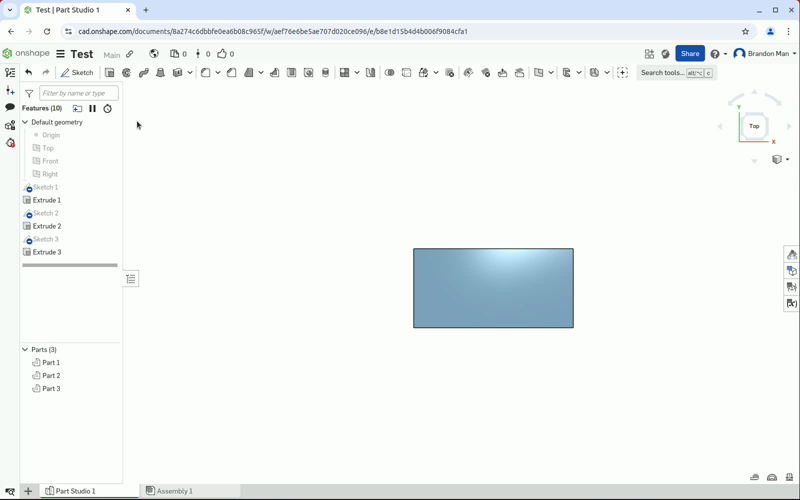
key(shift+h)
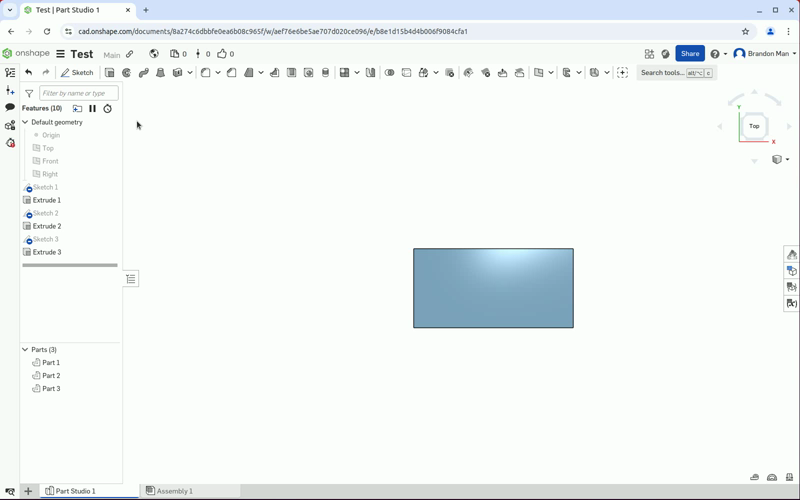
key(shift+h)
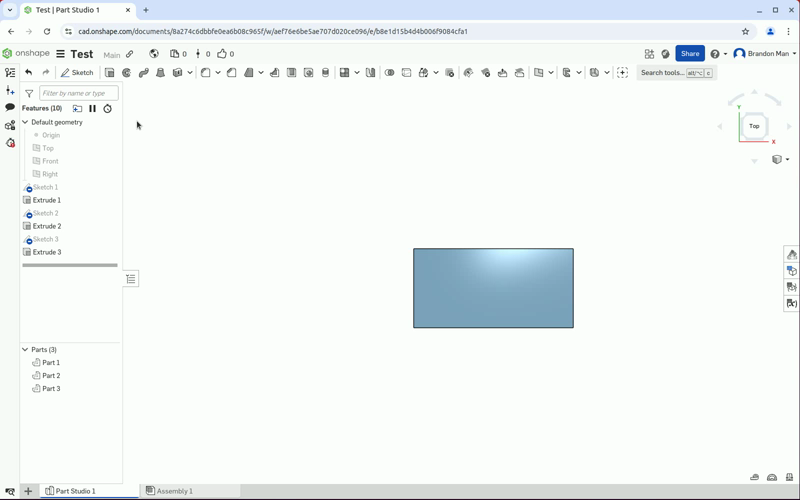
mouse_move(73, 189)
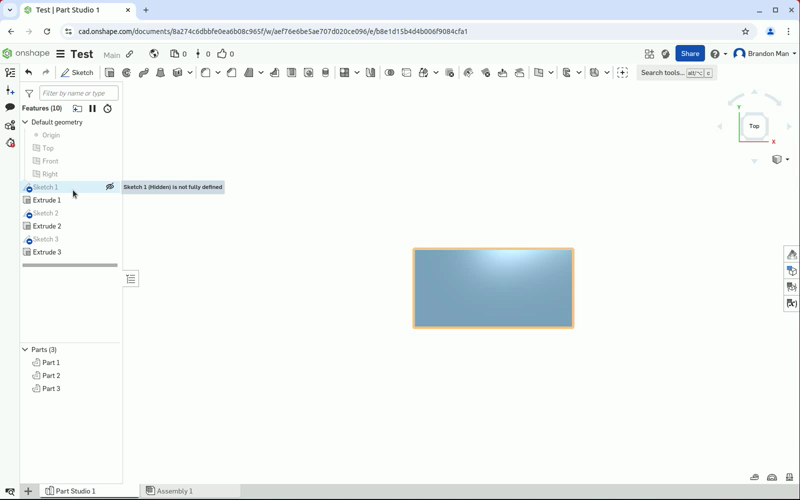
click(73, 189)
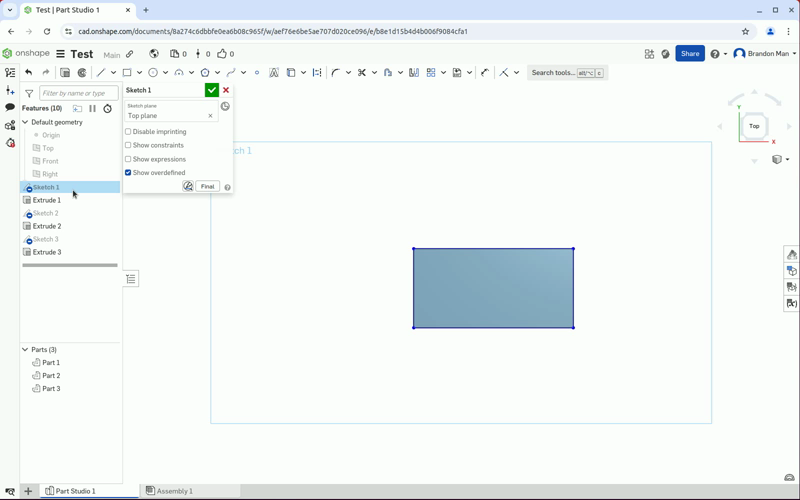
mouse_move(229, 92)
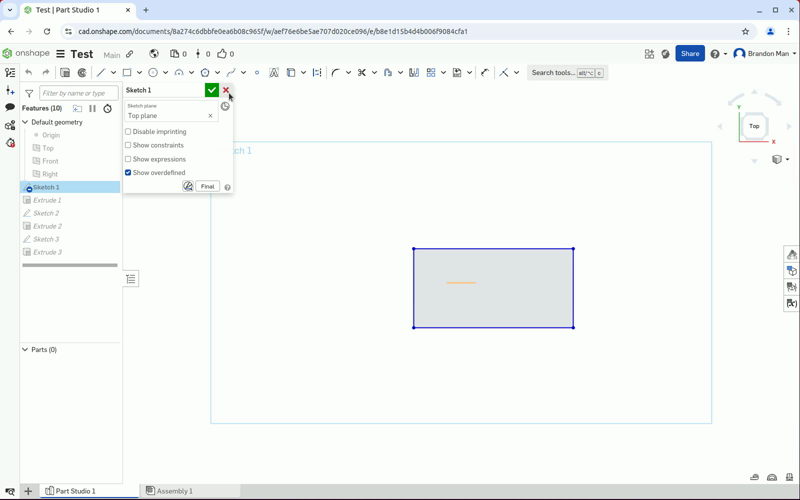
click(229, 92)
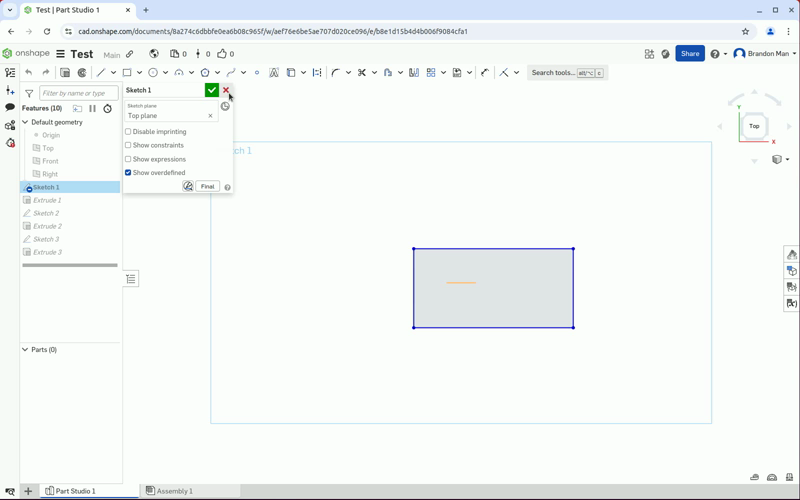
key(shift+s)
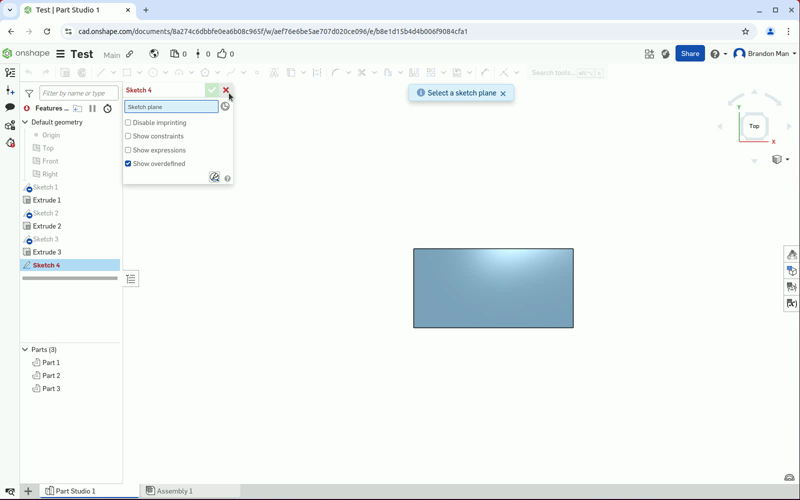
mouse_move(73, 150)
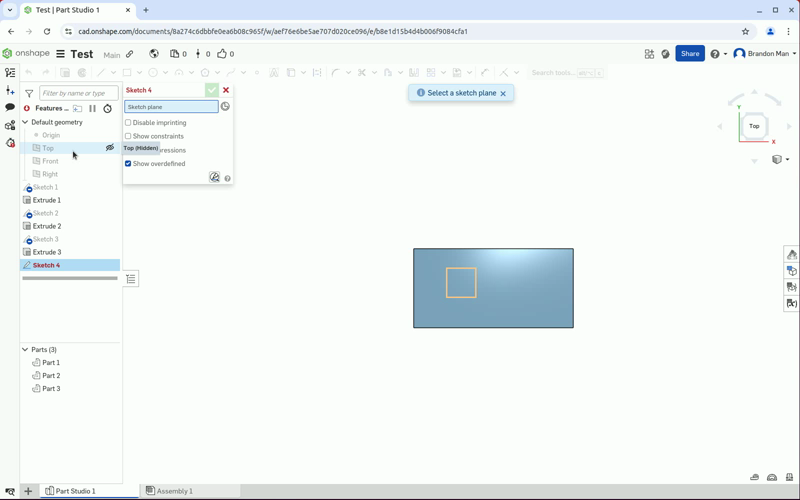
click(73, 150)
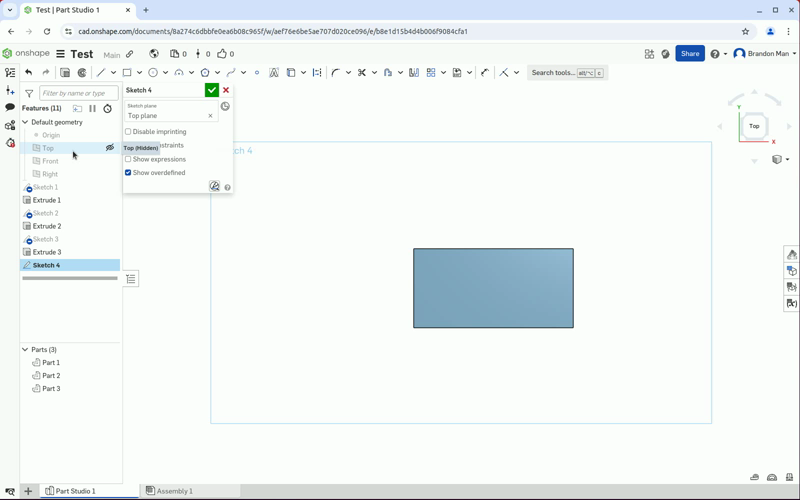
mouse_move(73, 352)
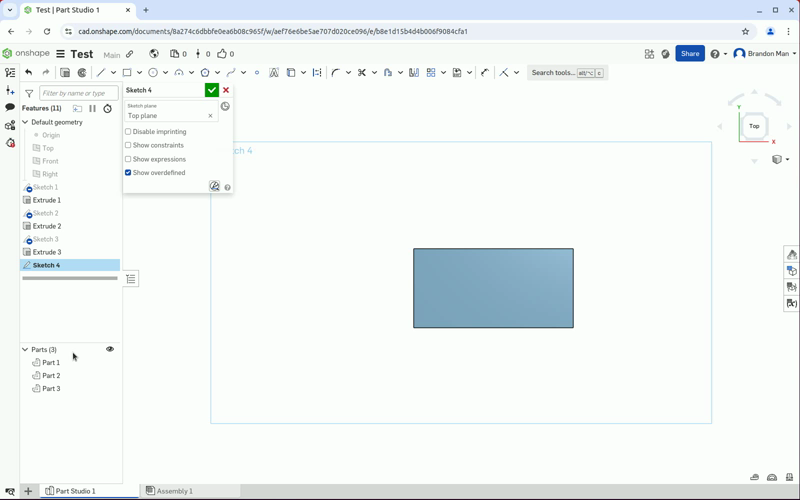
key(y)
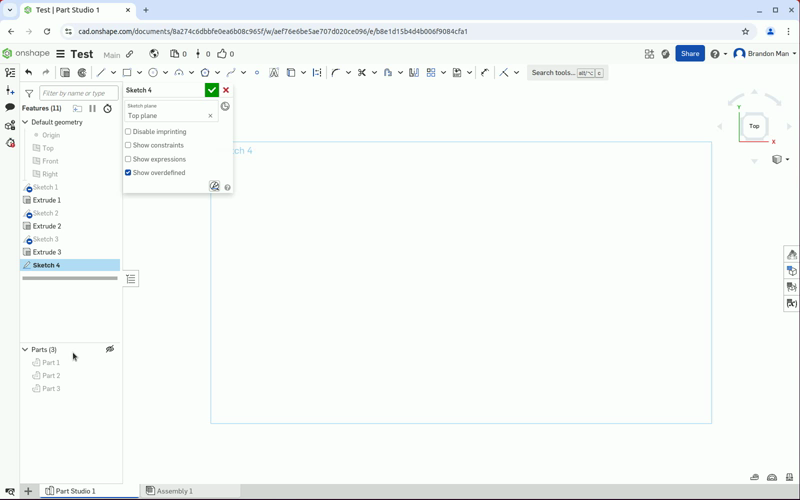
key(l)
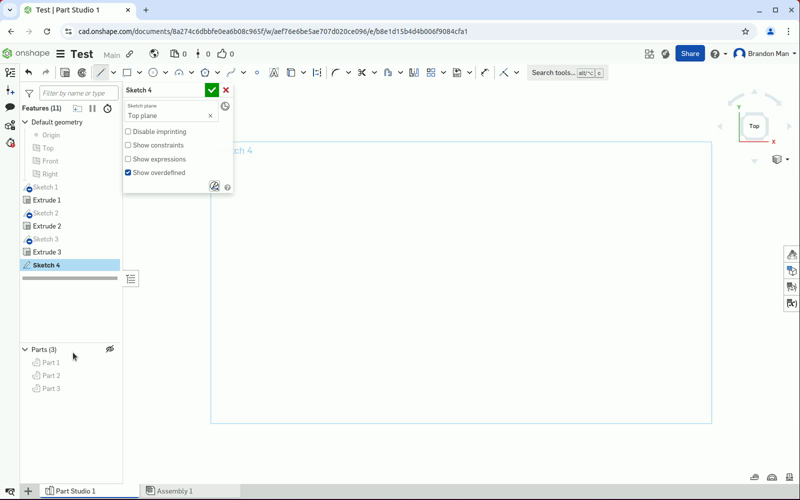
key_down(shift)
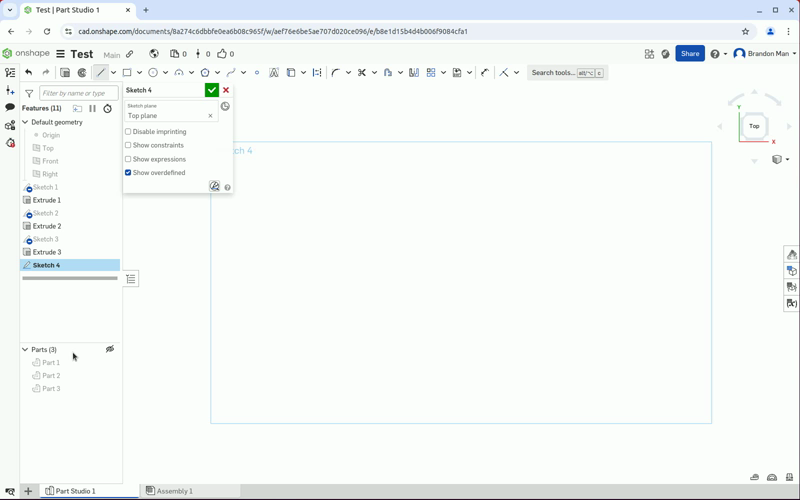
mouse_move(429, 312)
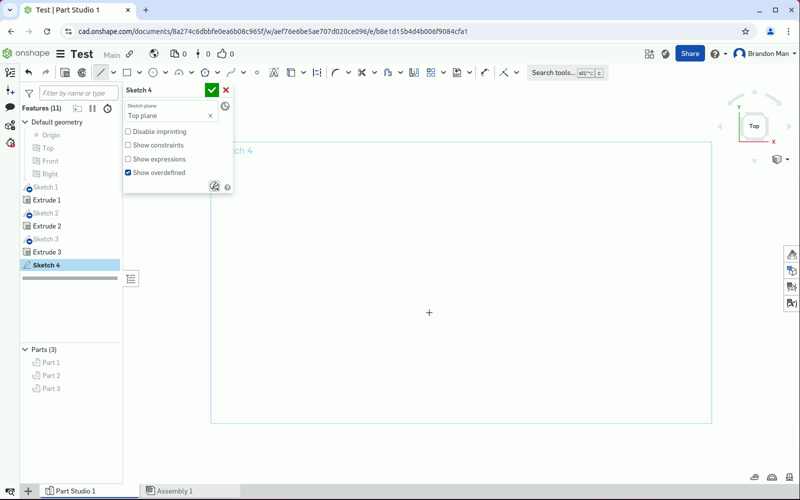
click(429, 312)
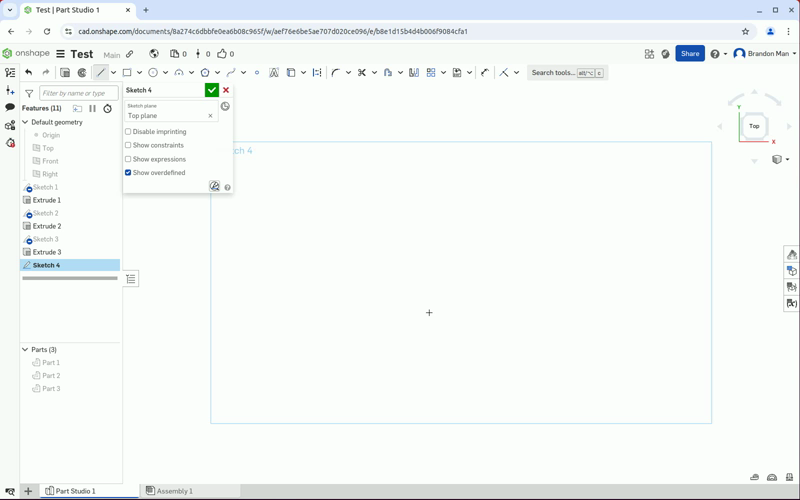
key_up(shift)
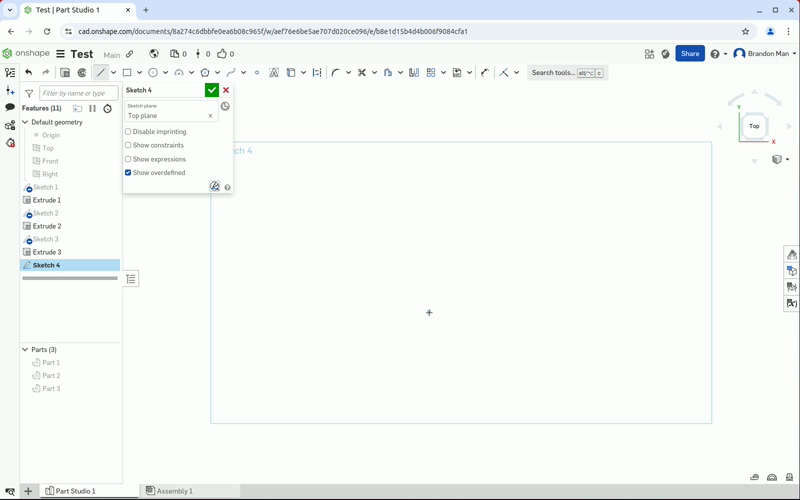
key_down(shift)
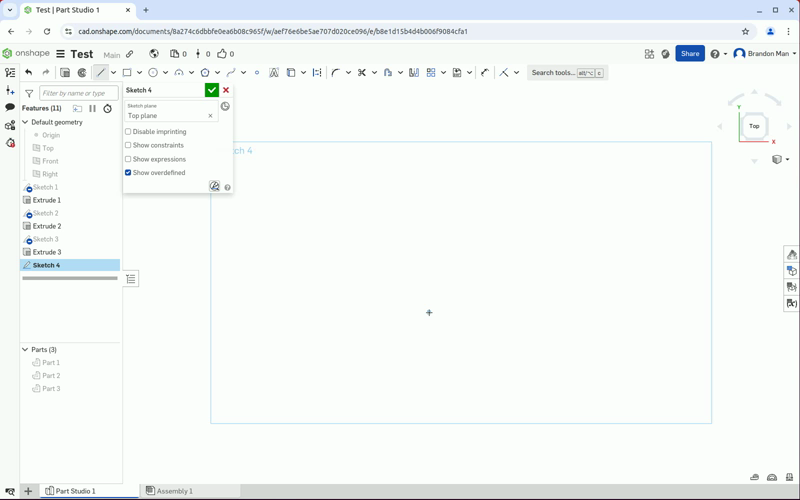
mouse_move(558, 312)
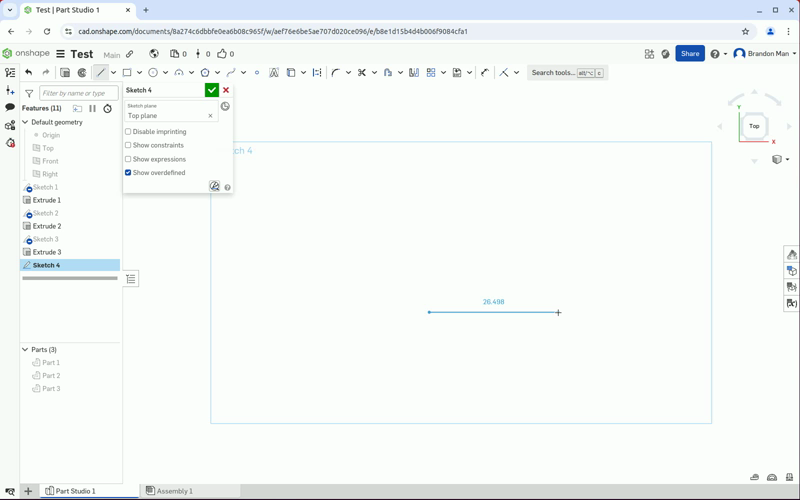
click(558, 312)
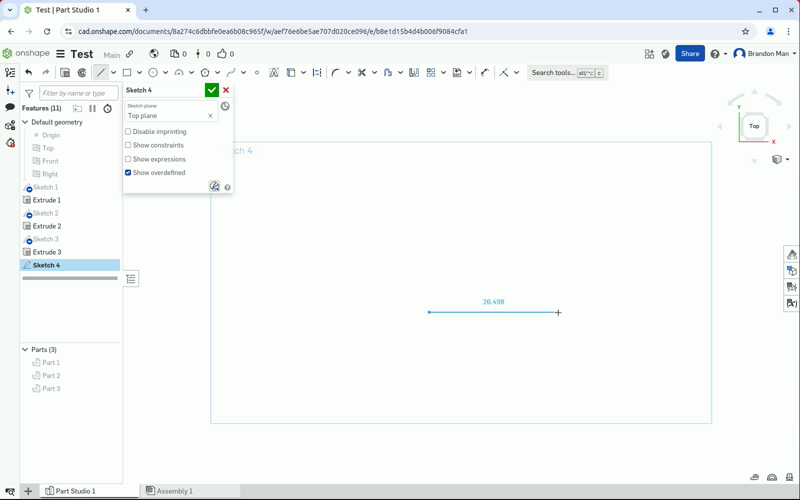
key_up(shift)
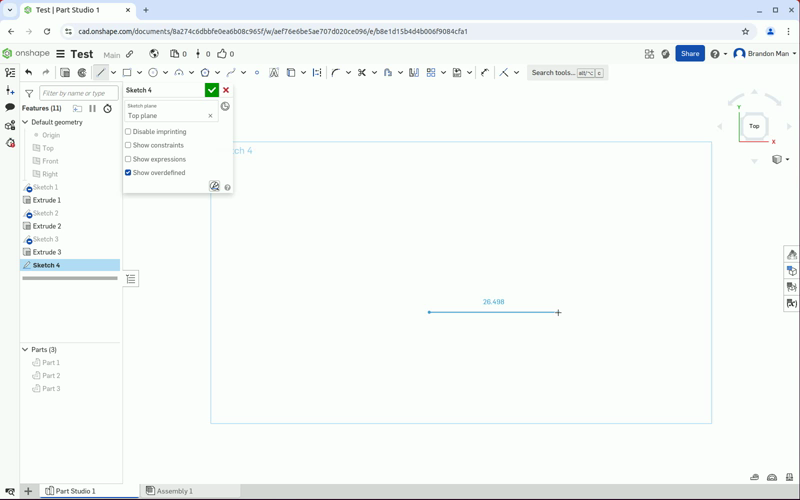
key_down(shift)
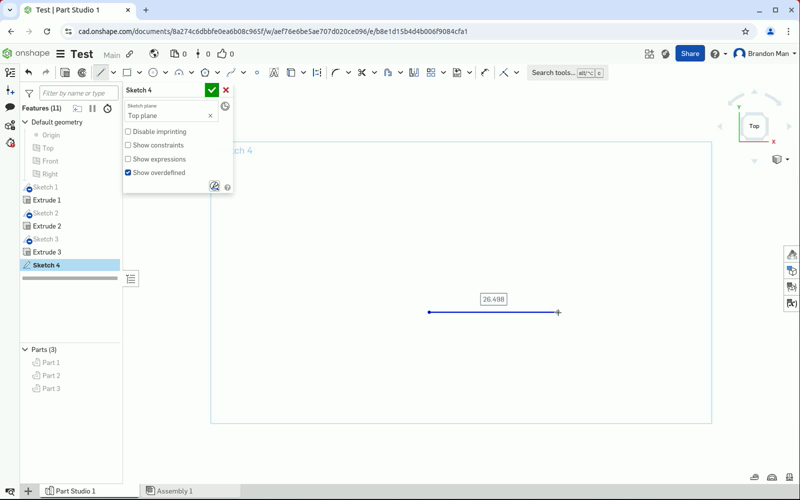
mouse_move(588, 312)
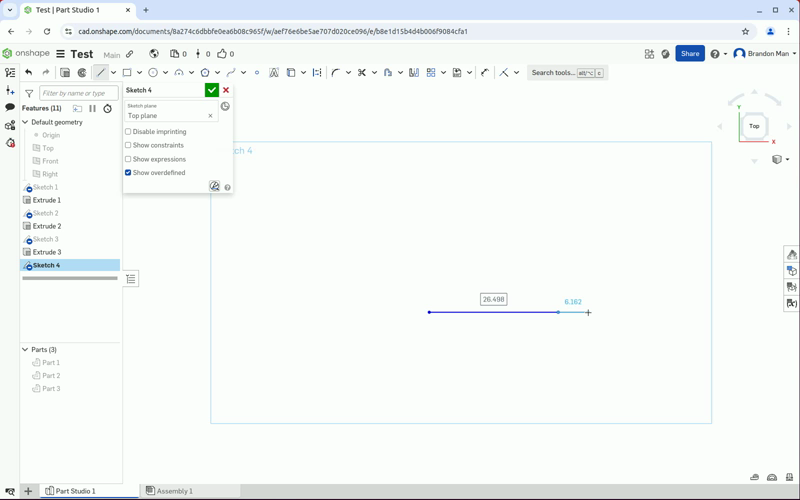
mouse_move(558, 263)
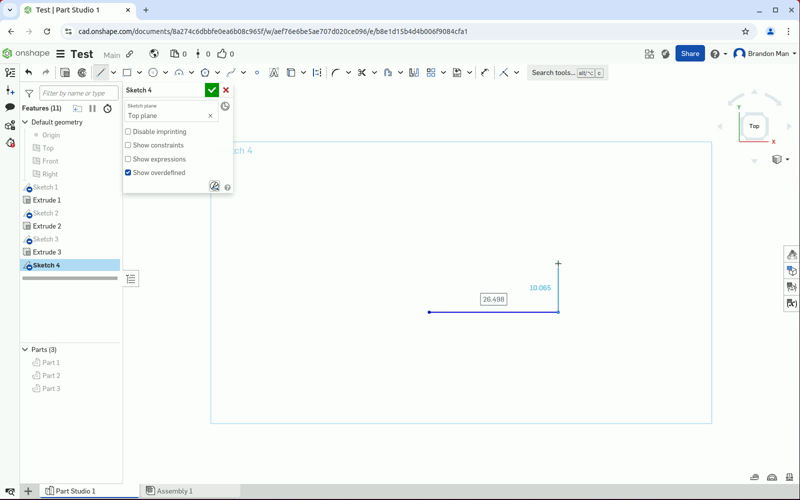
click(558, 263)
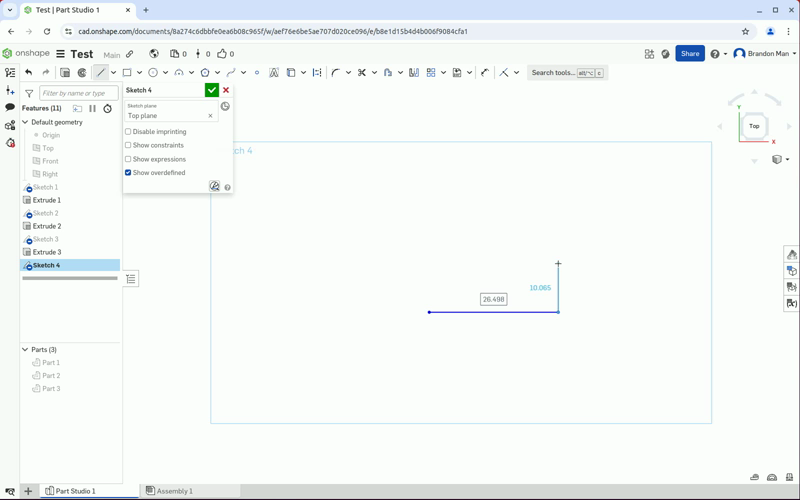
key_up(shift)
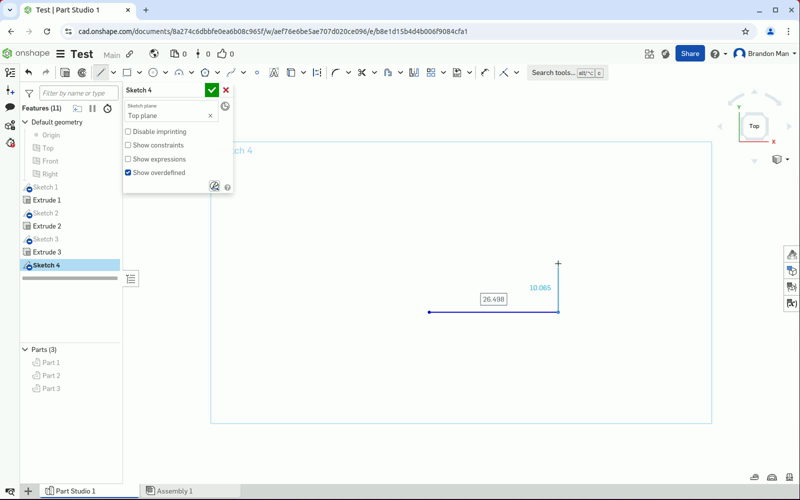
key_down(shift)
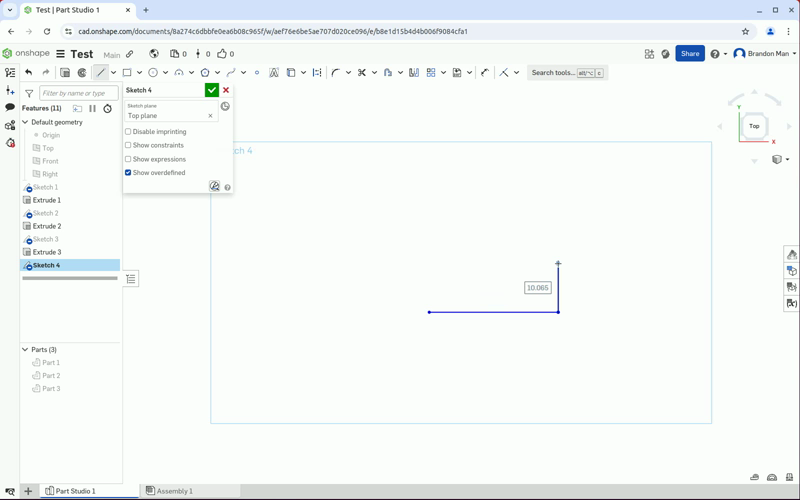
mouse_move(429, 263)
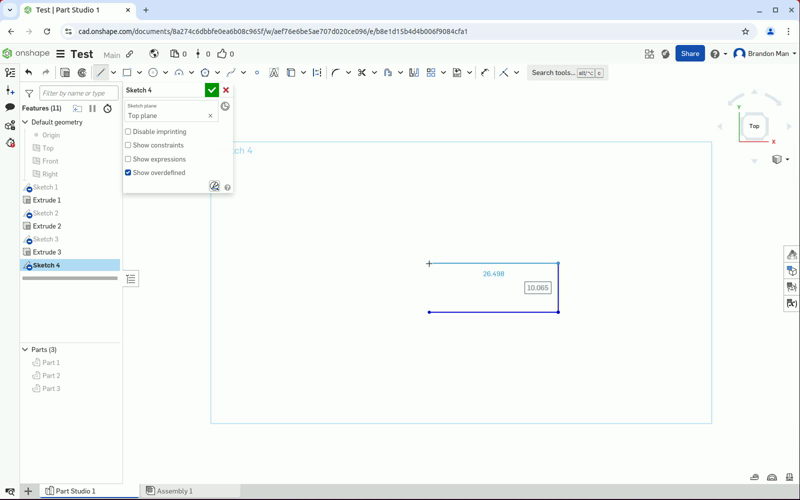
click(429, 263)
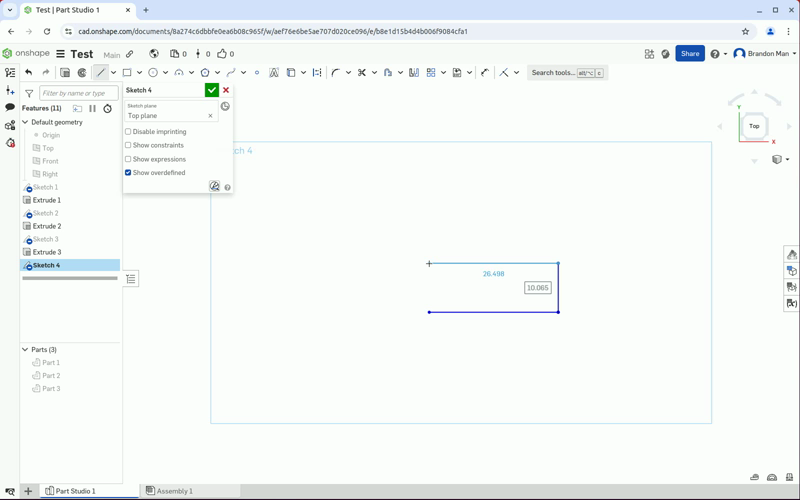
key_up(shift)
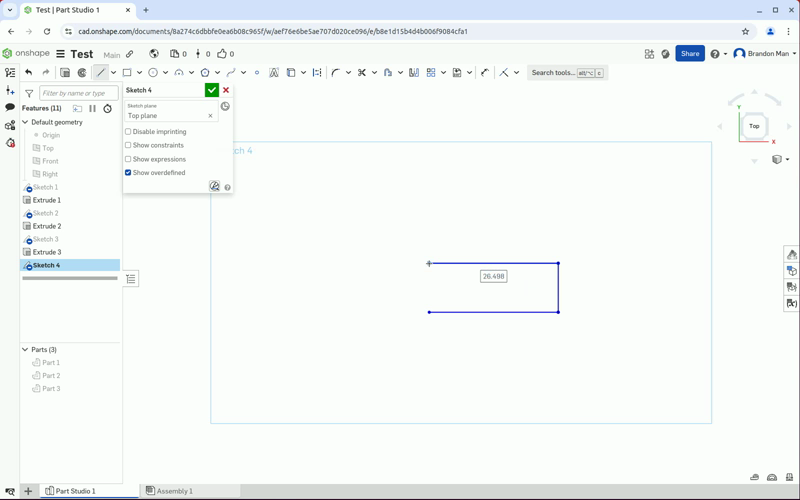
mouse_move(459, 263)
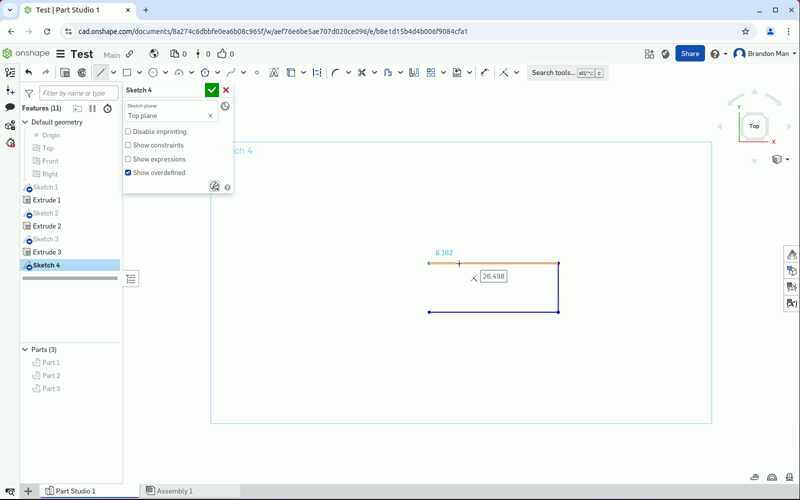
key_down(shift)
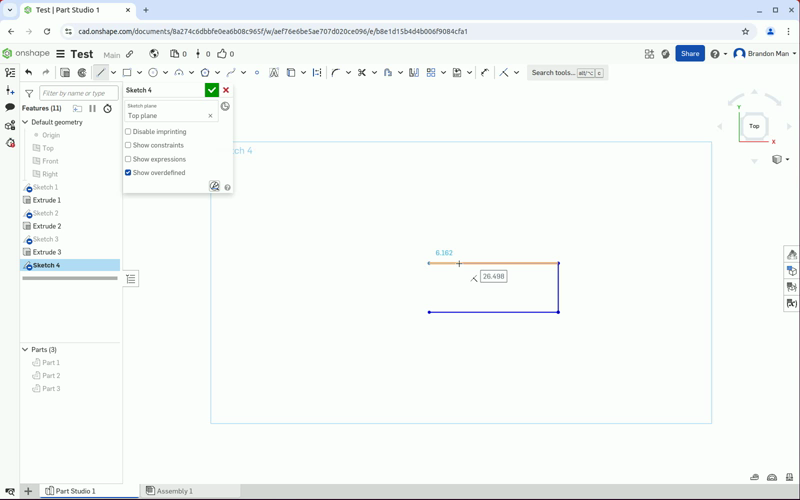
mouse_move(429, 312)
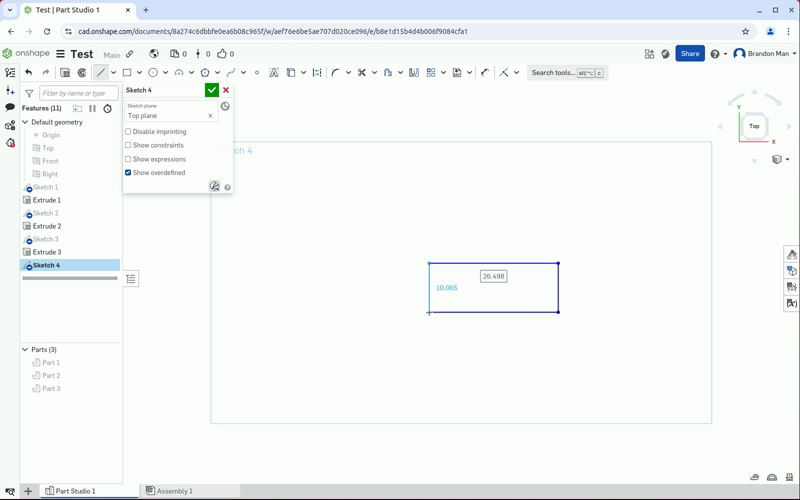
key_up(shift)
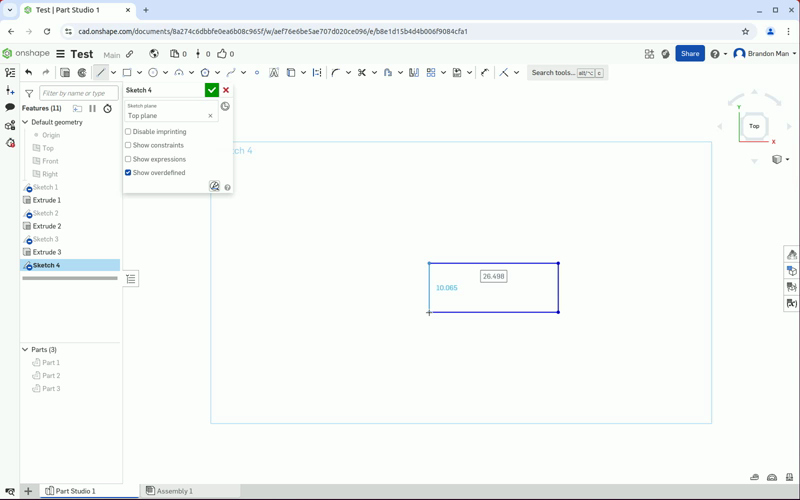
click(429, 312)
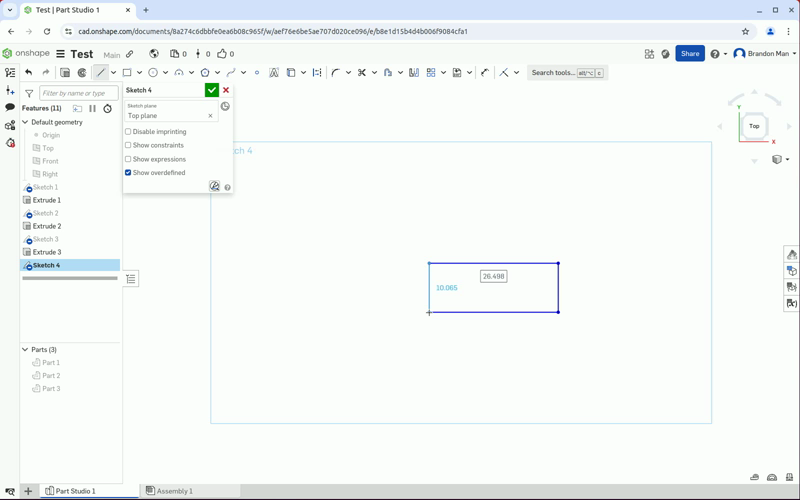
key(esc)
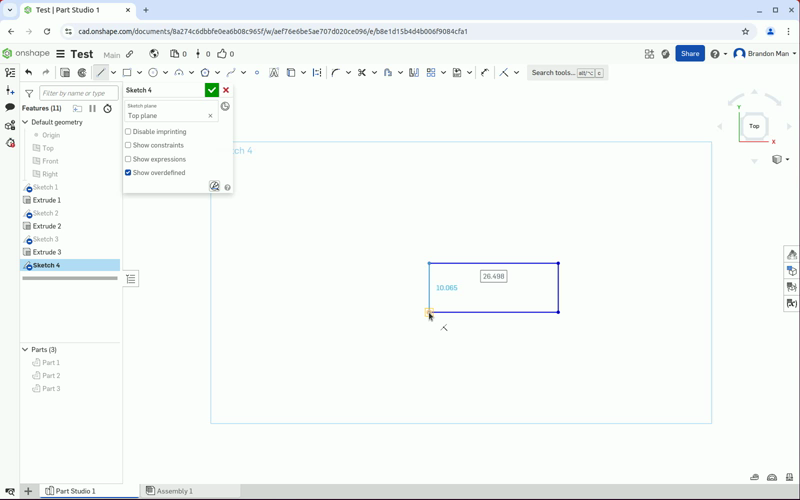
mouse_move(511, 272)
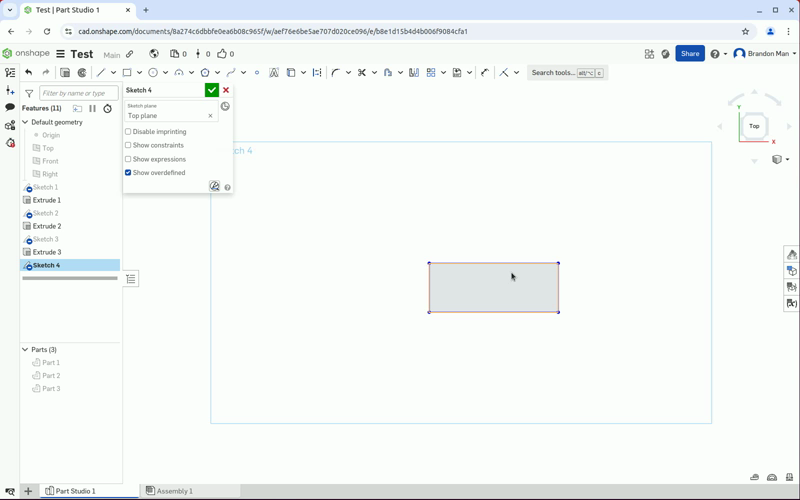
click(511, 272)
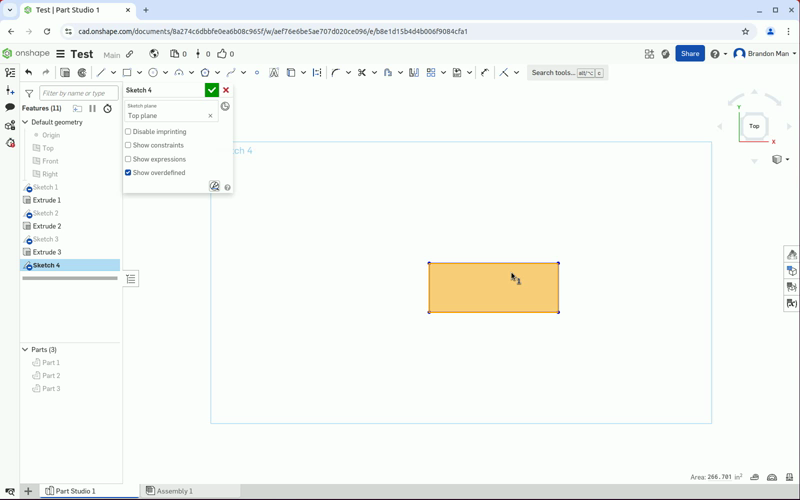
mouse_move(73, 352)
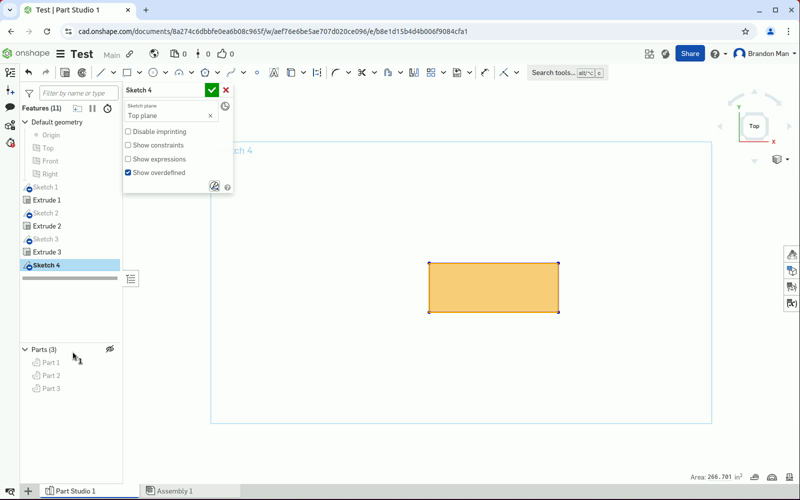
key(shift+y)
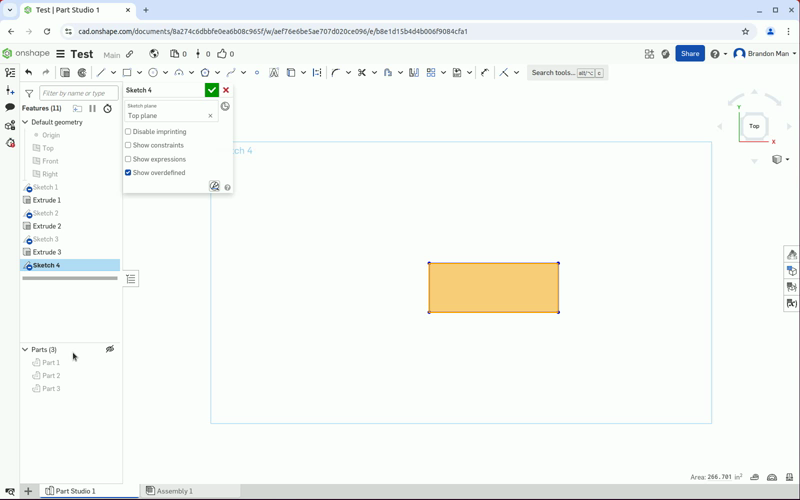
key(shift+e)
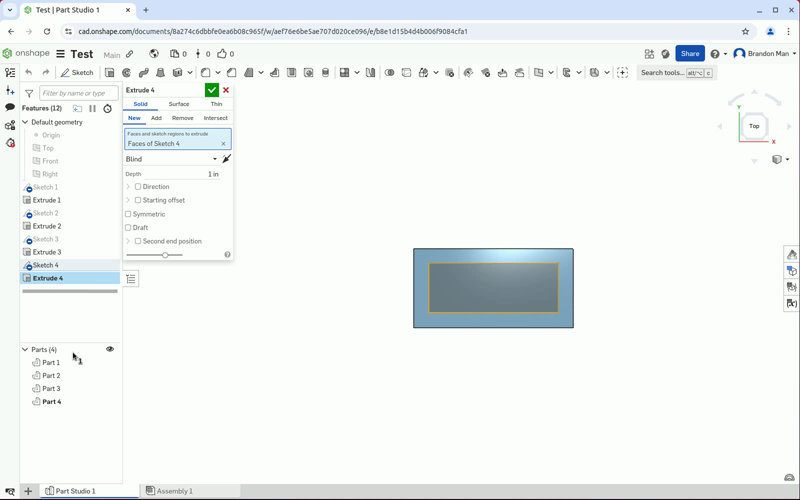
mouse_move(143, 106)
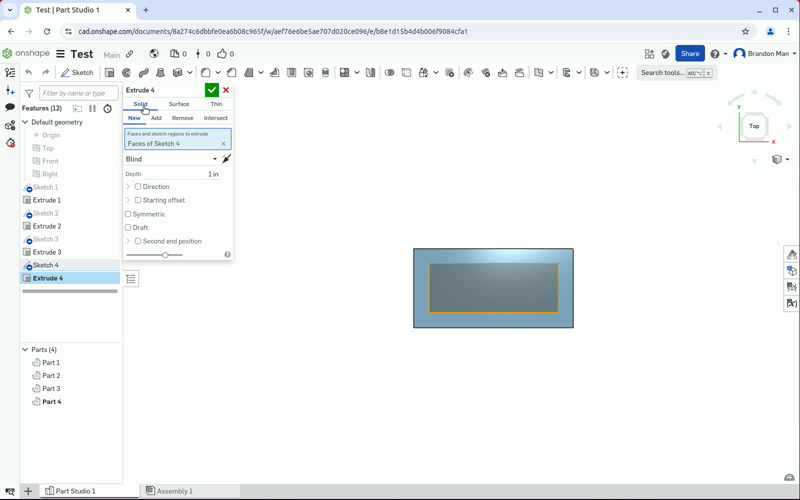
click(143, 106)
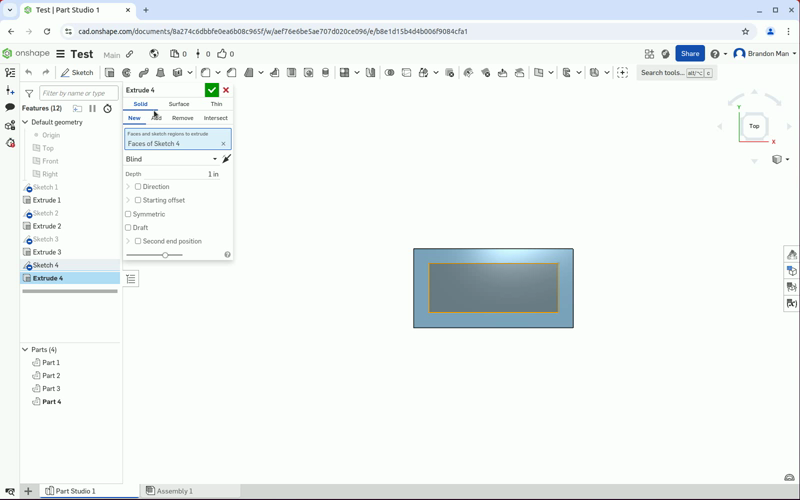
mouse_move(186, 120)
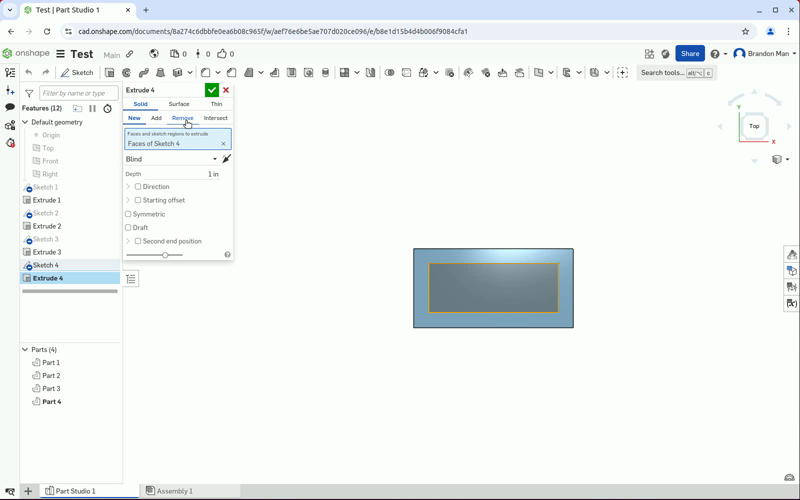
click(186, 120)
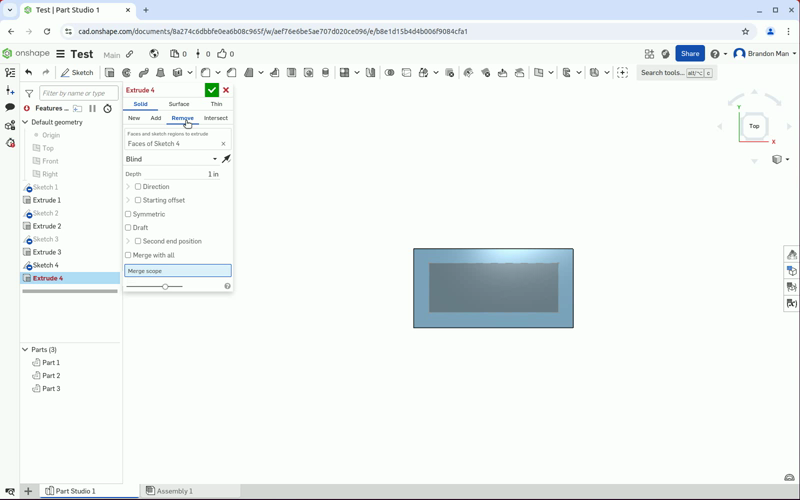
key(tab, 4)
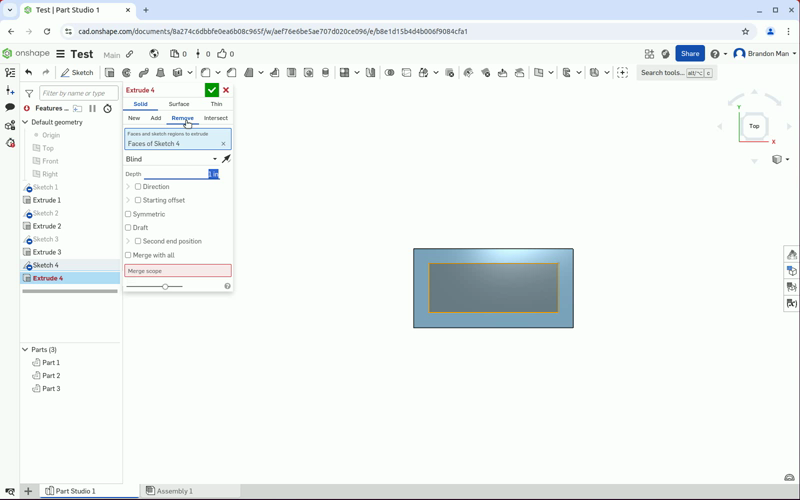
text(-8.425)
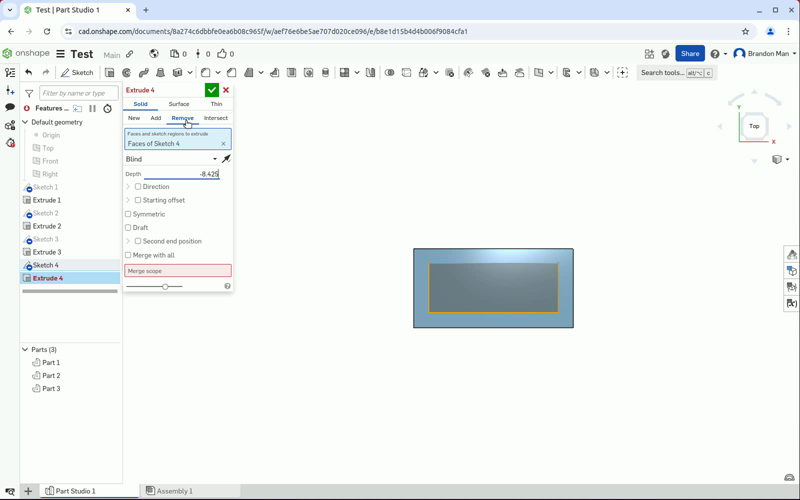
key(tab, 6)
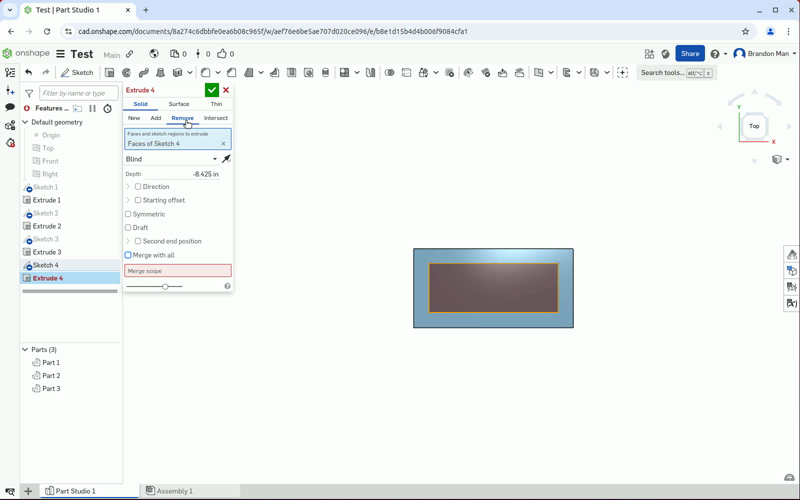
key(space)
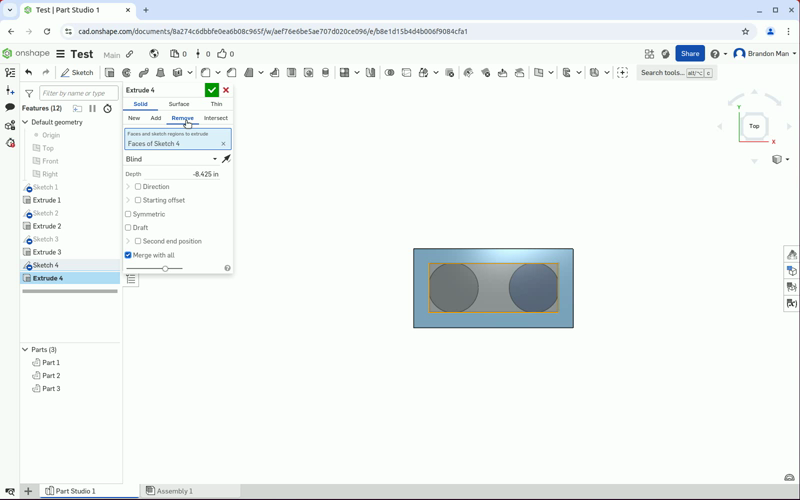
key(enter)
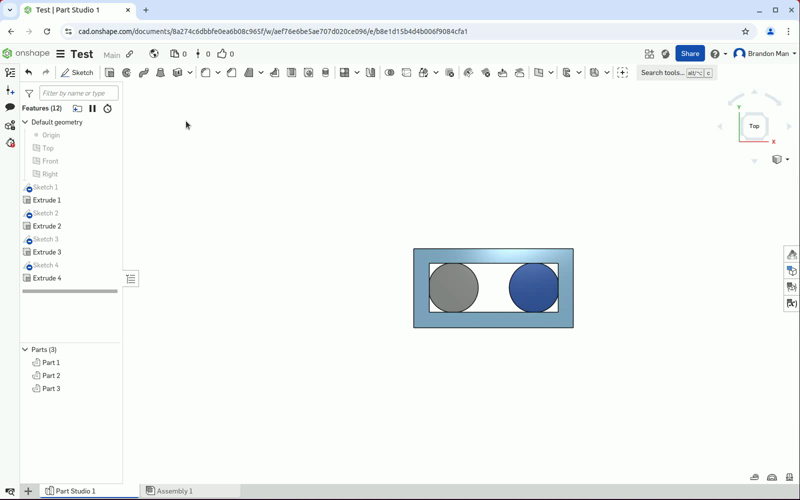
key(shift+h)
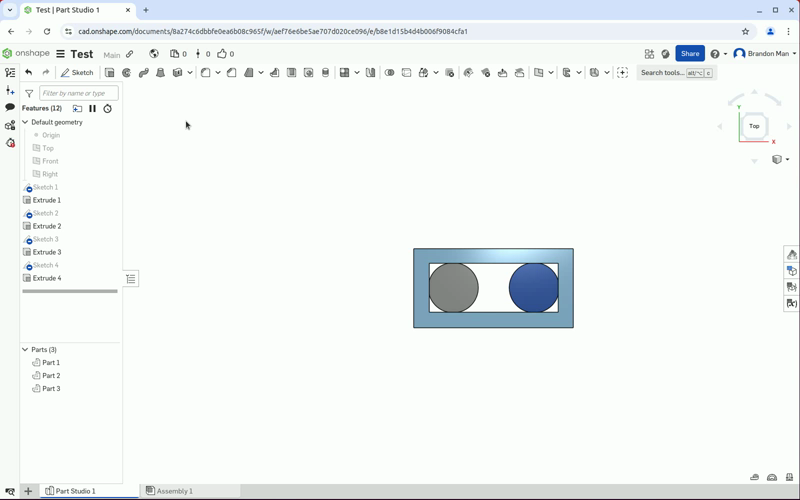
key(shift+h)
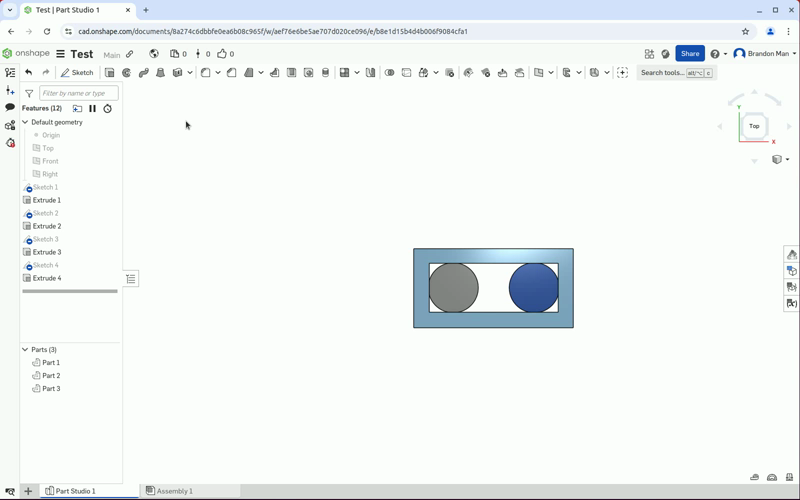
mouse_move(73, 189)
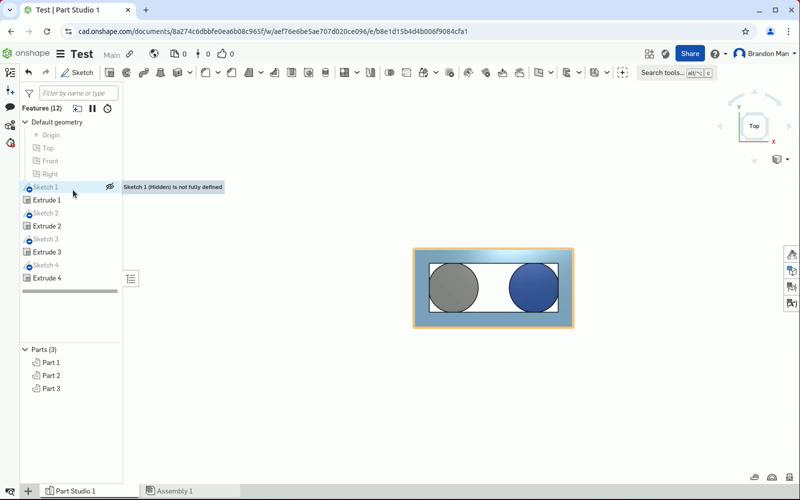
click(73, 189)
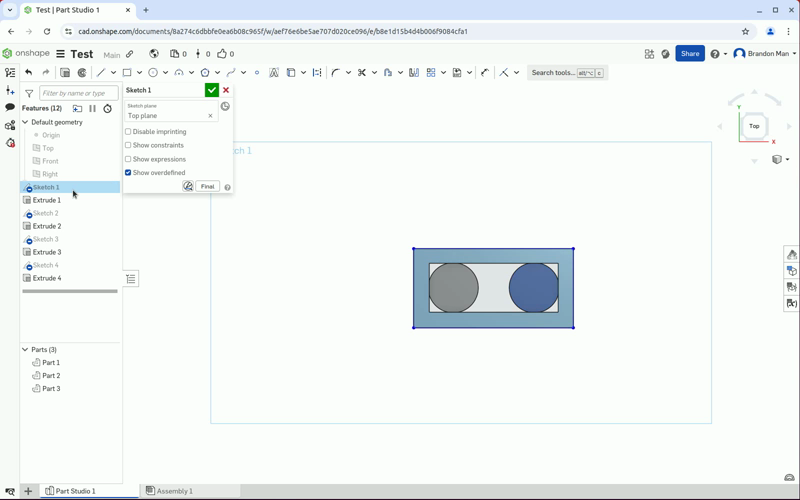
mouse_move(229, 92)
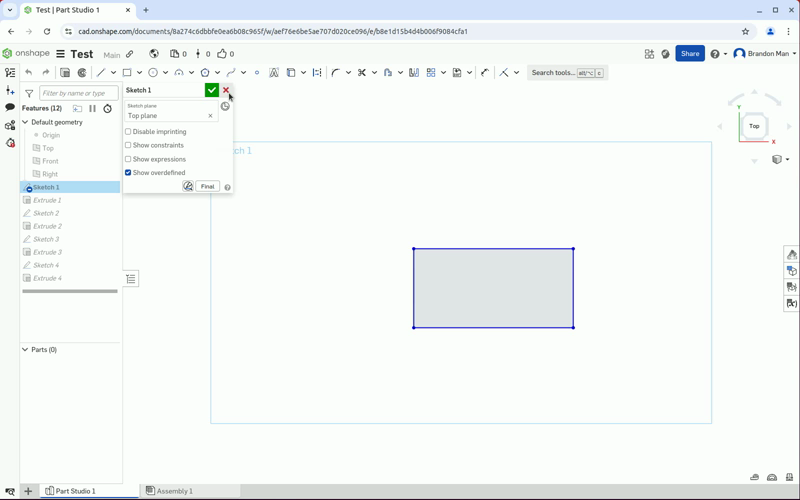
click(229, 92)
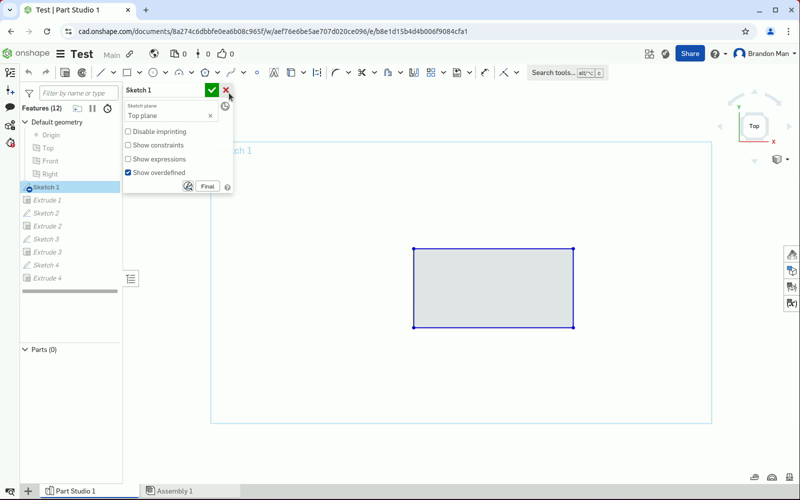
key(shift+s)
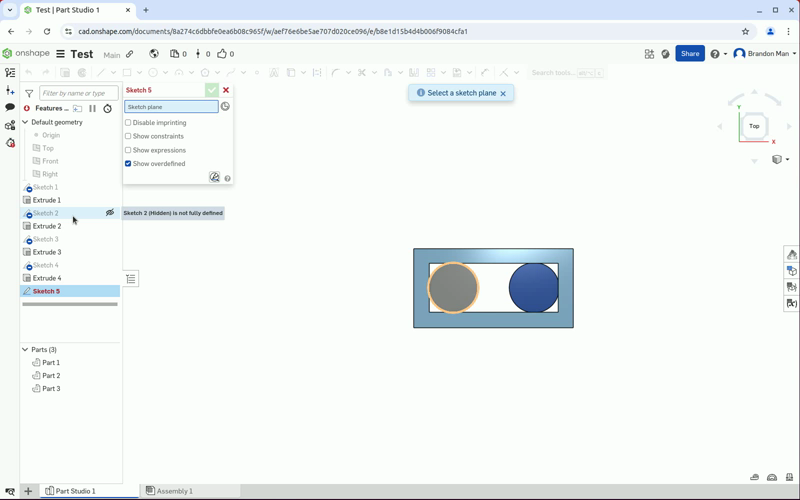
scroll(3)
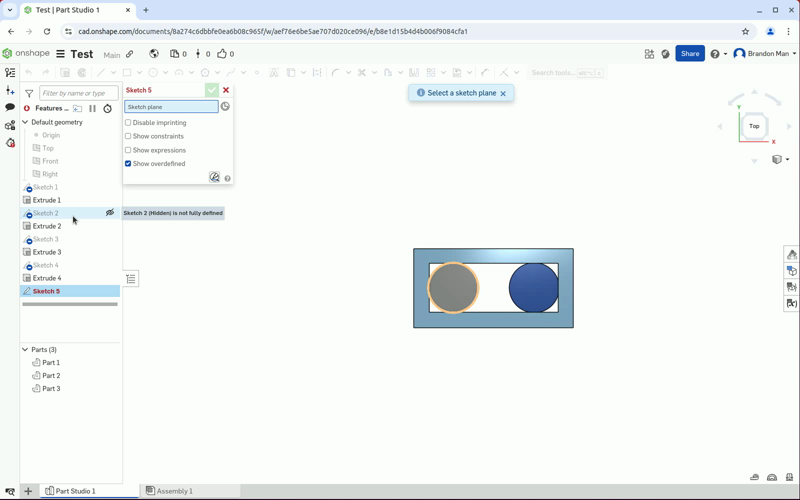
mouse_move(73, 150)
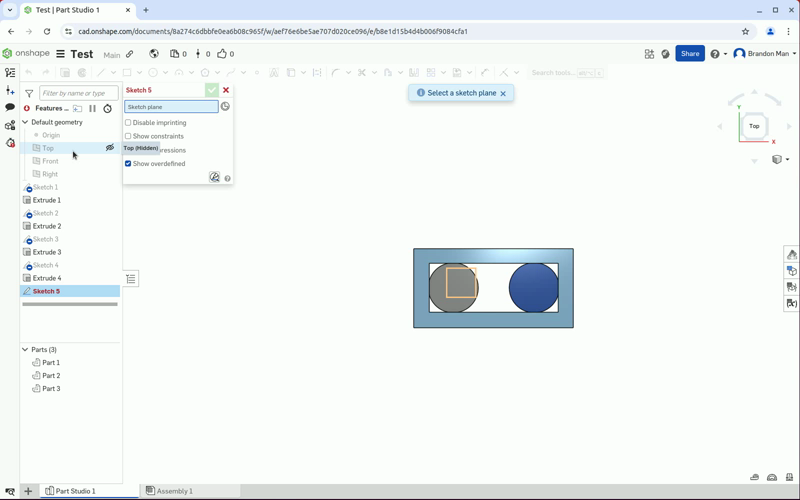
click(73, 150)
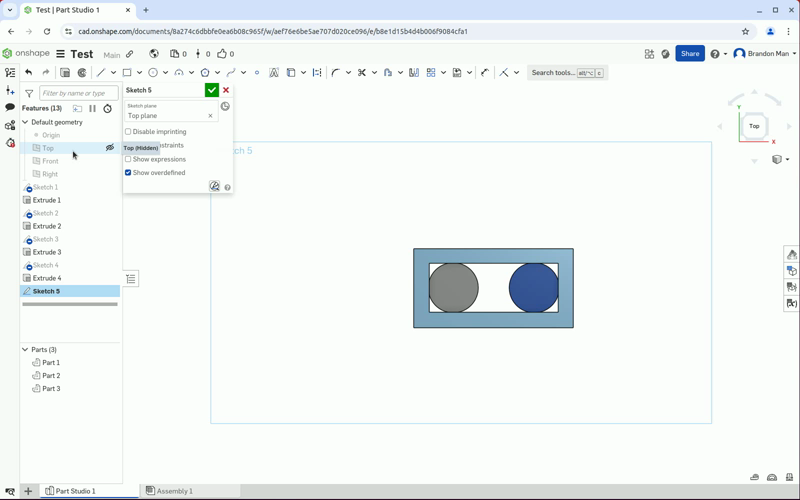
mouse_move(73, 352)
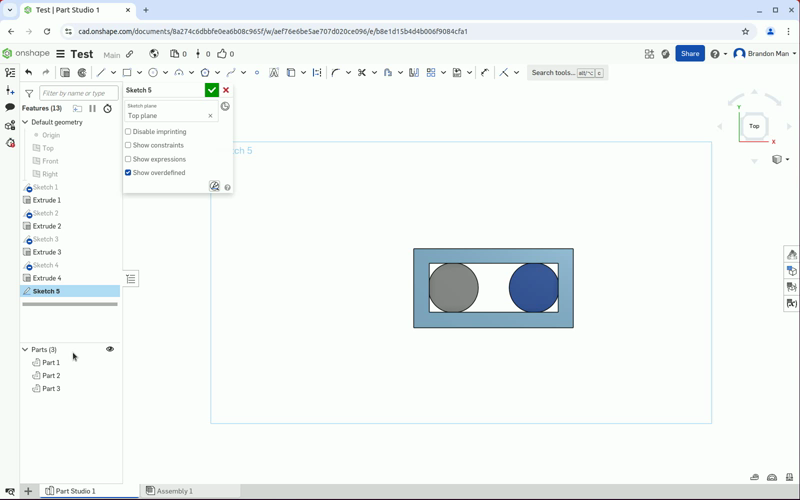
key(y)
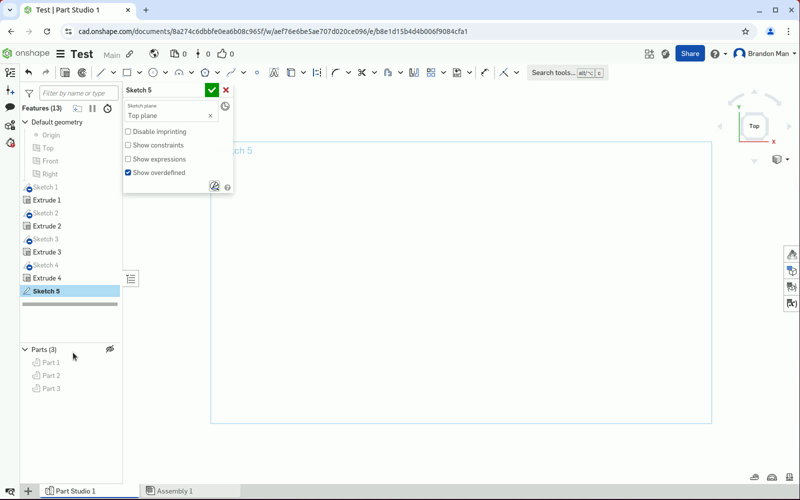
key(l)
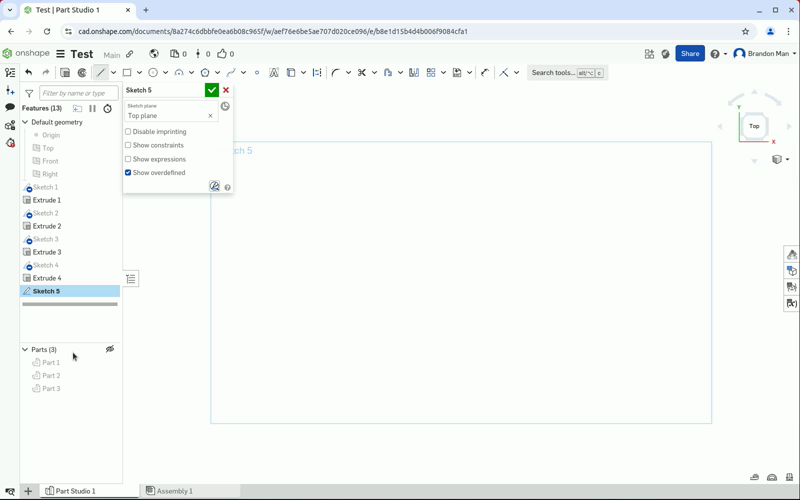
key_down(shift)
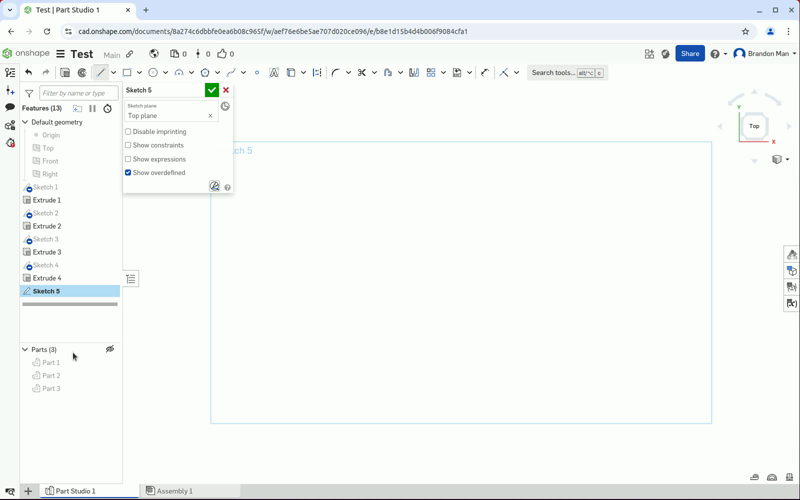
mouse_move(413, 327)
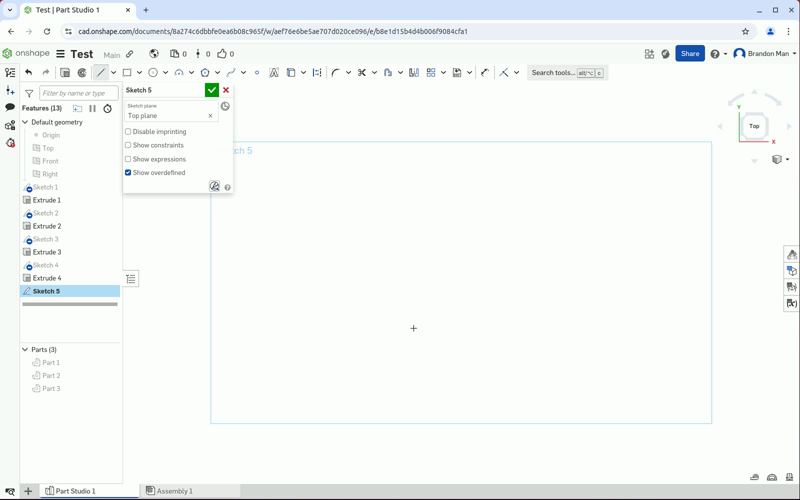
click(413, 327)
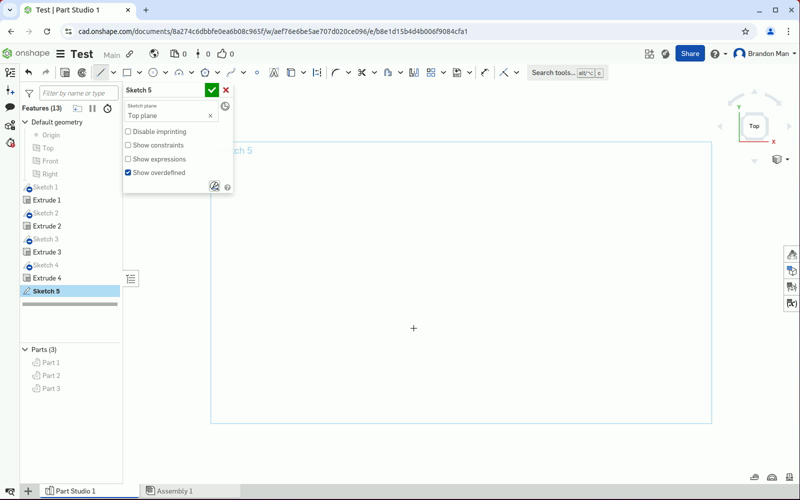
key_up(shift)
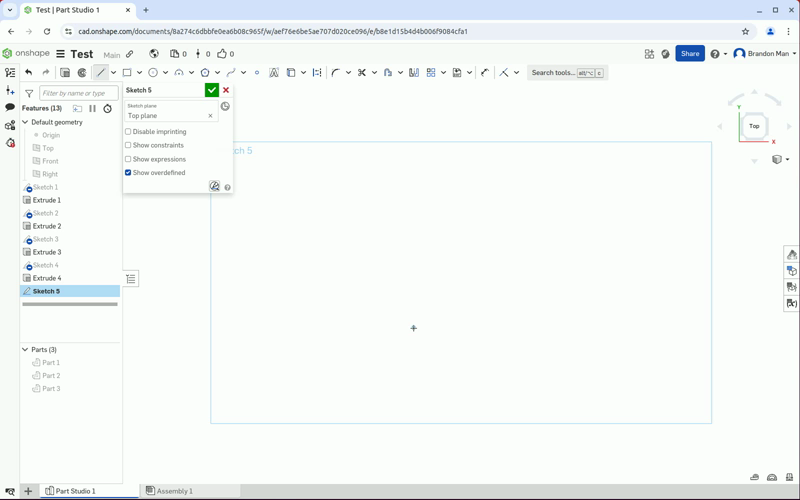
key_down(shift)
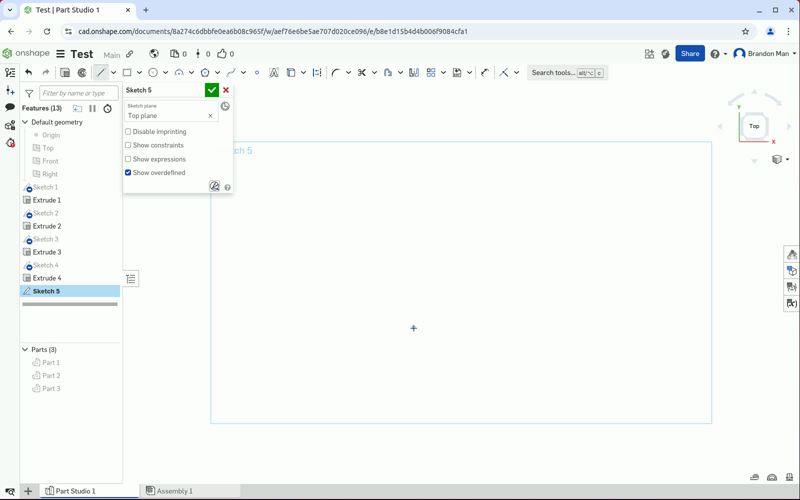
mouse_move(573, 327)
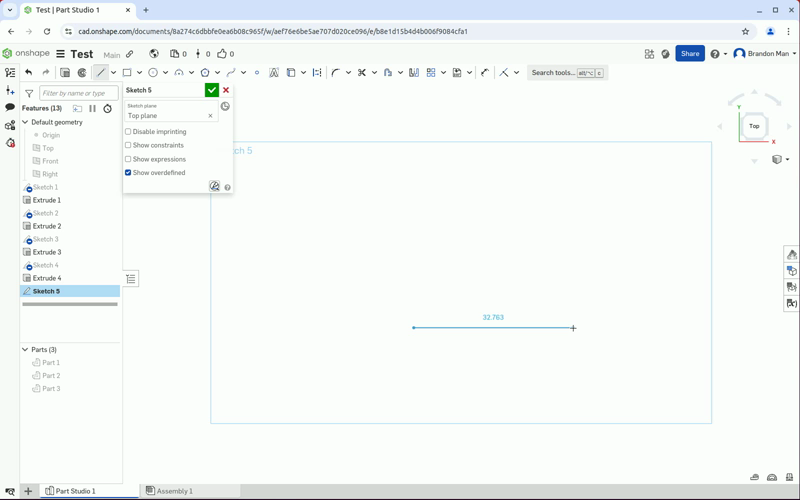
click(573, 327)
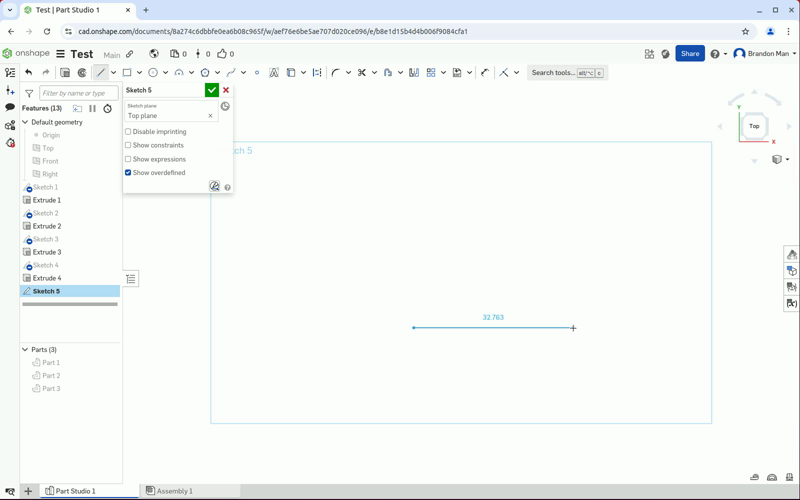
key_up(shift)
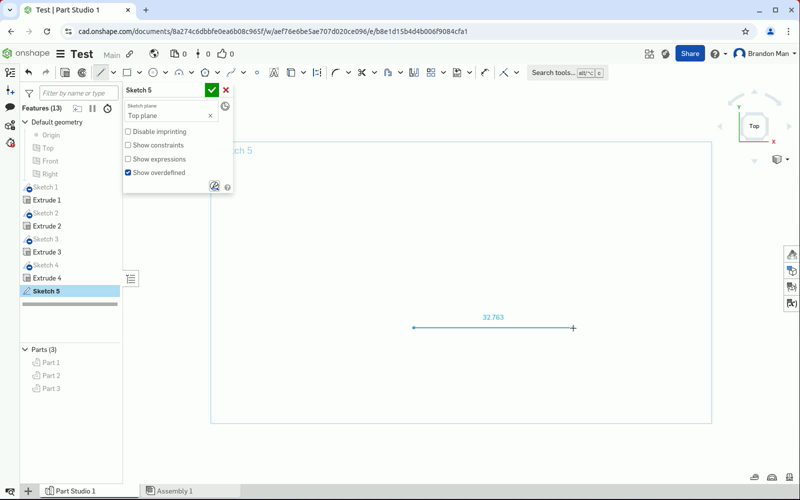
key_down(shift)
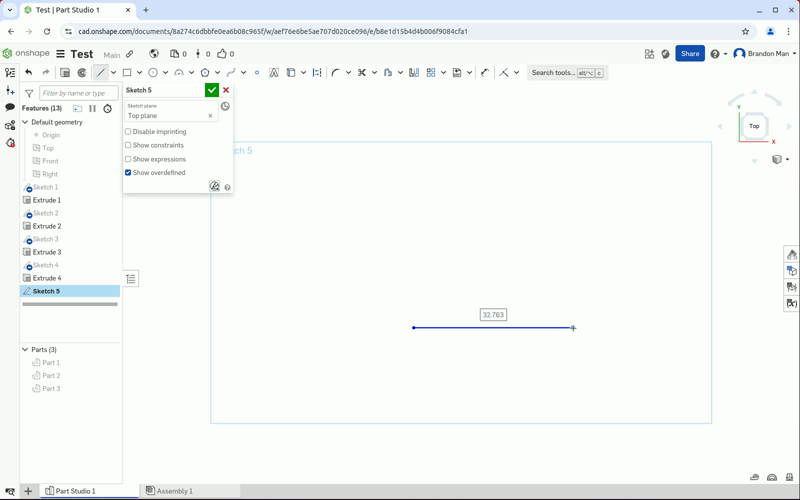
mouse_move(573, 248)
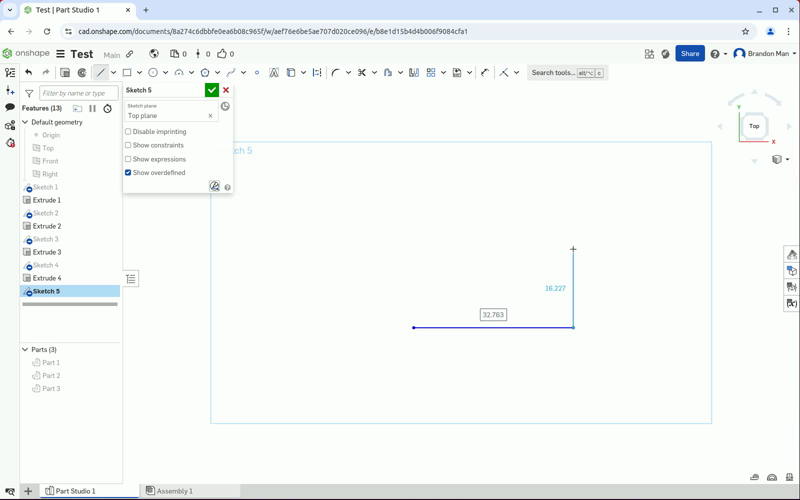
click(573, 248)
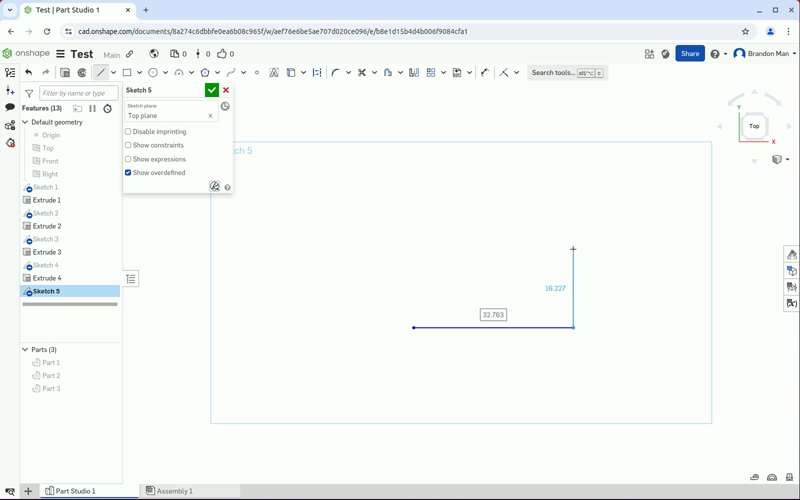
key_up(shift)
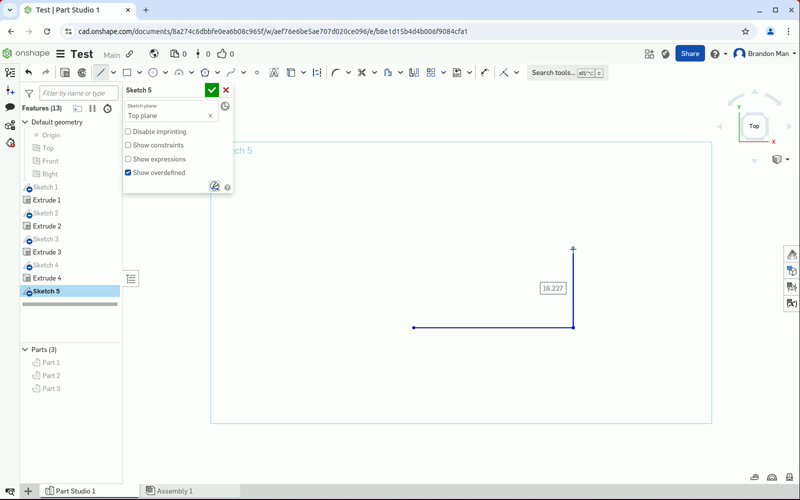
key_down(shift)
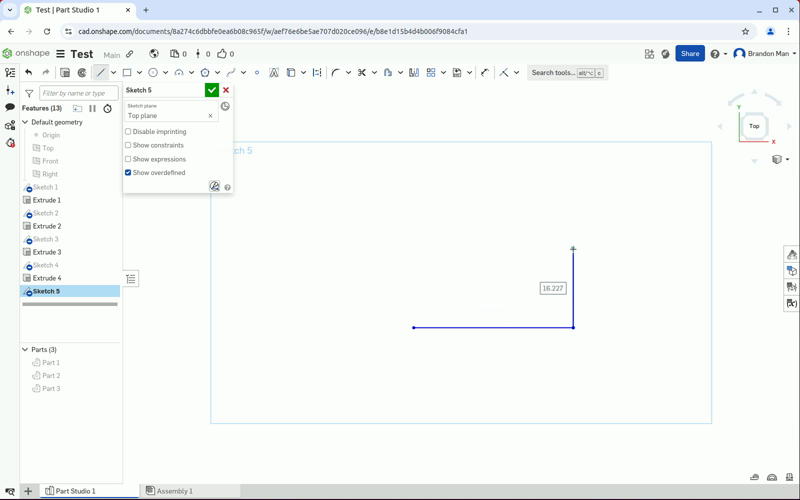
mouse_move(413, 248)
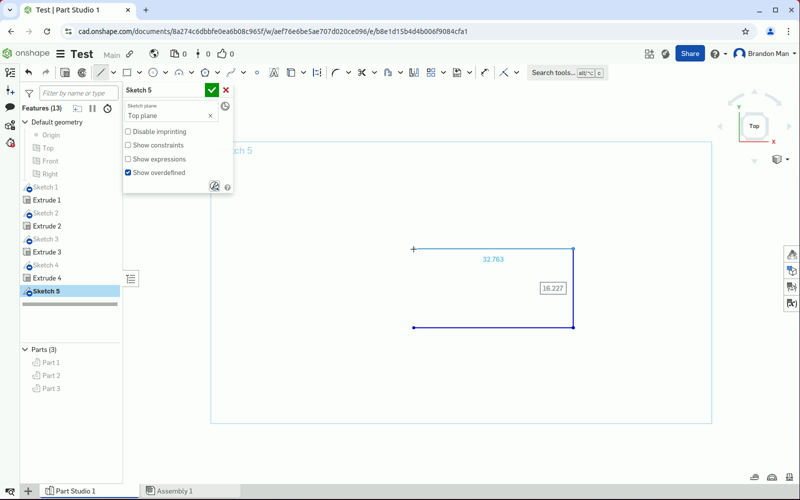
click(413, 248)
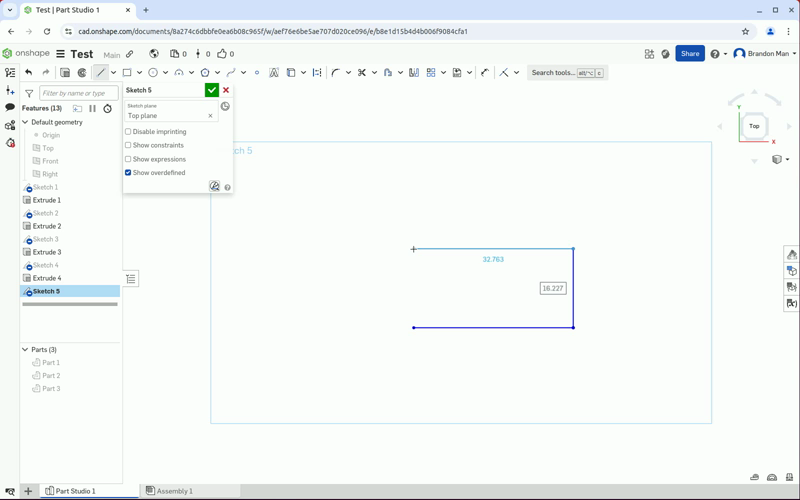
key_up(shift)
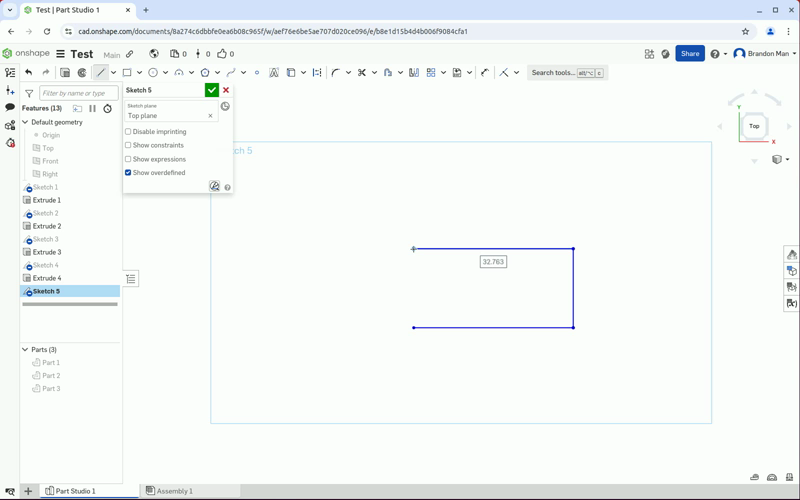
key_down(shift)
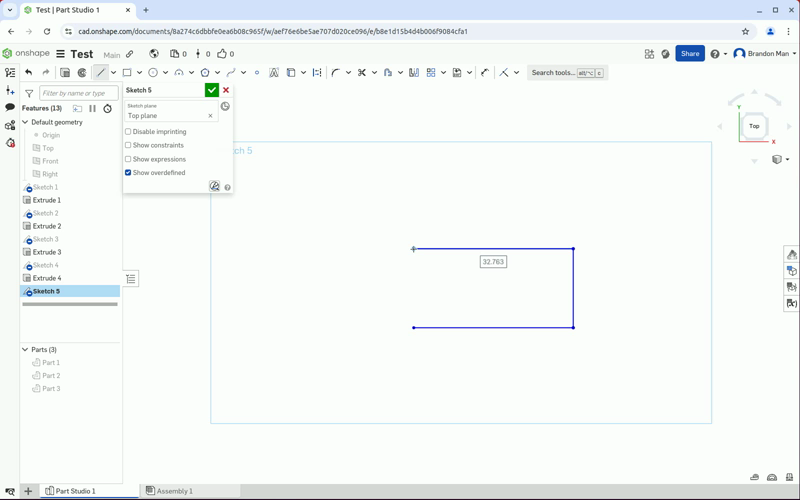
mouse_move(413, 327)
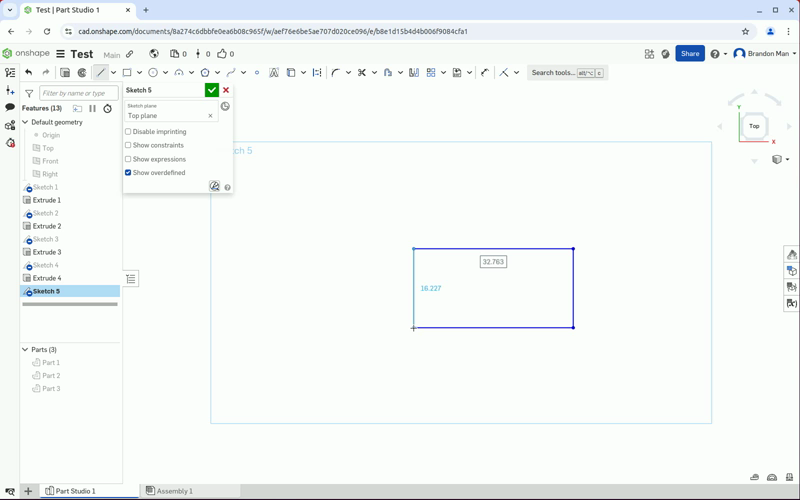
key_up(shift)
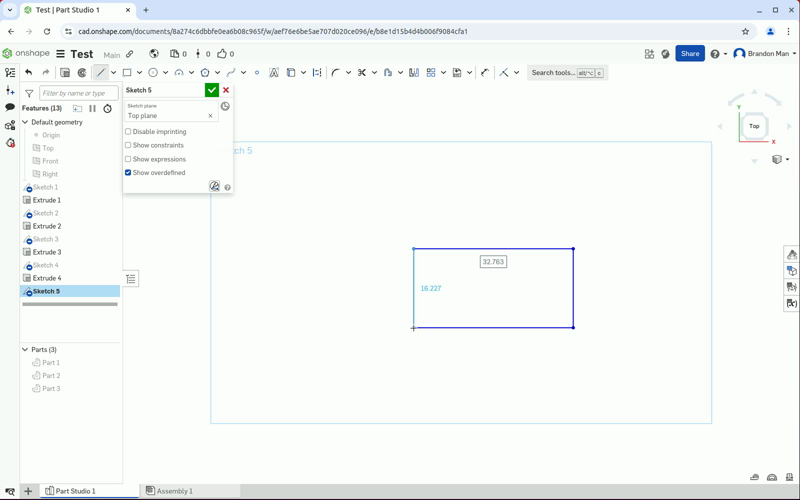
click(413, 327)
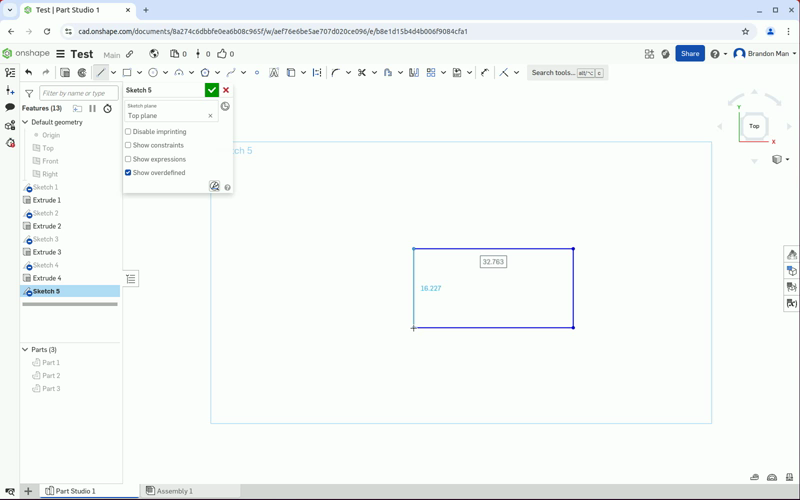
key(esc)
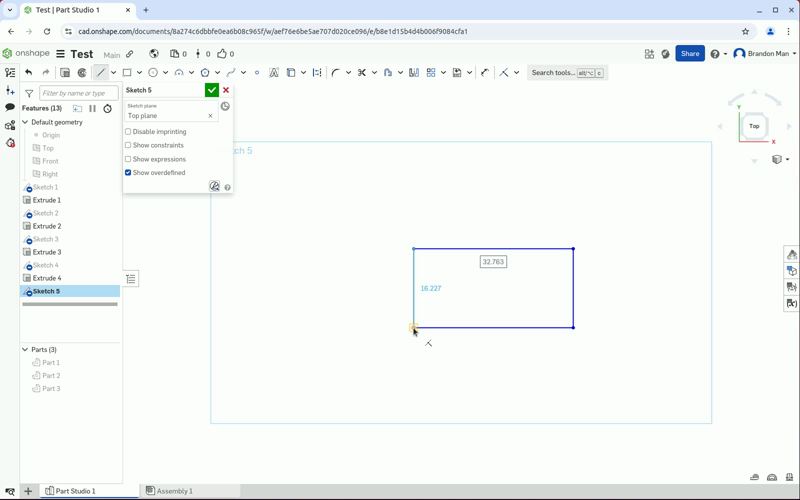
mouse_move(515, 265)
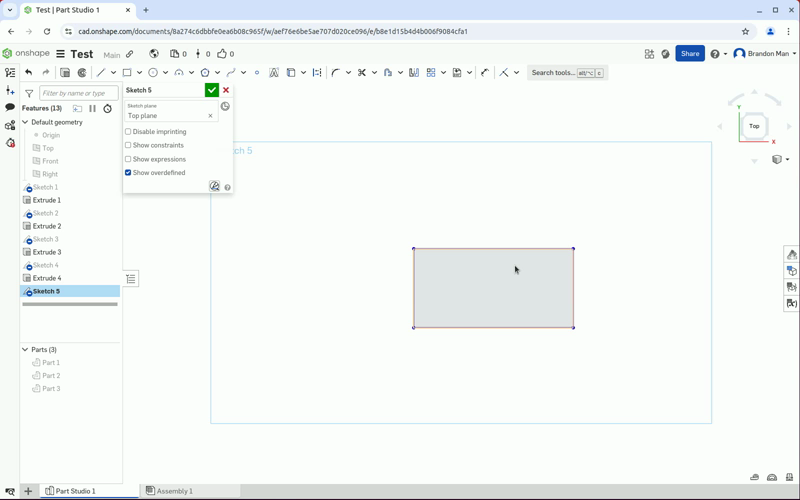
click(515, 265)
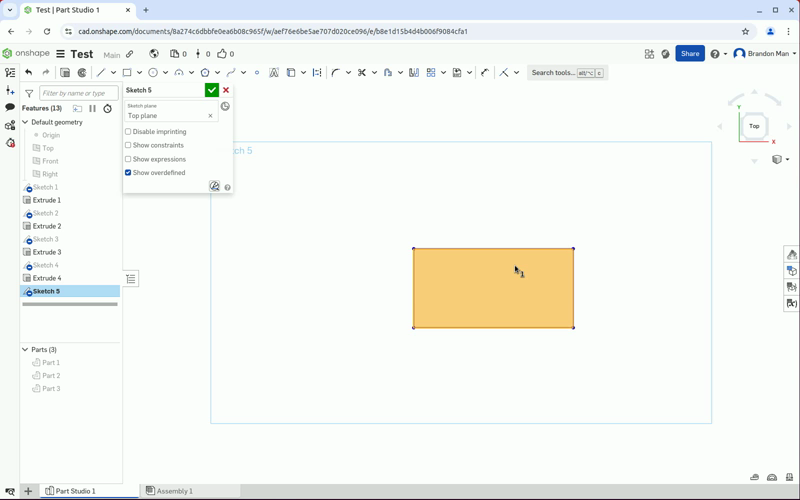
mouse_move(73, 352)
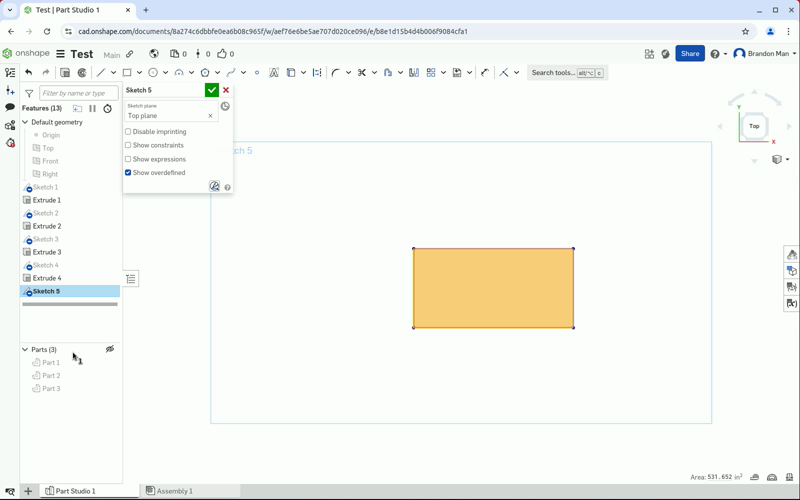
key(shift+y)
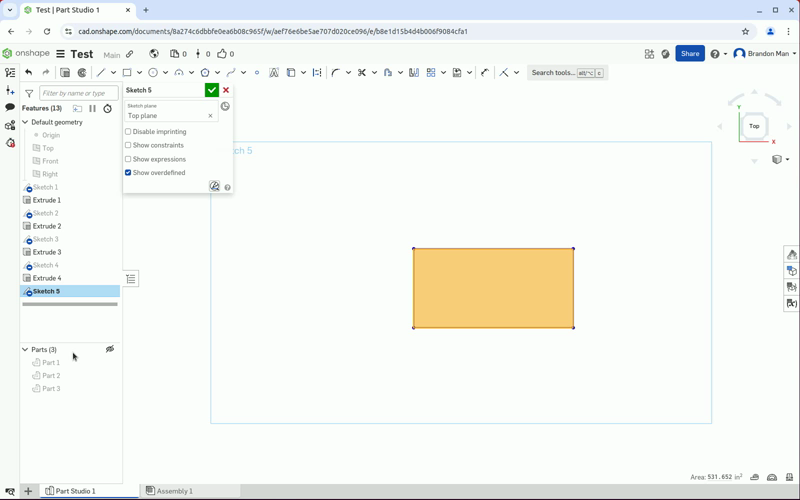
key(shift+e)
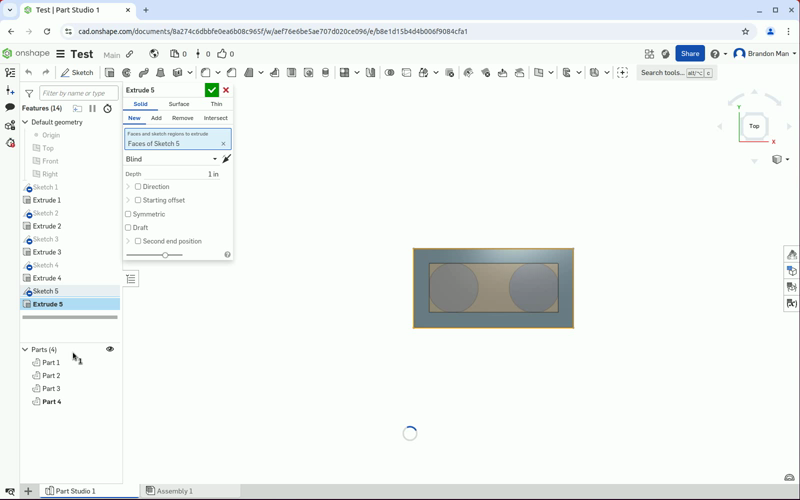
mouse_move(143, 106)
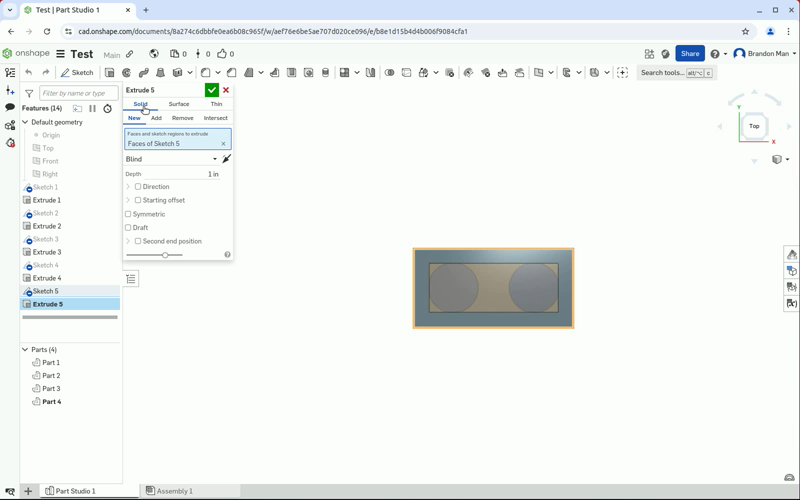
click(143, 106)
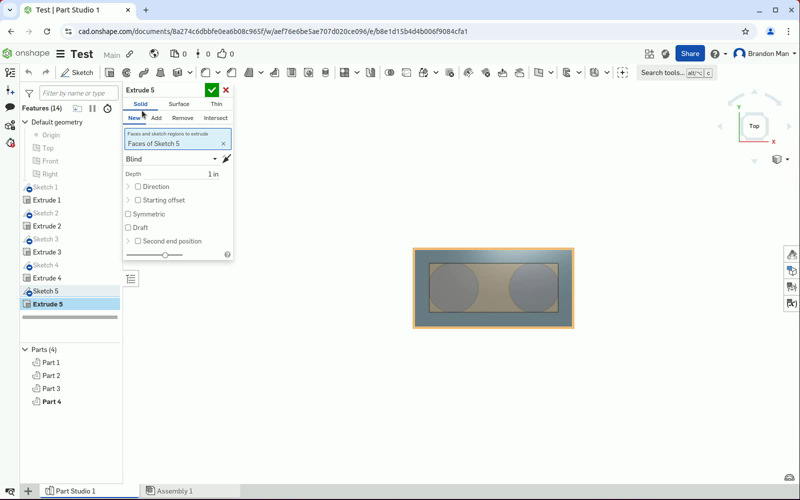
mouse_move(137, 120)
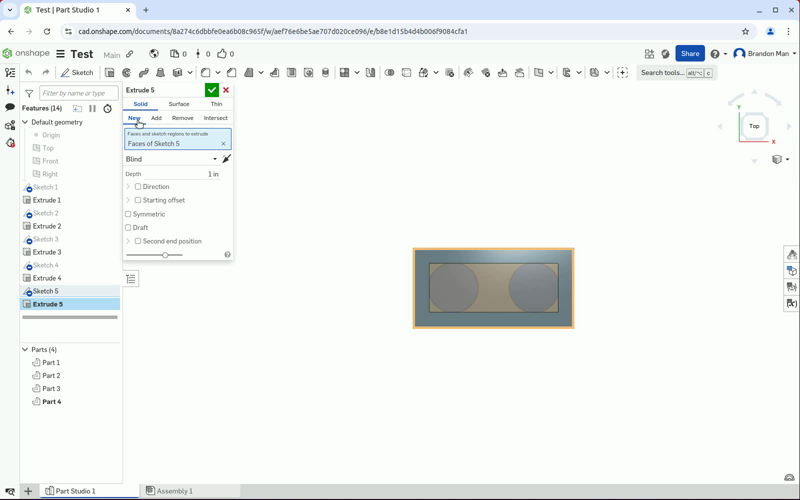
click(137, 120)
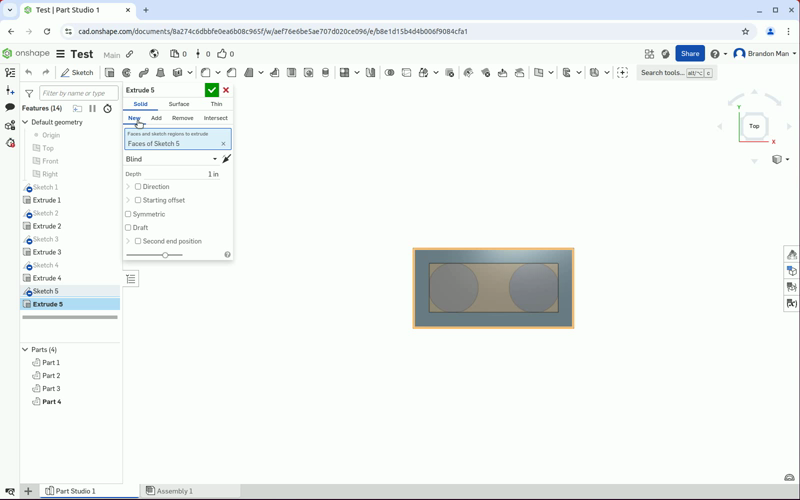
key(tab, 4)
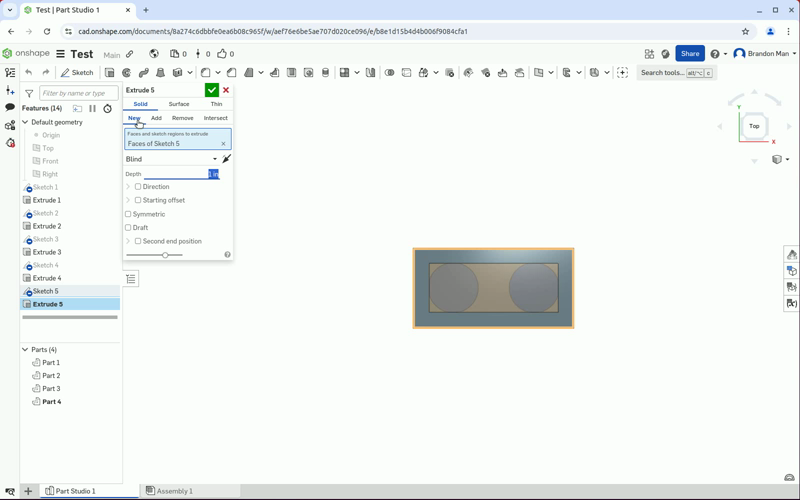
text(2.166)
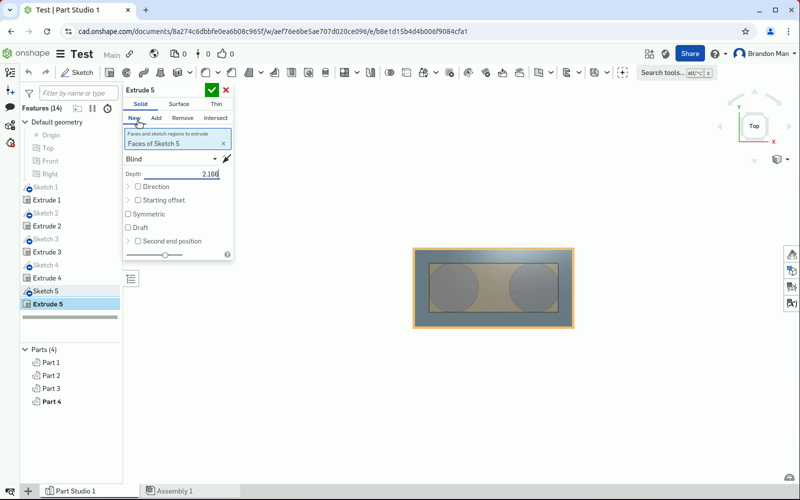
key(enter)
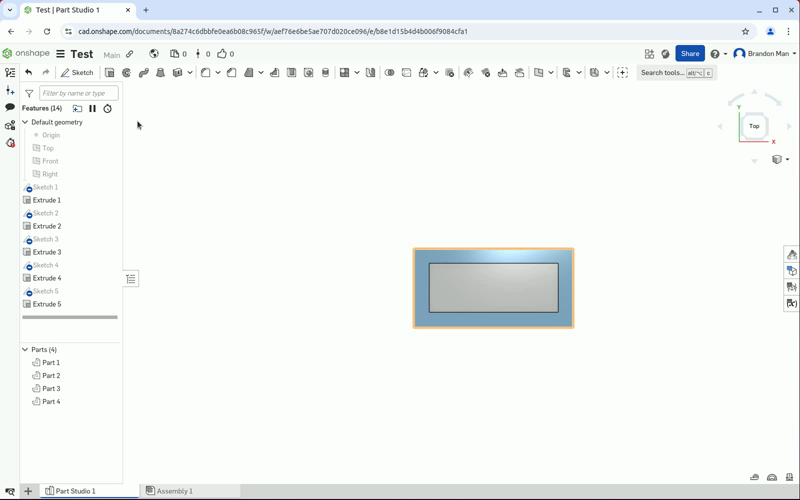
key(shift+h)
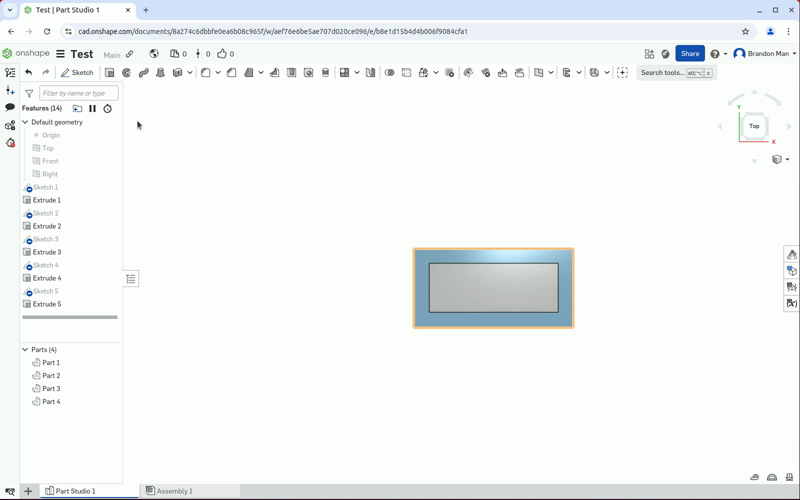
key(shift+h)
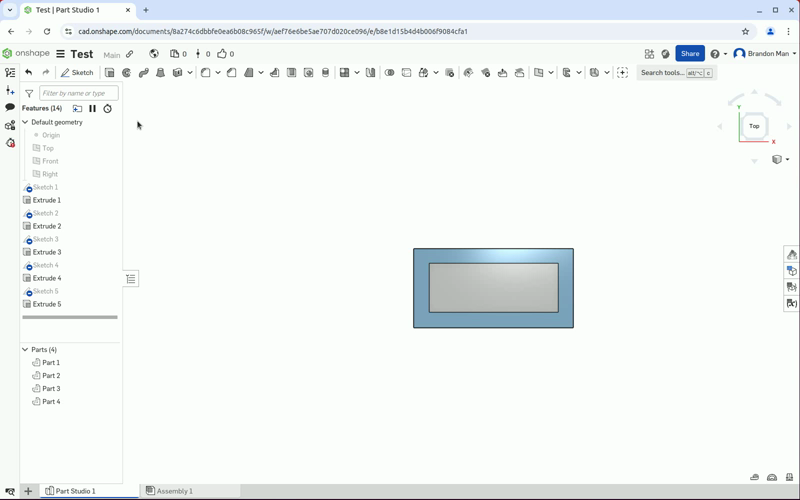
mouse_move(73, 189)
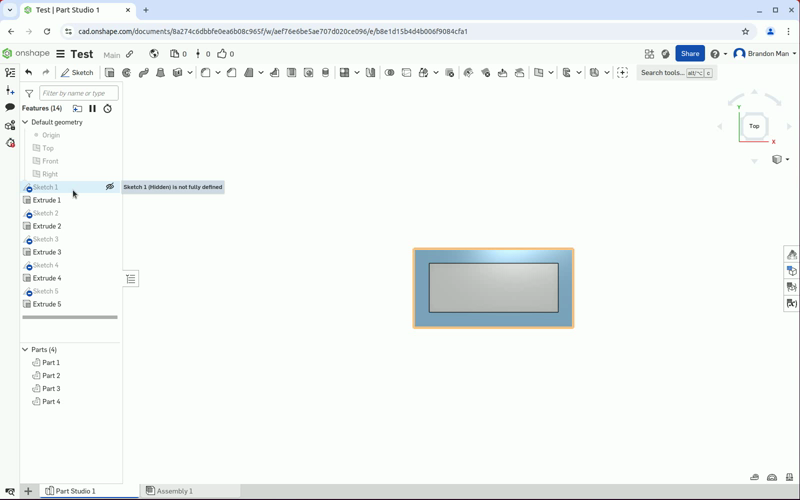
click(73, 189)
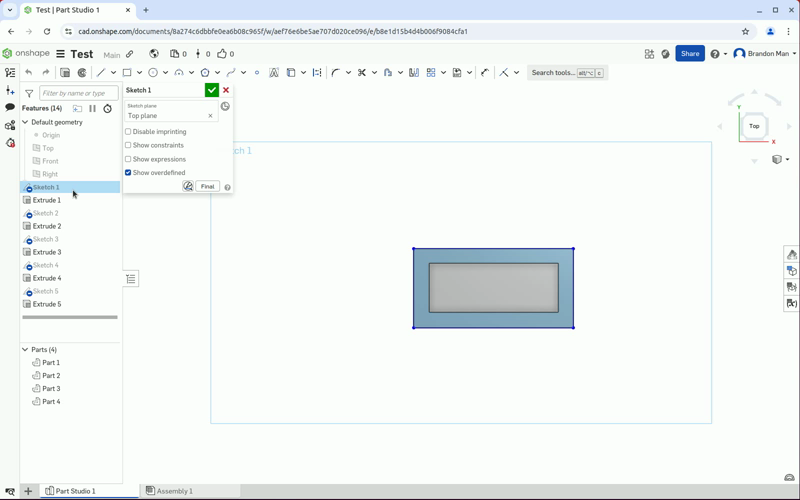
mouse_move(229, 92)
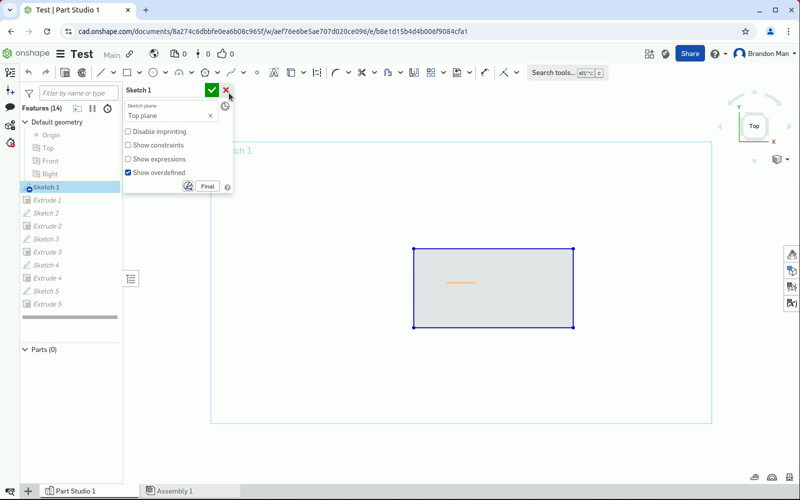
click(229, 92)
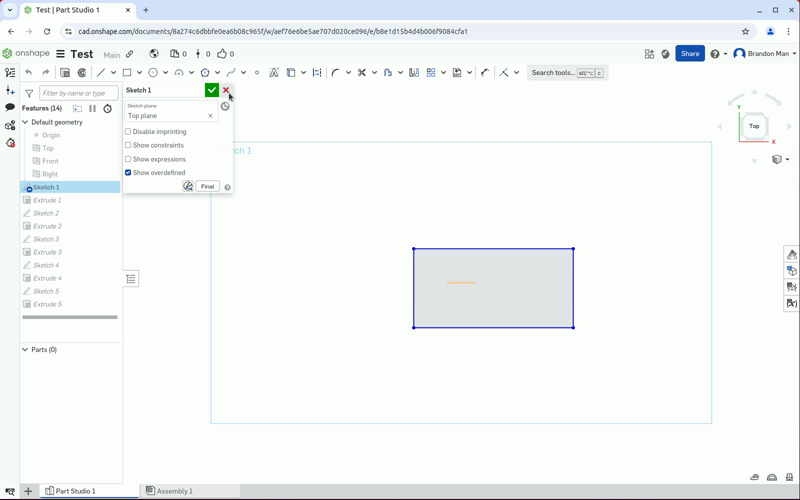
key(shift+s)
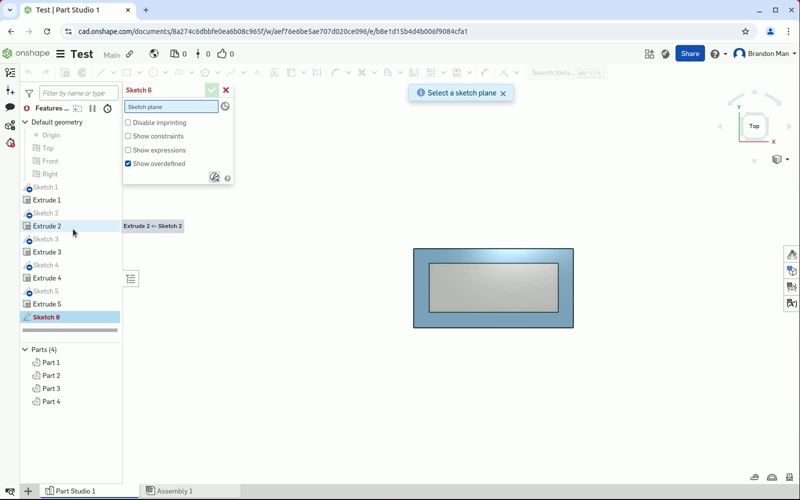
scroll(3)
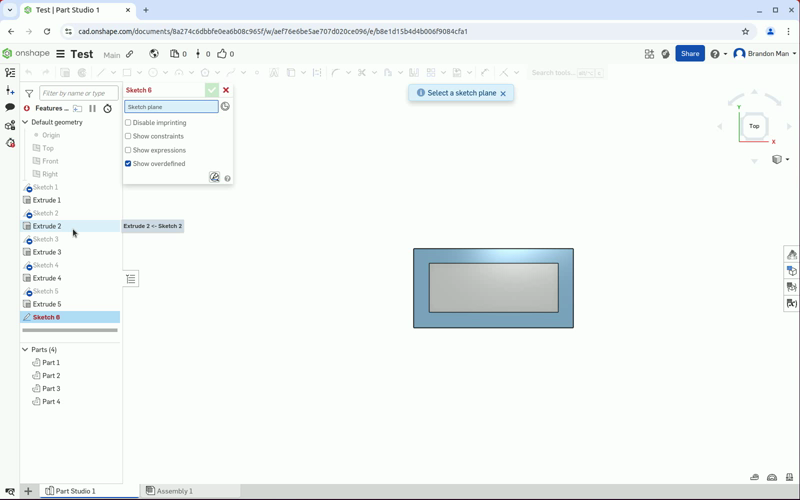
mouse_move(73, 150)
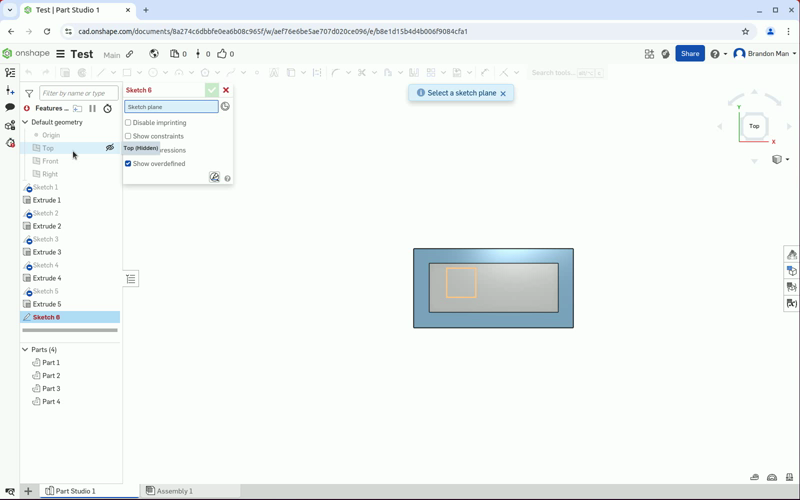
click(73, 150)
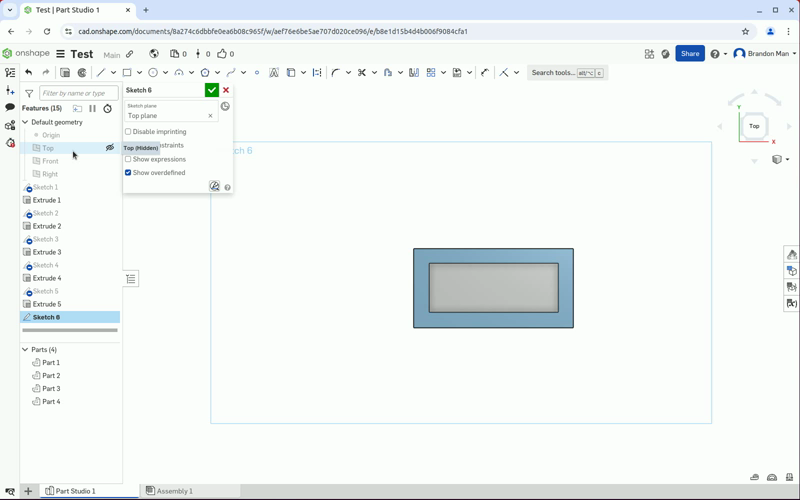
mouse_move(73, 352)
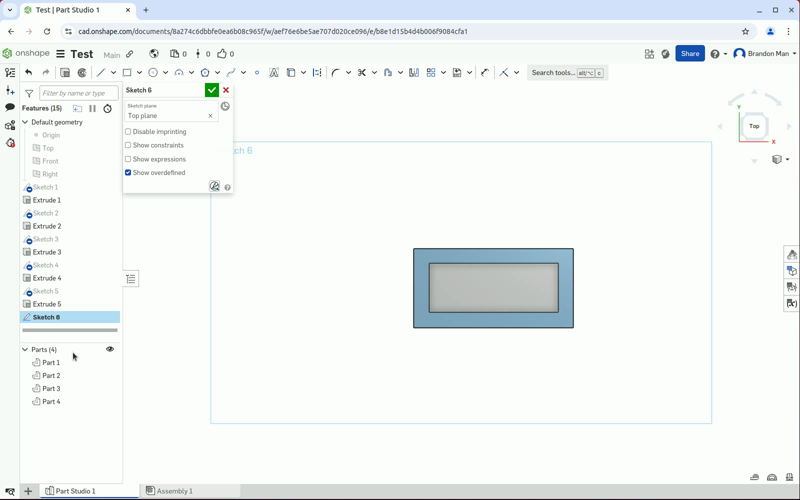
key(y)
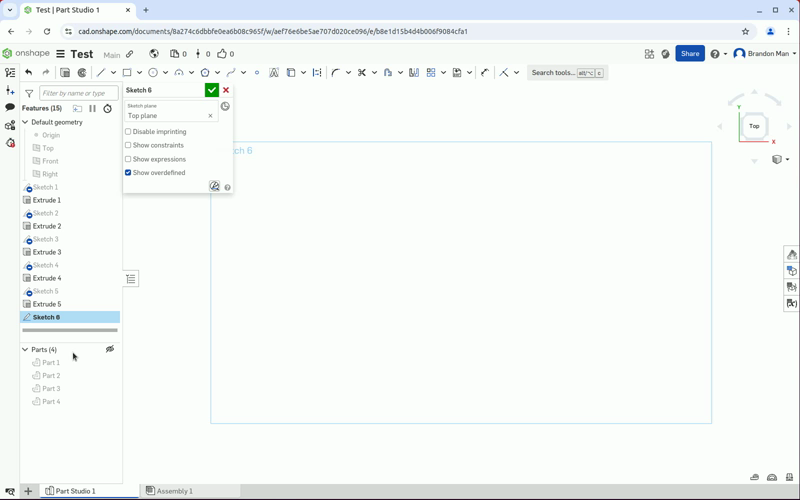
key(c)
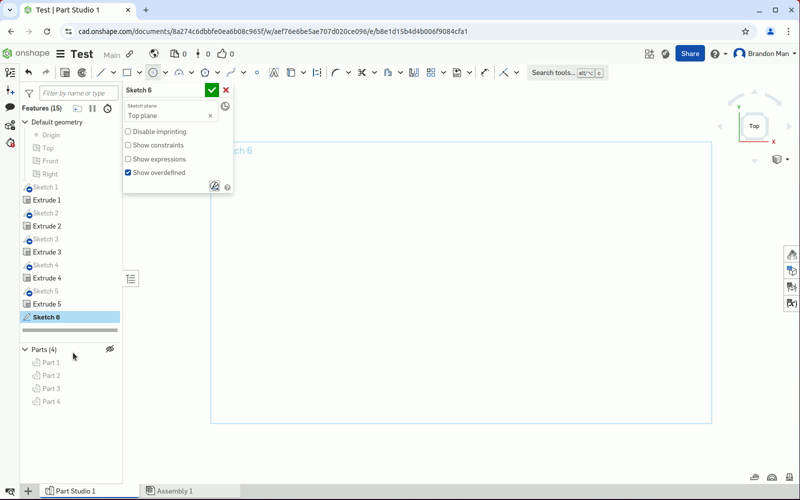
key_down(shift)
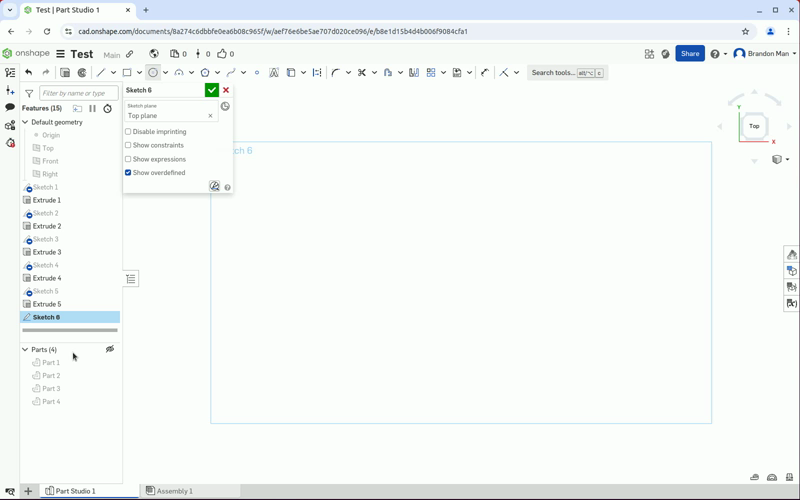
mouse_move(494, 287)
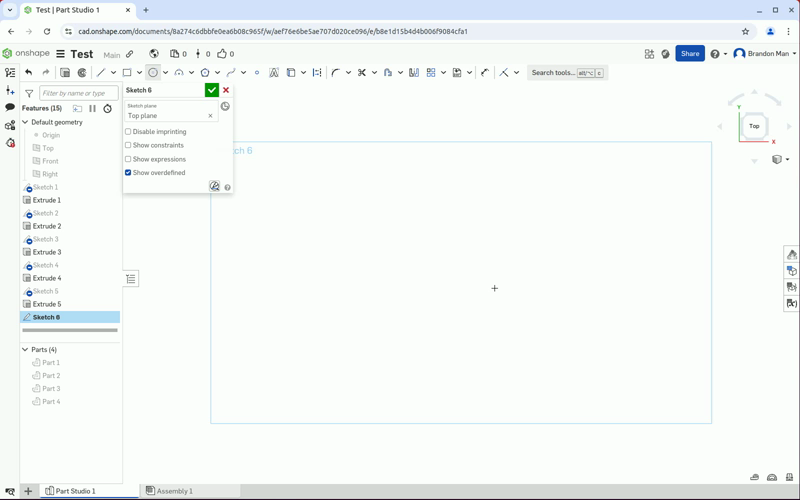
click(494, 287)
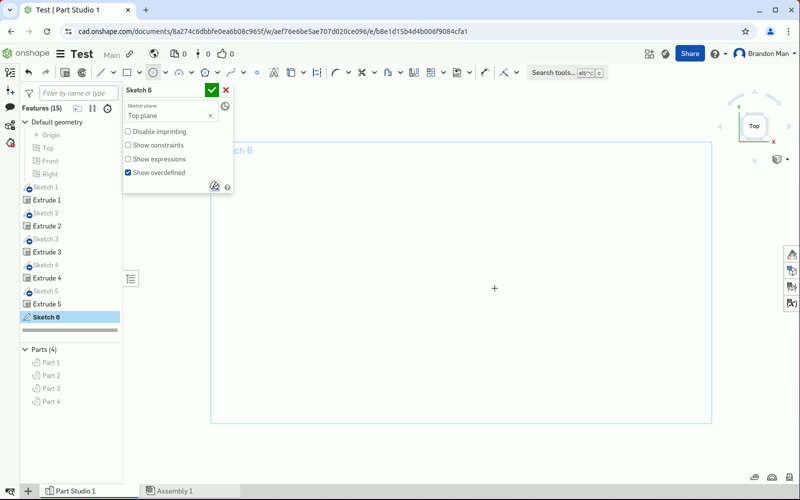
key_up(shift)
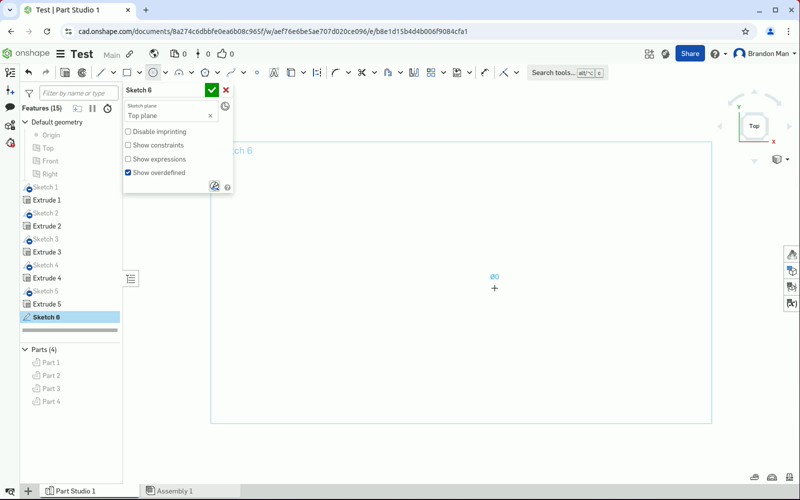
mouse_move(511, 287)
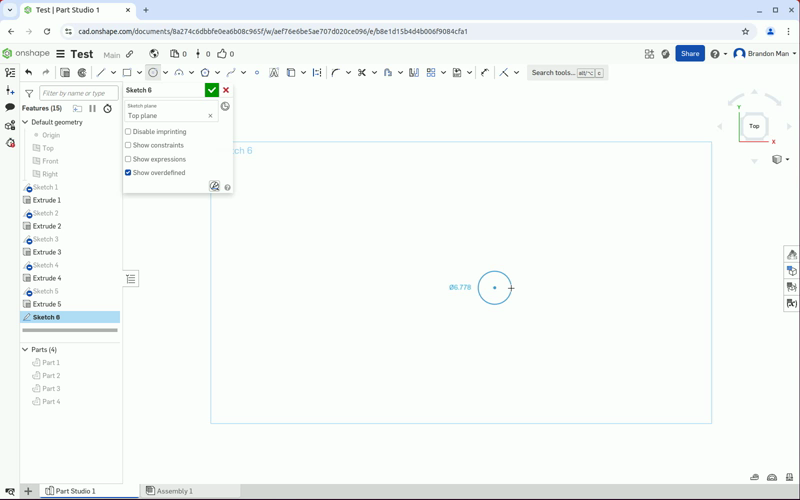
click(511, 287)
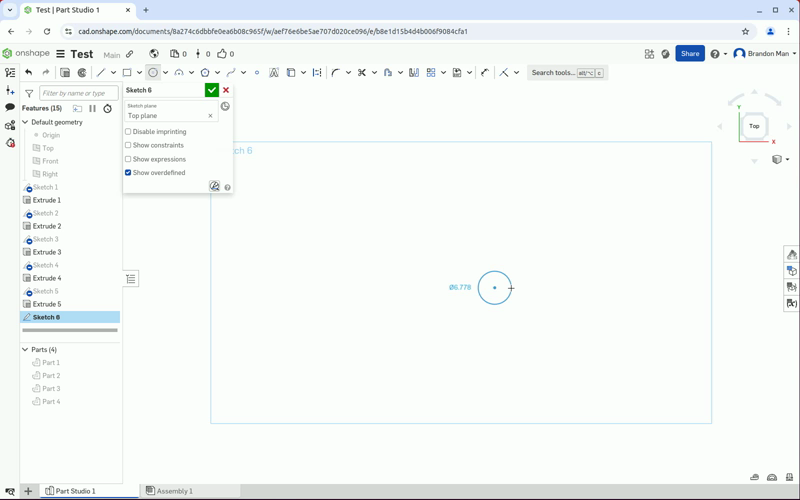
key(esc)
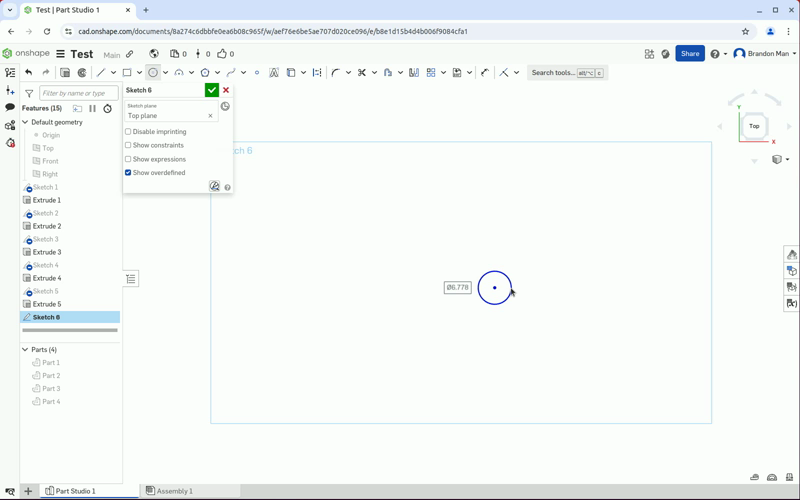
key(c)
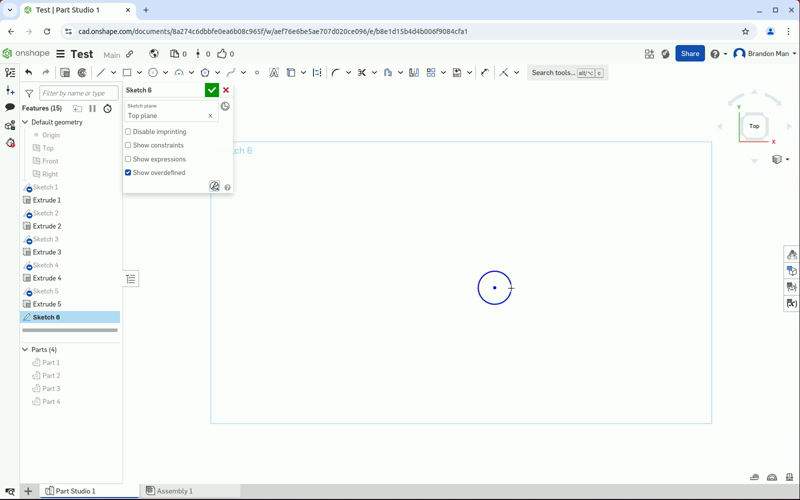
key_down(shift)
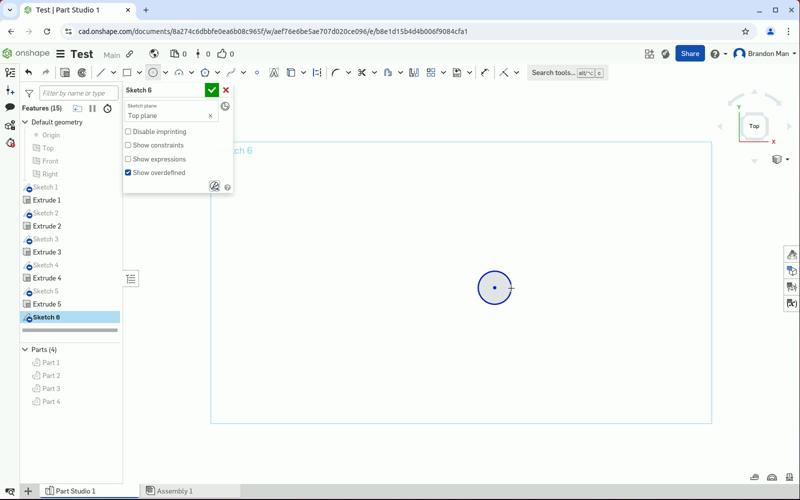
mouse_move(494, 287)
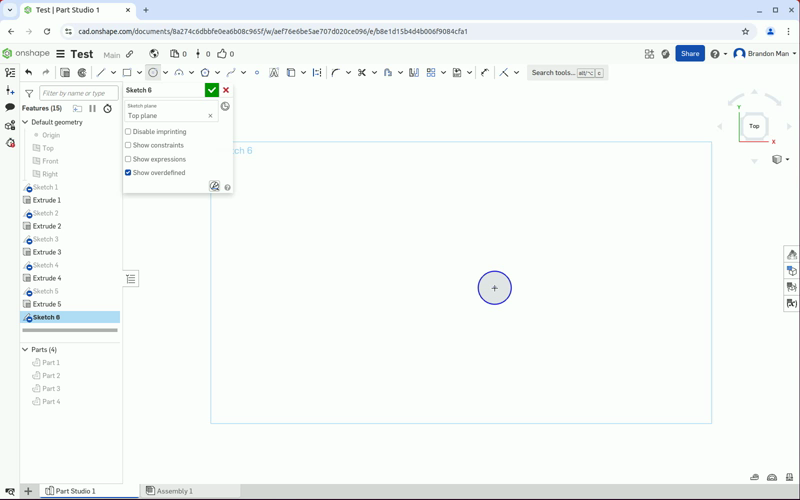
click(494, 287)
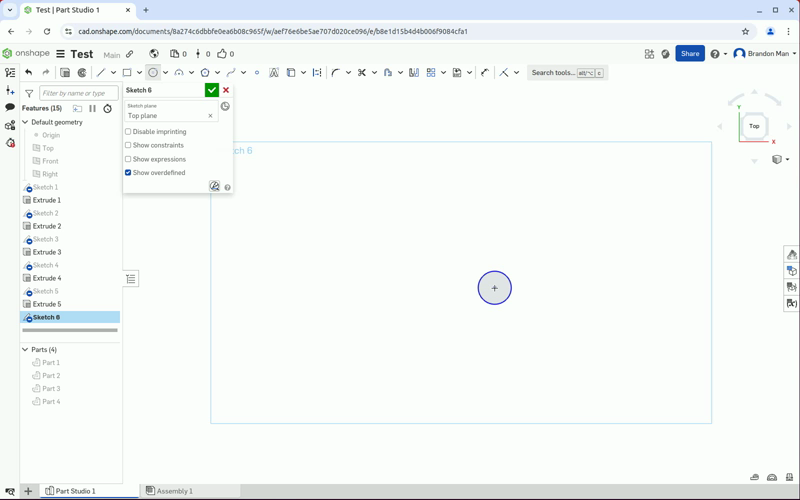
key_up(shift)
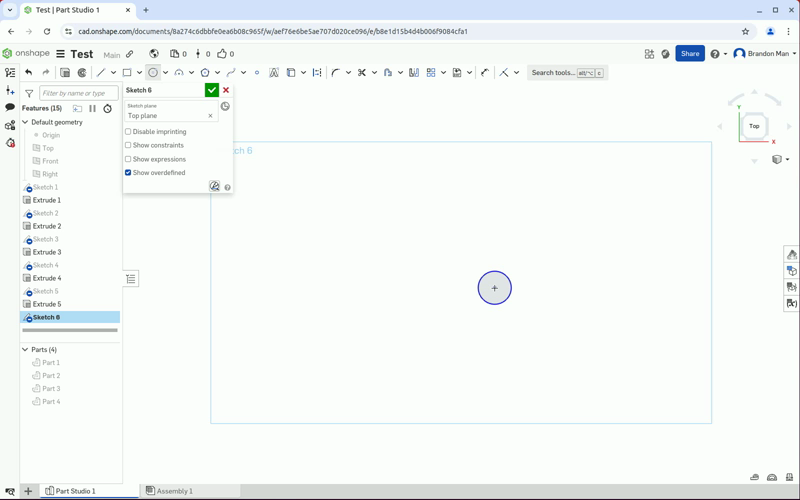
mouse_move(502, 287)
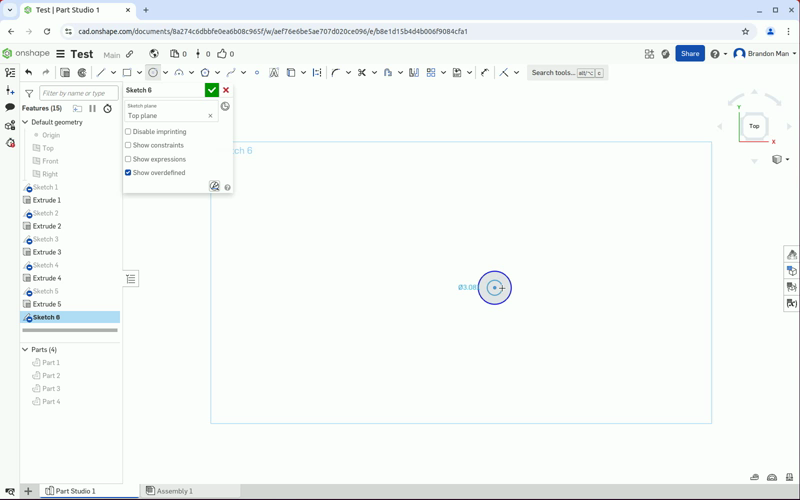
click(502, 287)
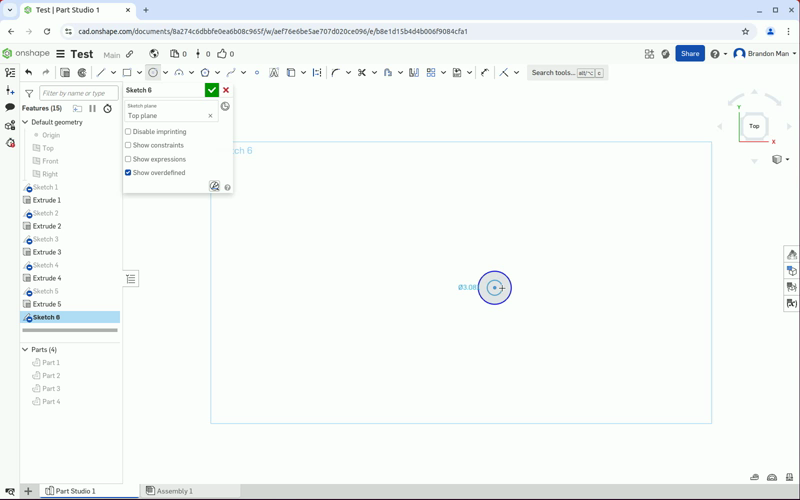
key(esc)
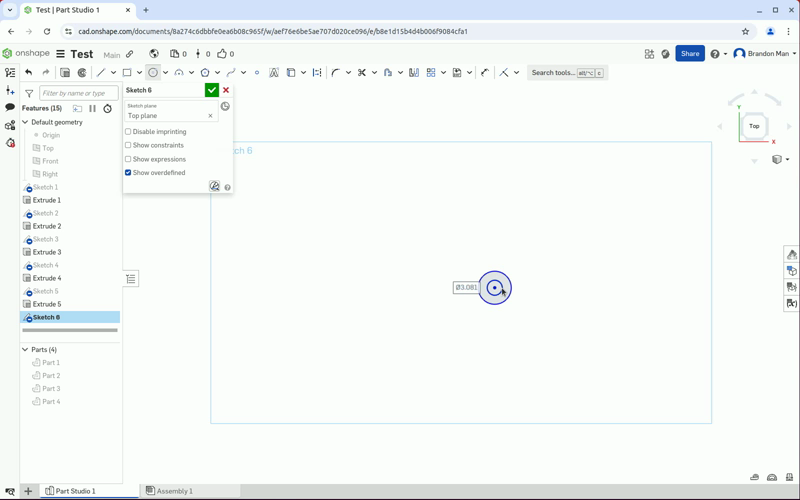
mouse_move(505, 288)
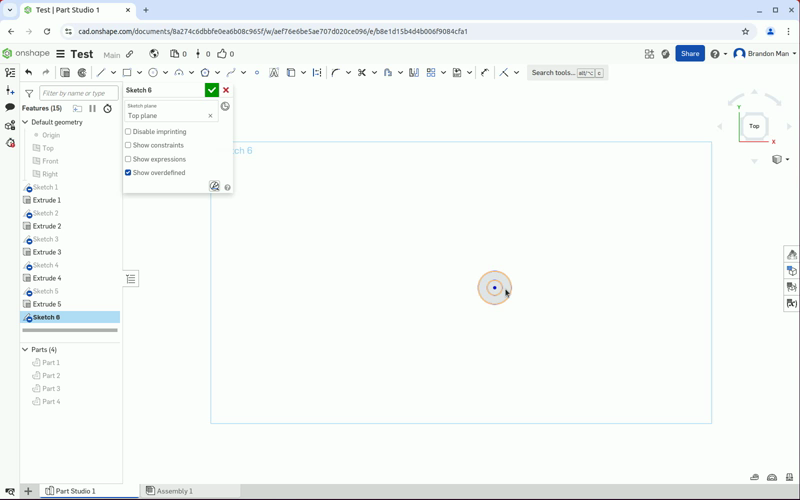
scroll(6)
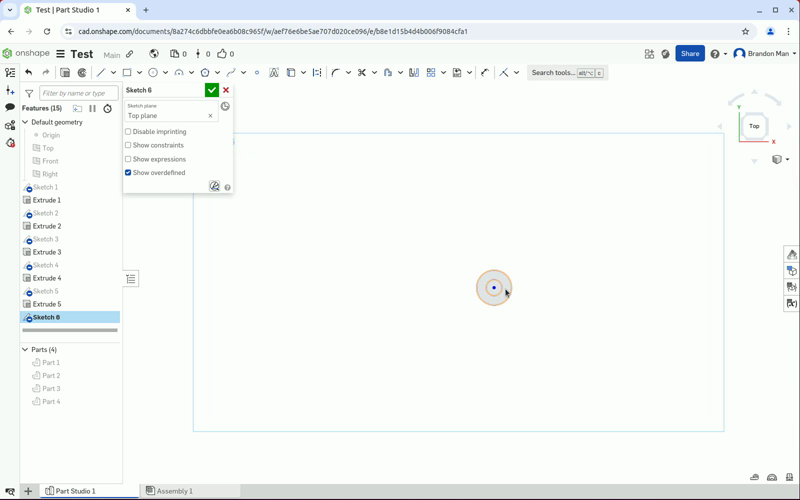
scroll(6)
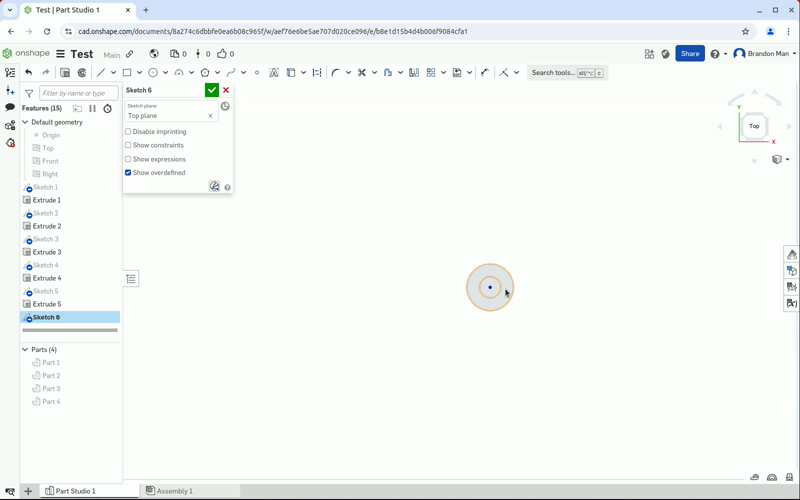
scroll(6)
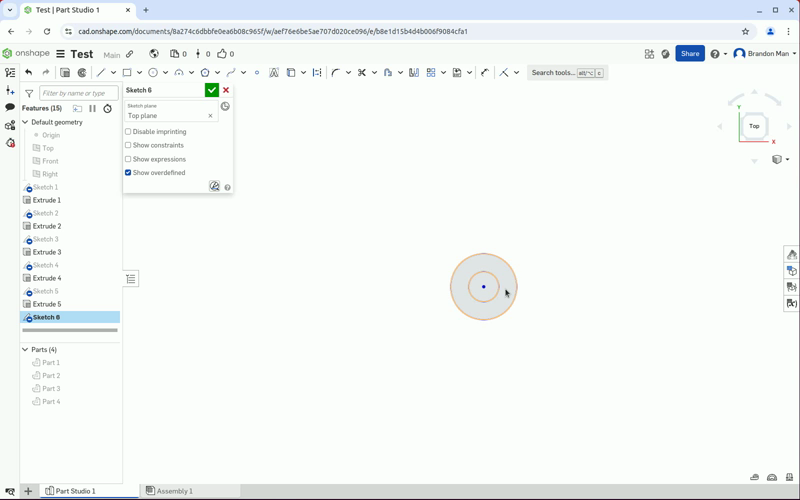
scroll(6)
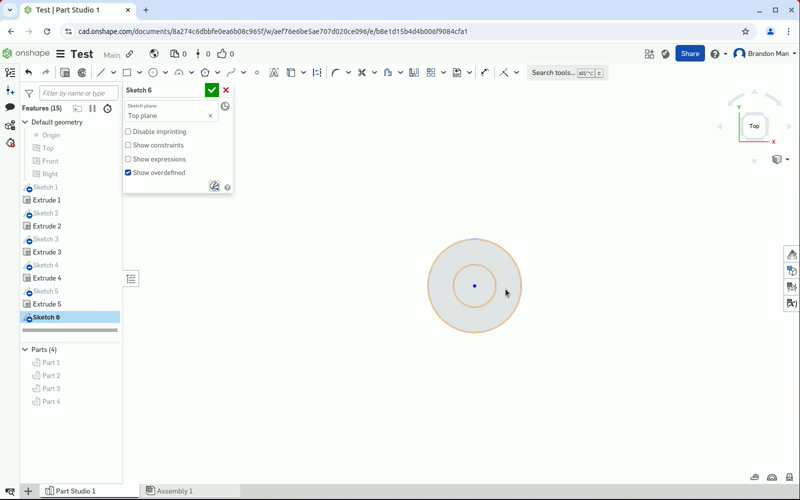
scroll(6)
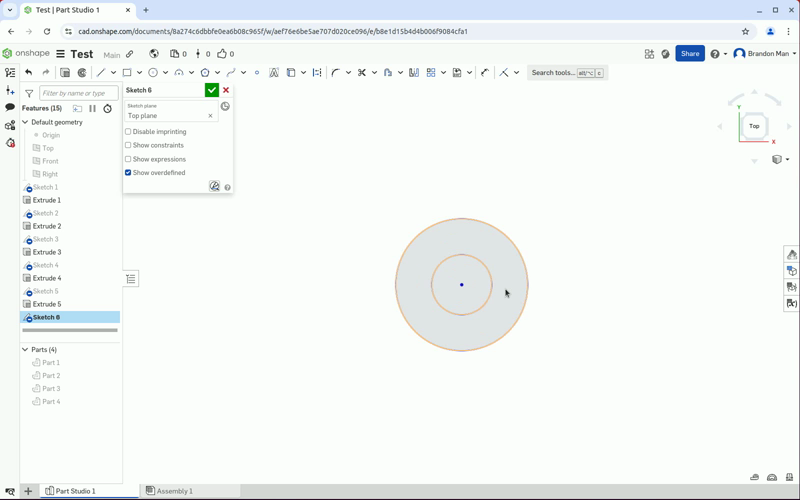
scroll(6)
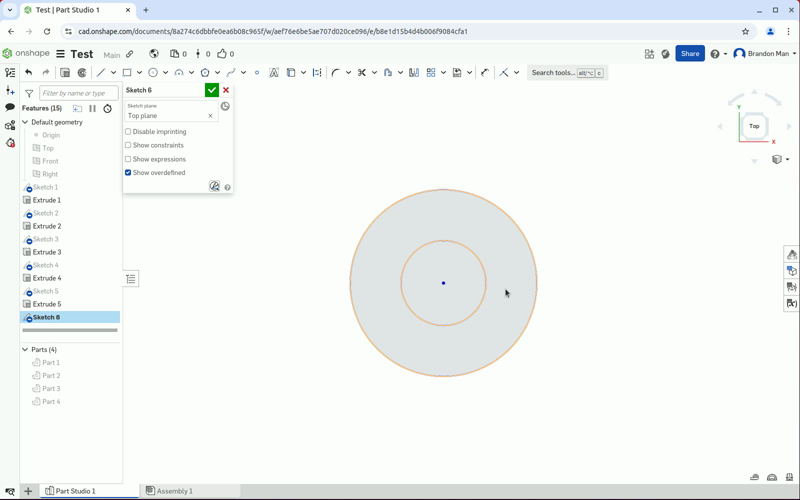
scroll(6)
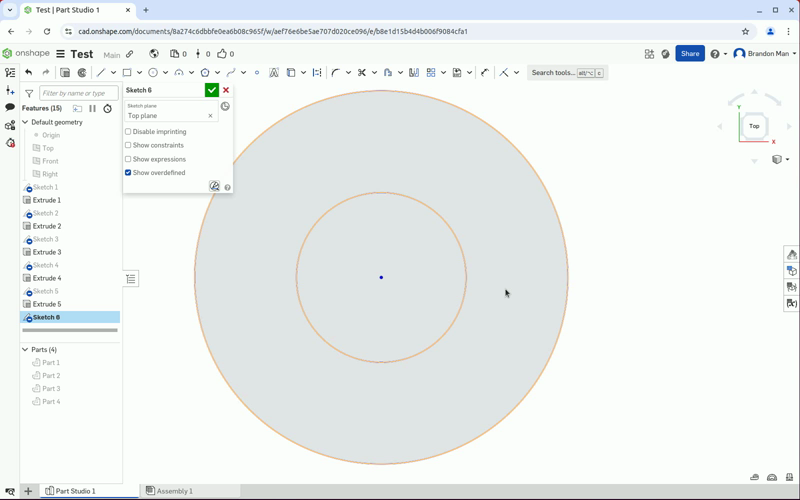
click(505, 288)
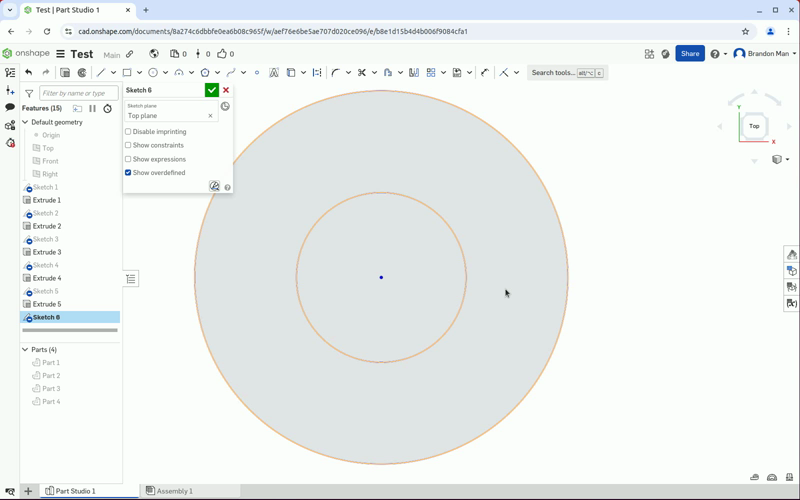
scroll(-6)
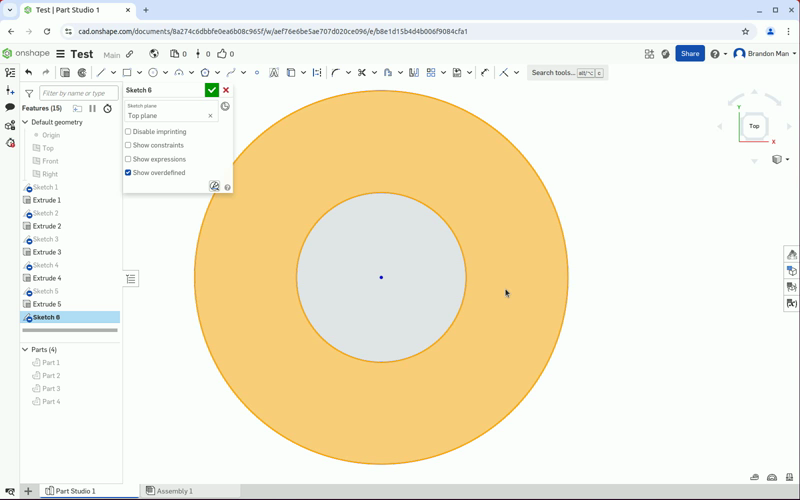
scroll(-6)
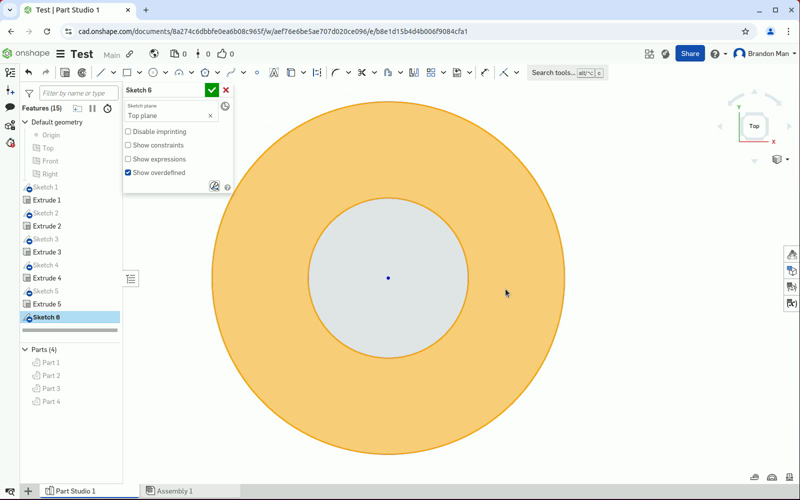
scroll(-6)
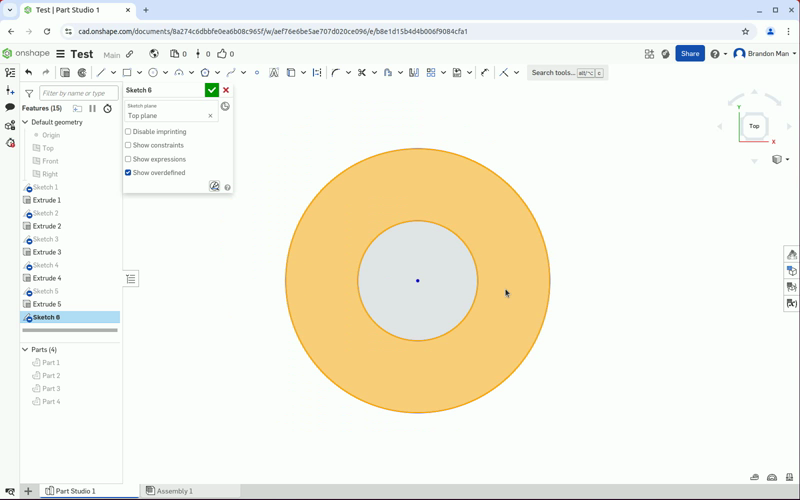
scroll(-6)
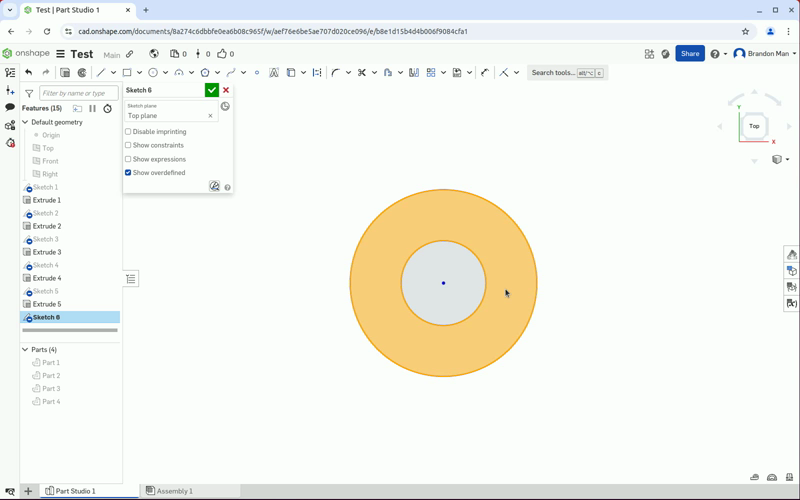
scroll(-6)
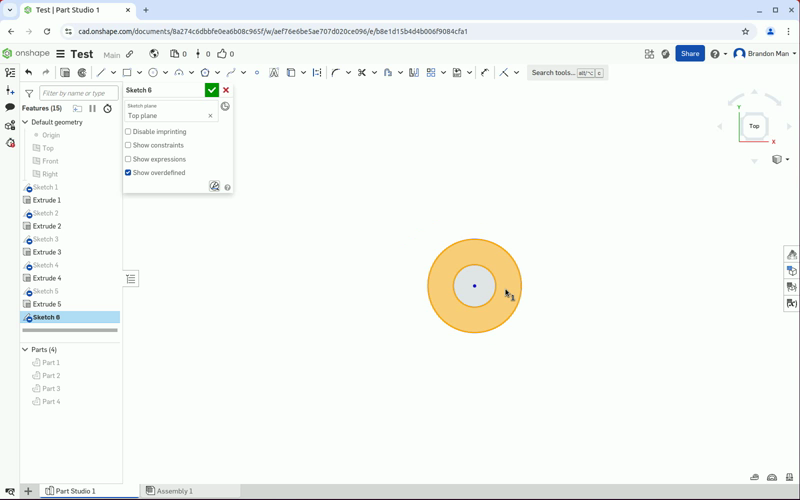
scroll(-6)
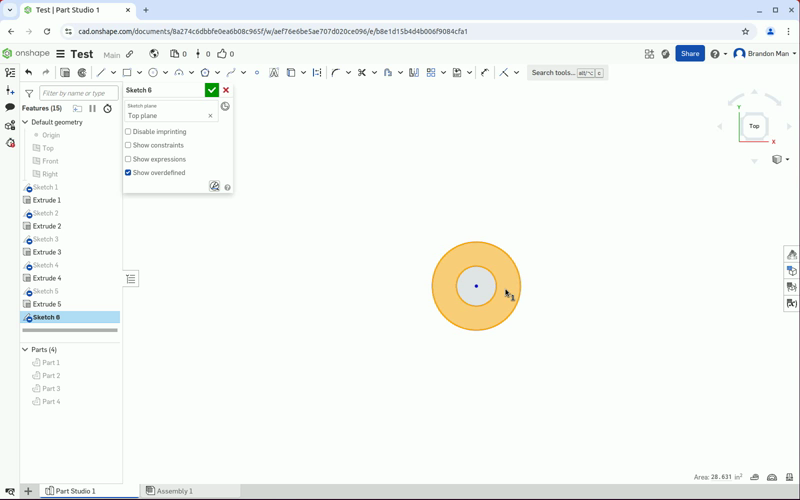
scroll(-6)
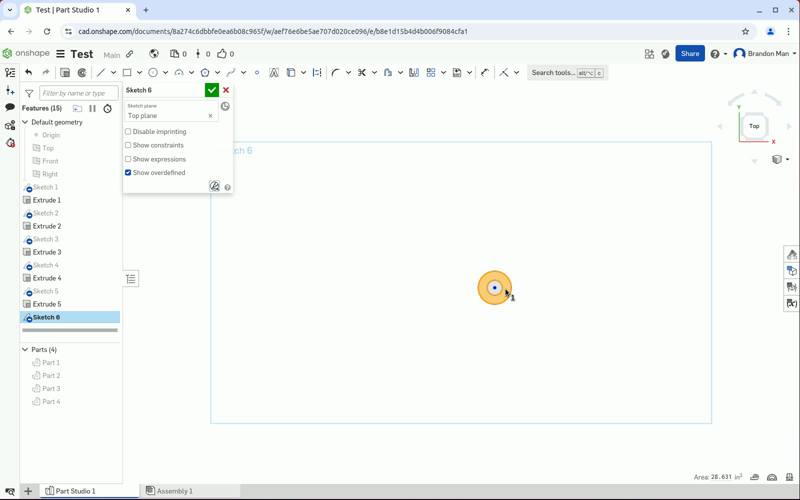
mouse_move(73, 352)
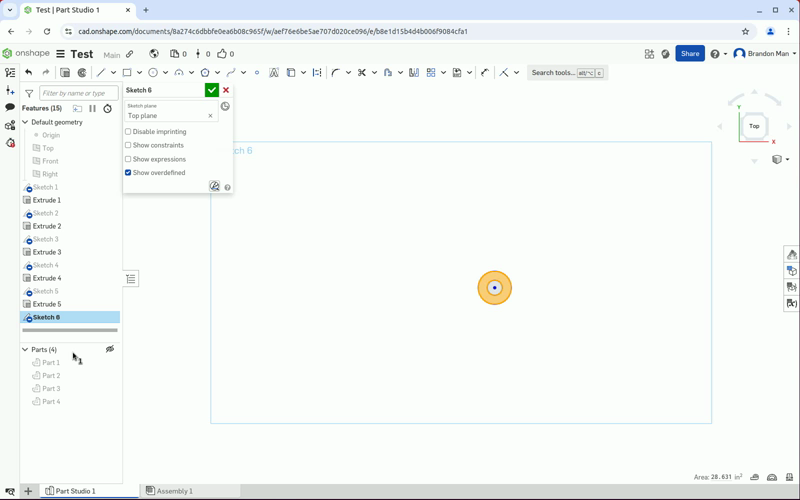
key(shift+y)
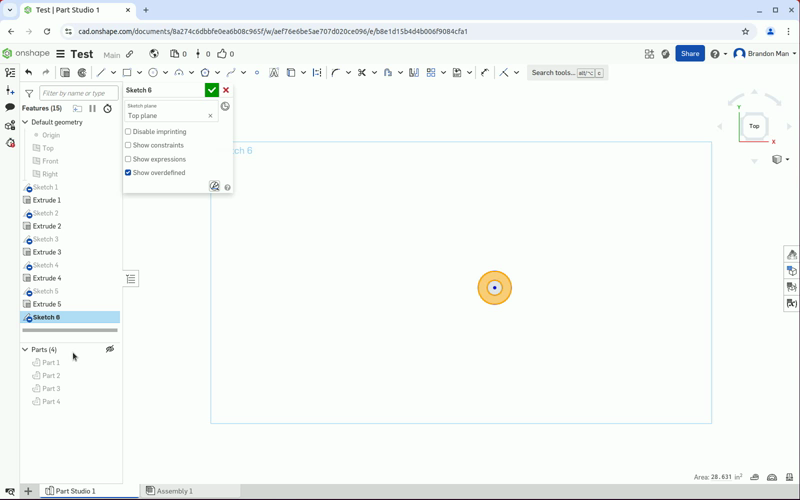
key(shift+e)
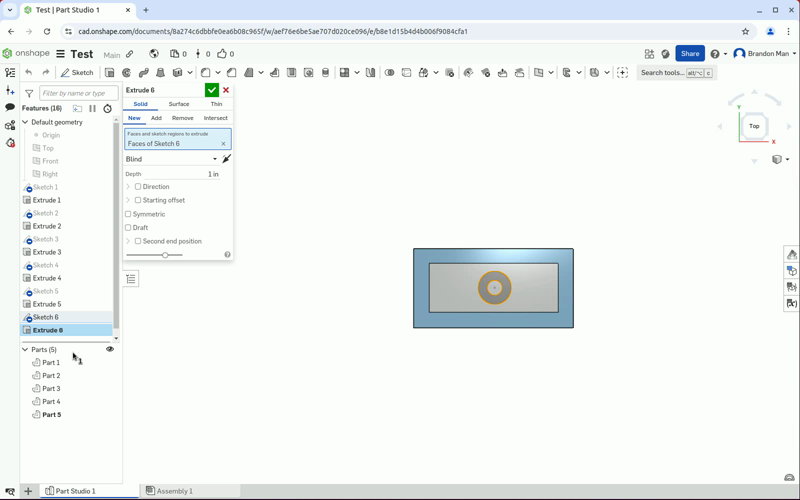
mouse_move(143, 106)
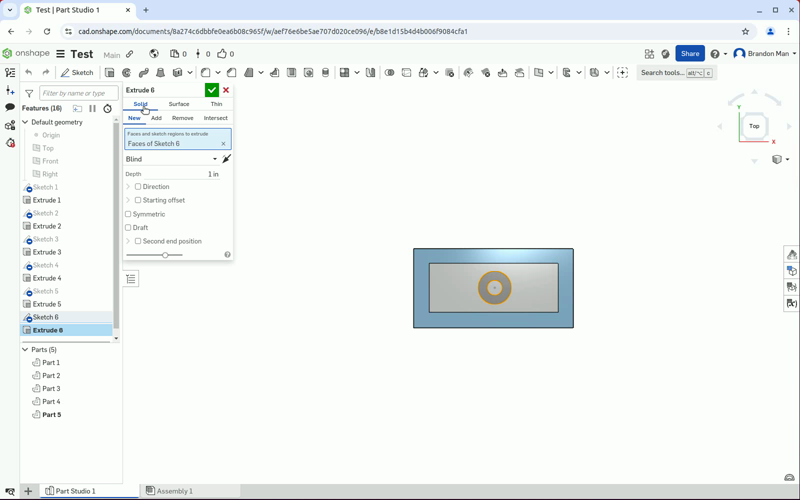
click(143, 106)
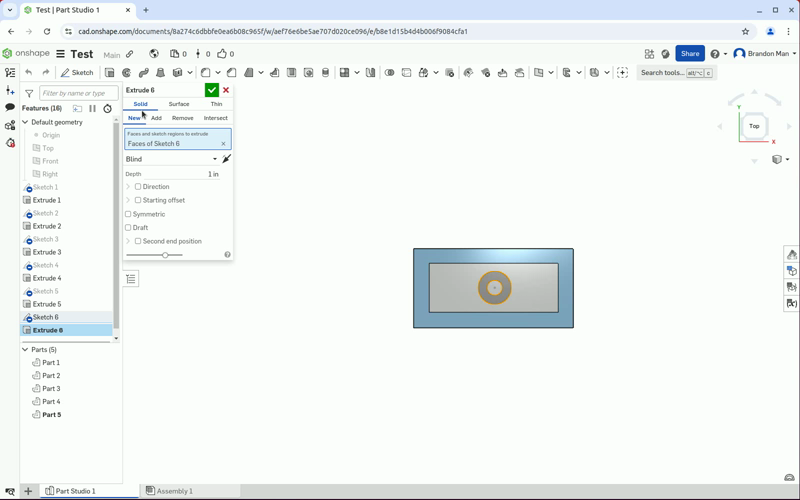
mouse_move(137, 120)
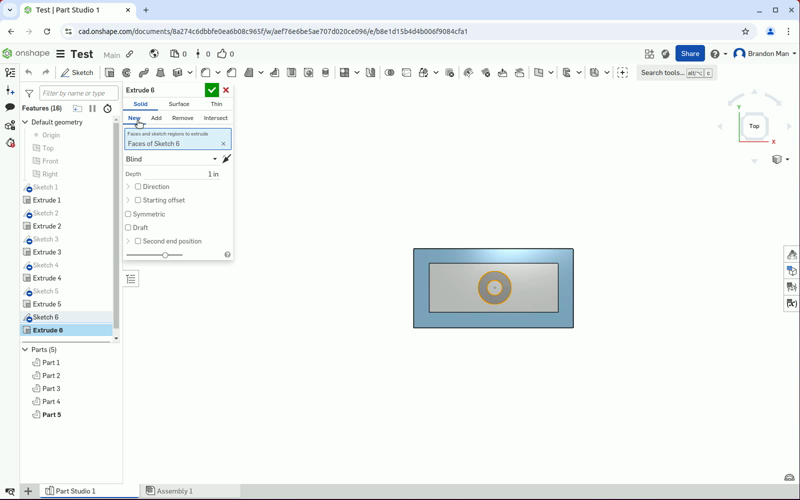
click(137, 120)
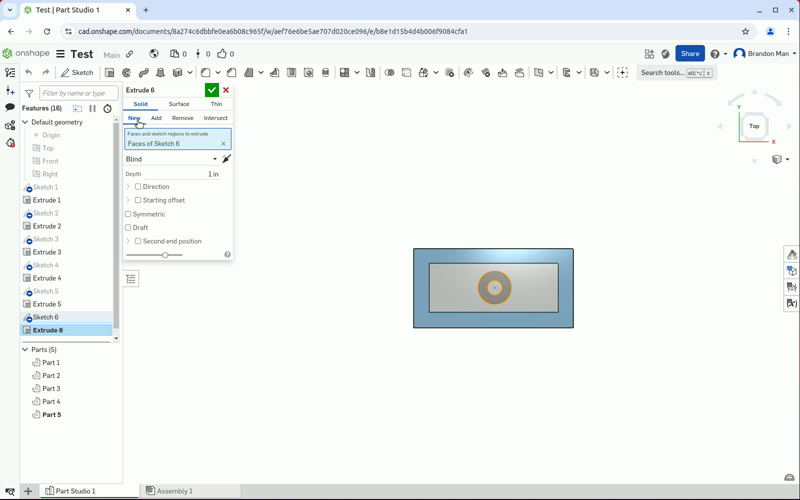
key(tab, 4)
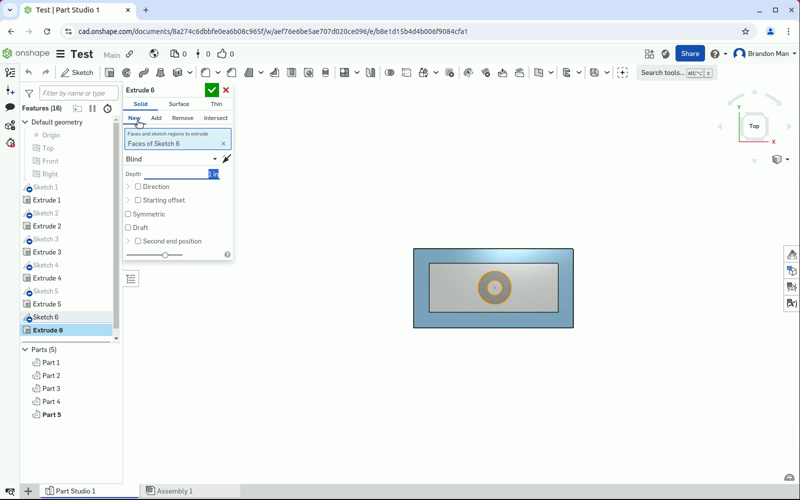
text(4.333)
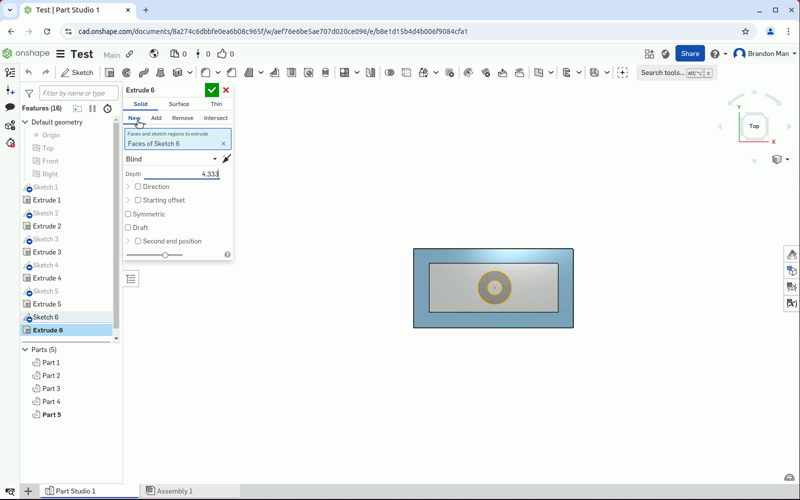
key(enter)
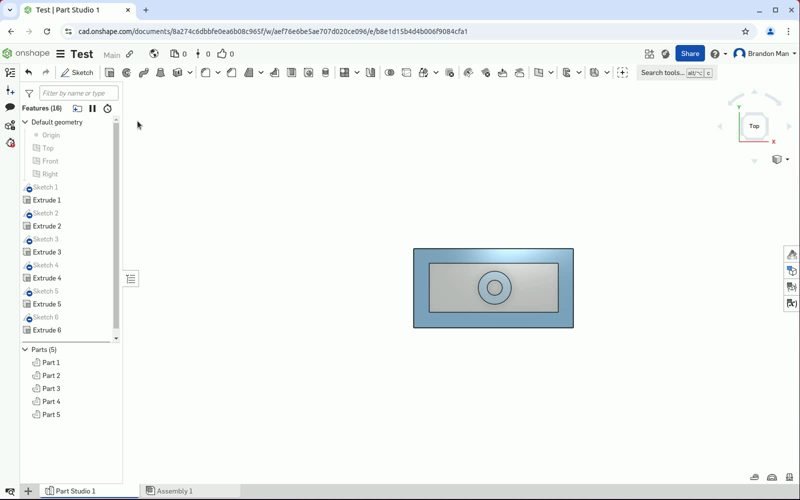
key(shift+h)
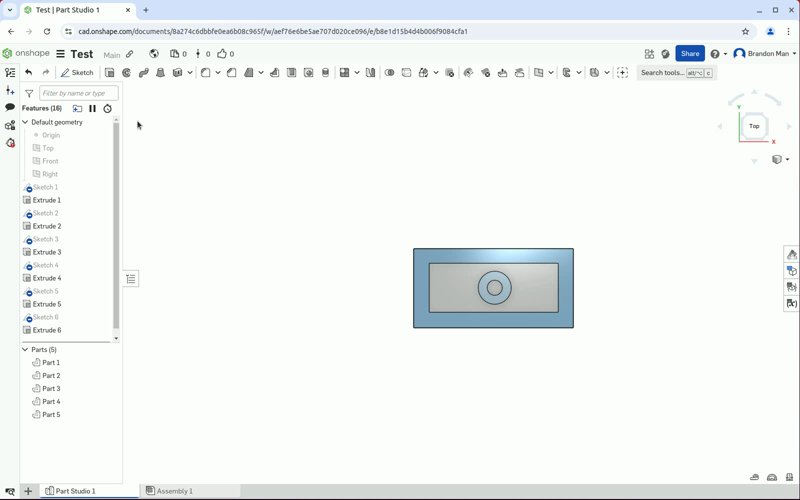
key(shift+h)
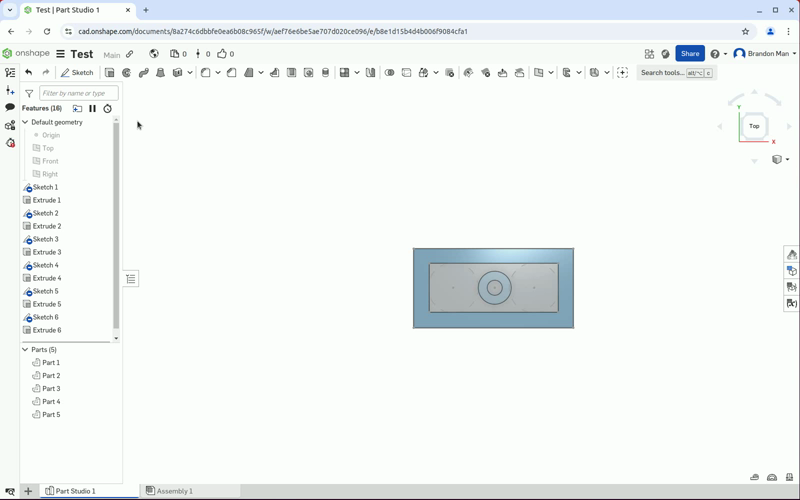
key(shift+7)
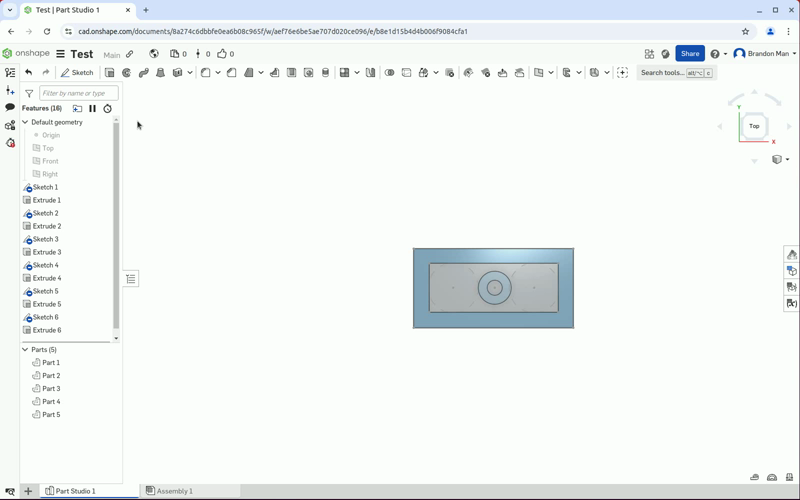
key(up, 3)
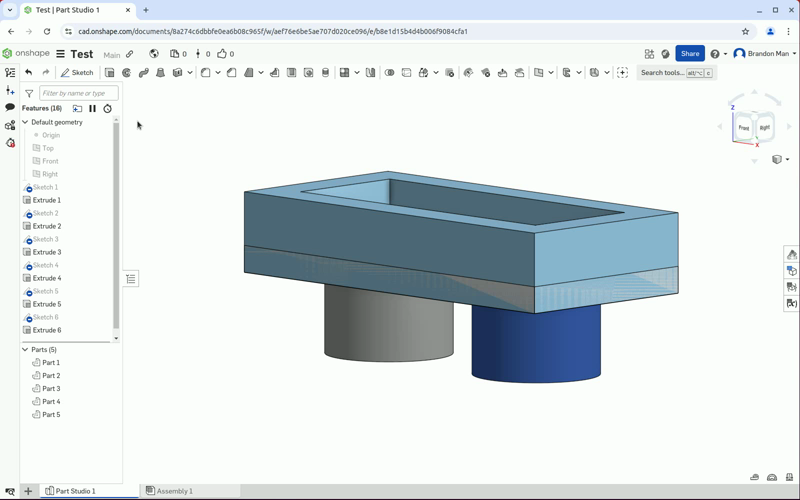
key(left, 3)
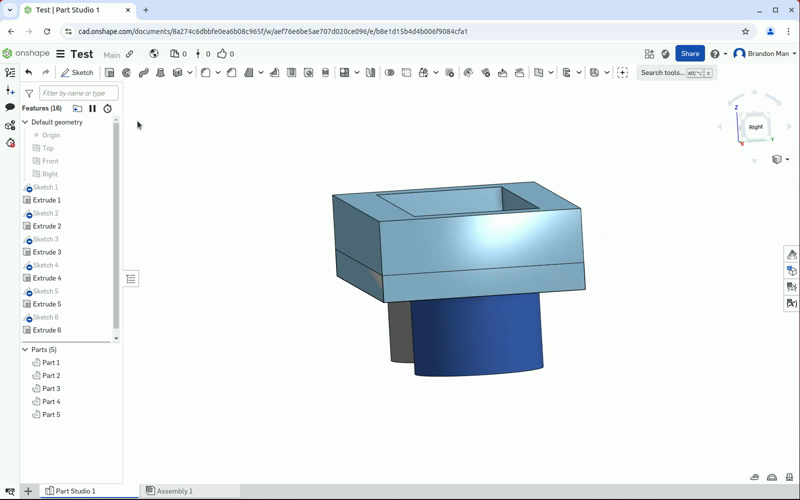
key(right, 3)
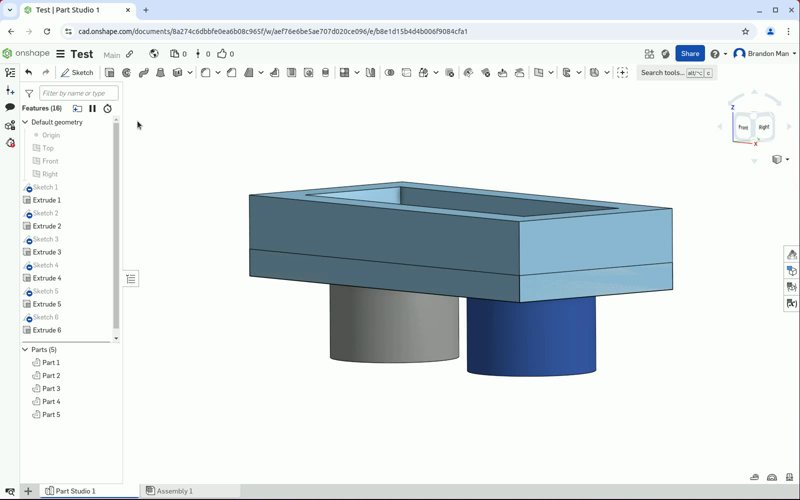
key(down, 3)
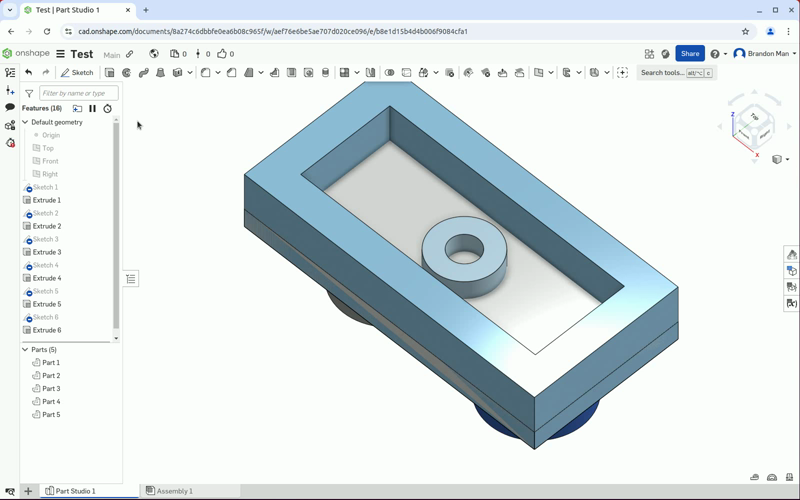
mouse_move(69, 189)
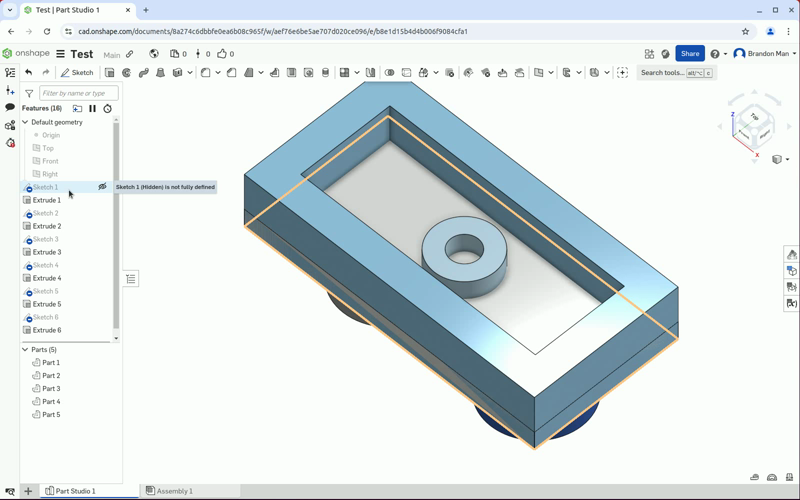
click(69, 189)